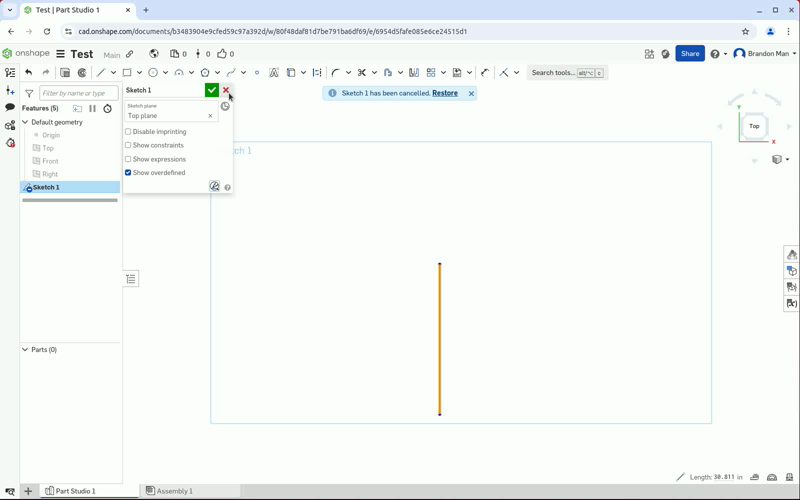
key(shift+h)
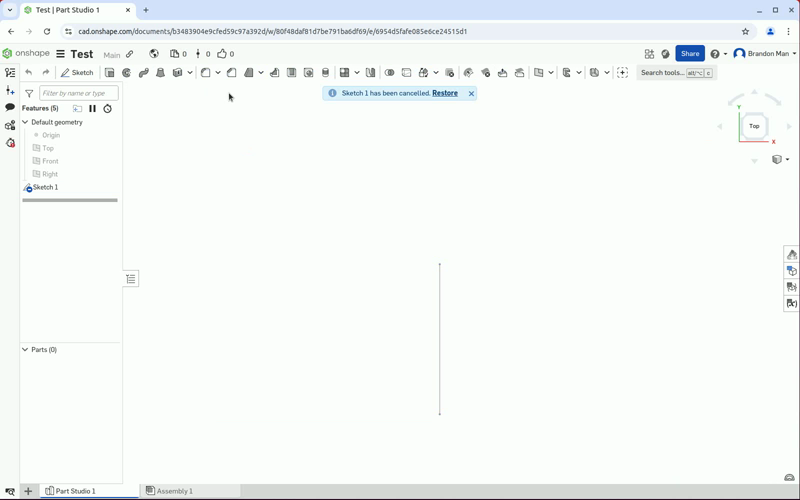
key(shift+s)
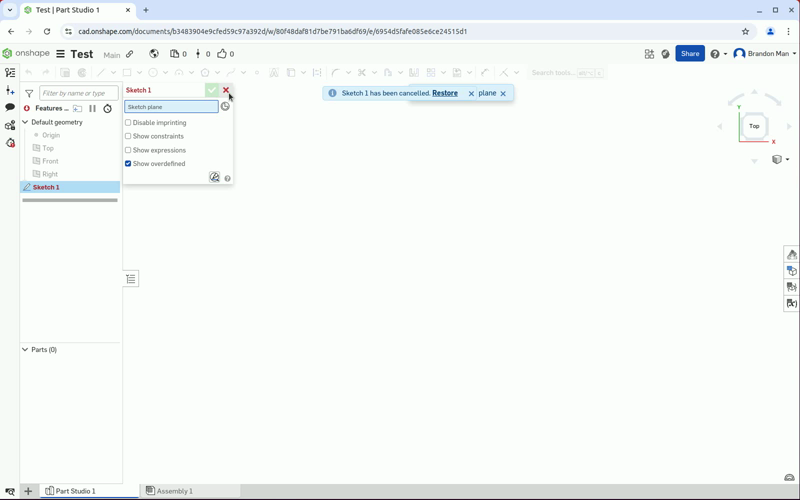
mouse_move(73, 150)
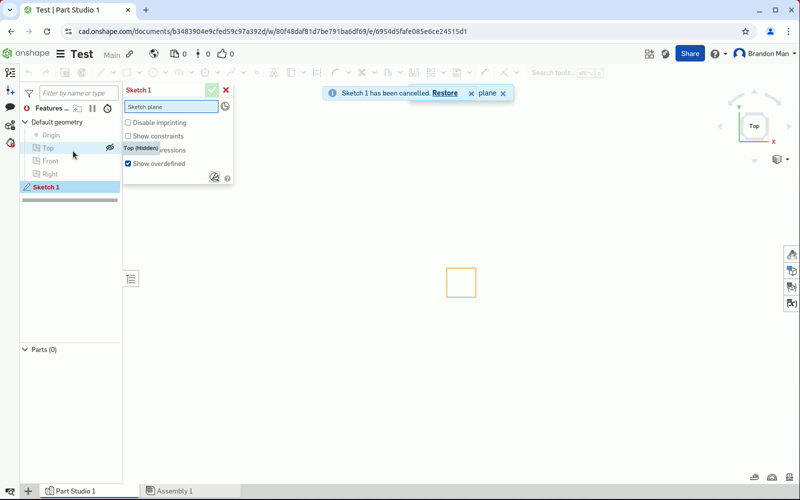
click(73, 150)
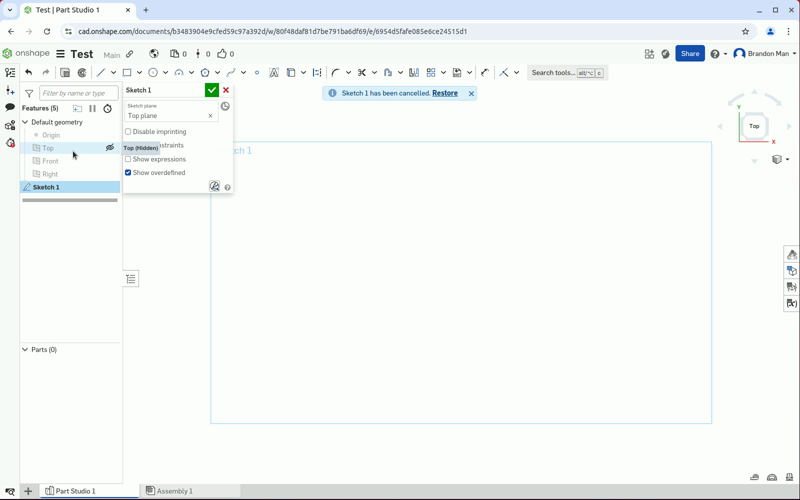
mouse_move(73, 352)
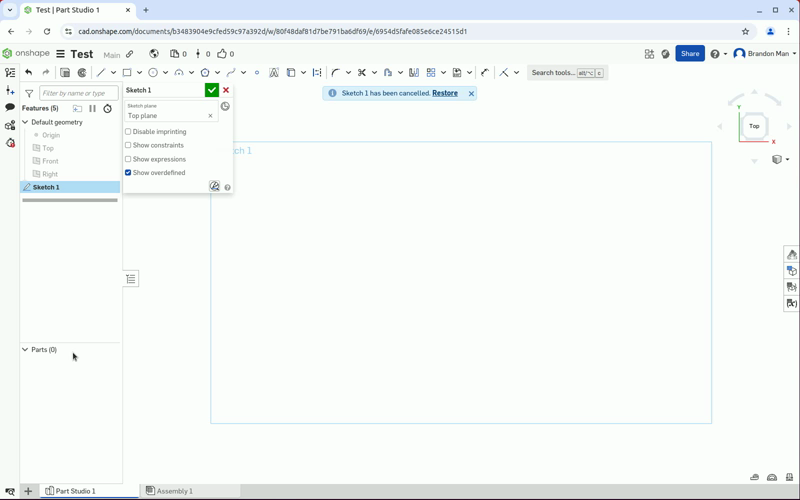
key(y)
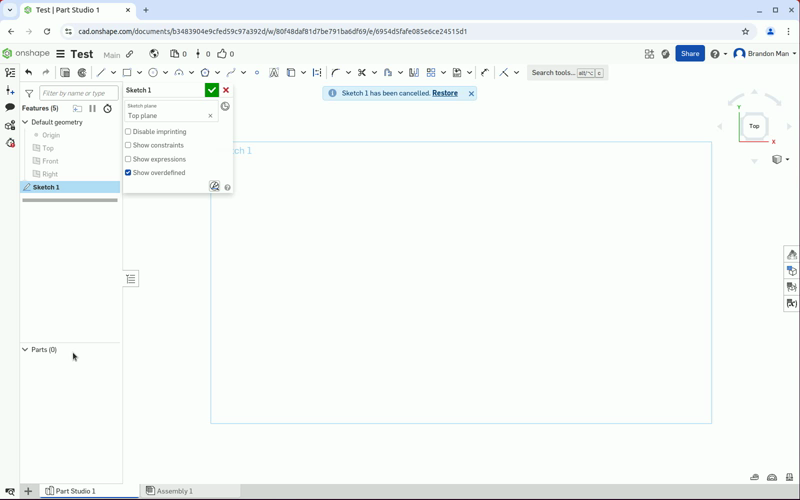
key(c)
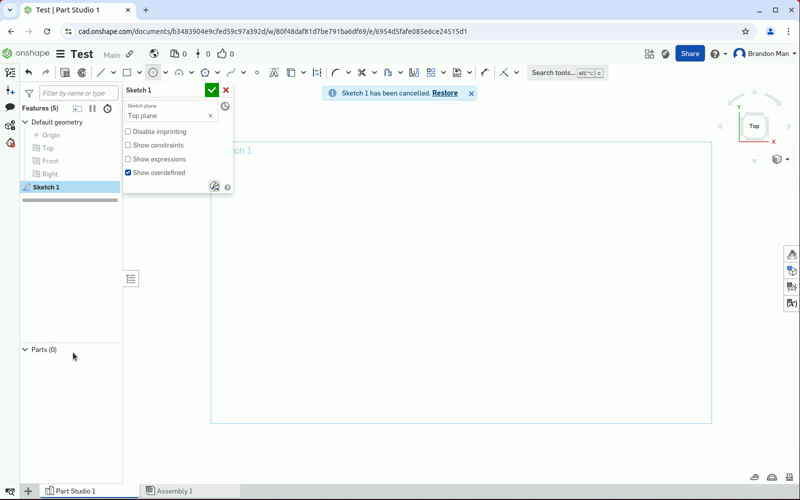
key_down(shift)
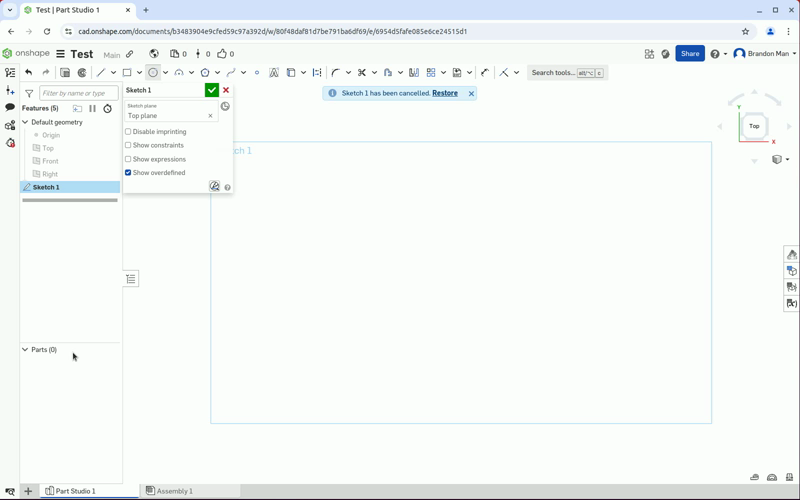
mouse_move(461, 282)
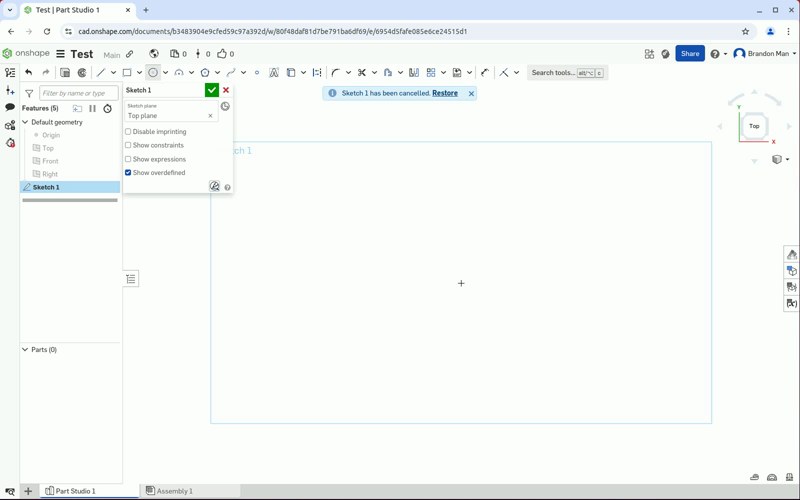
click(461, 282)
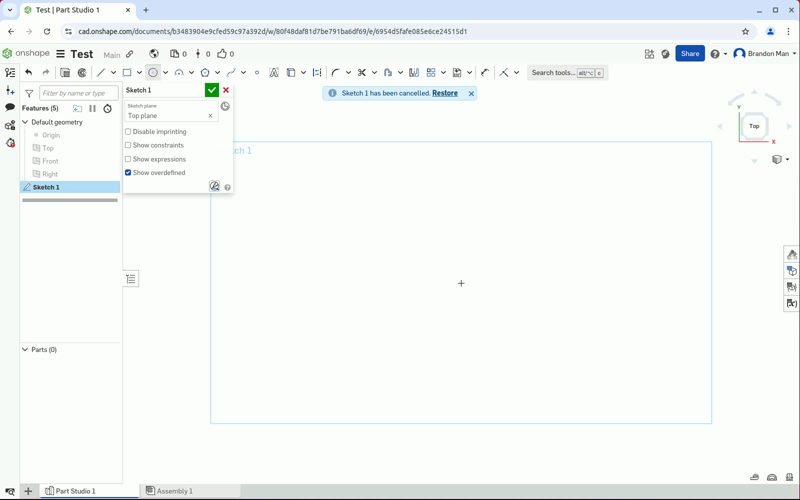
key_up(shift)
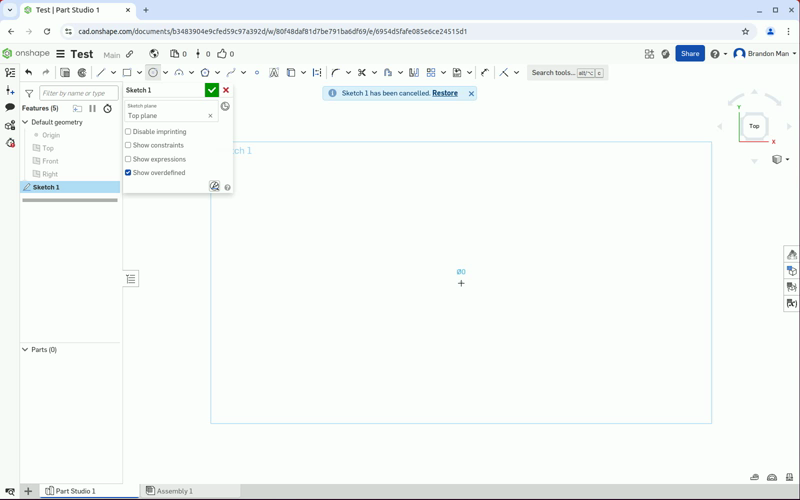
mouse_move(492, 282)
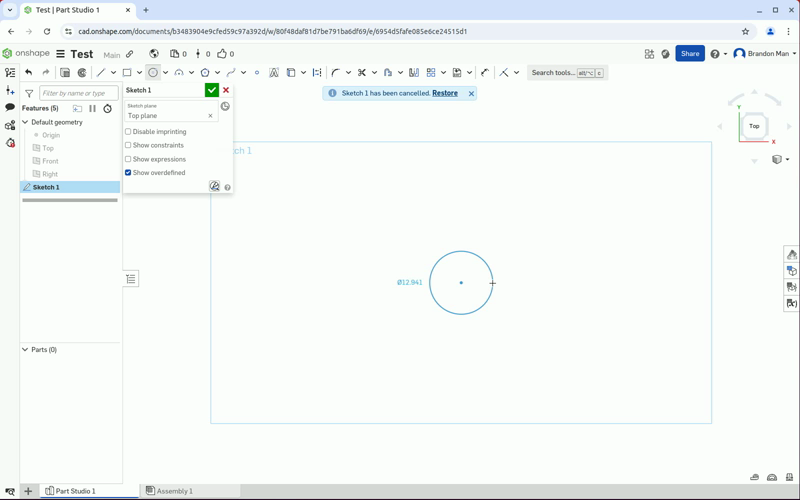
click(492, 282)
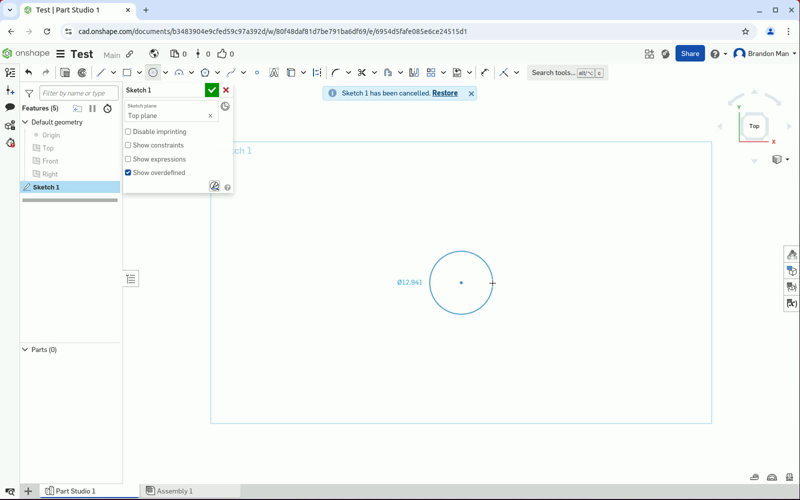
key(esc)
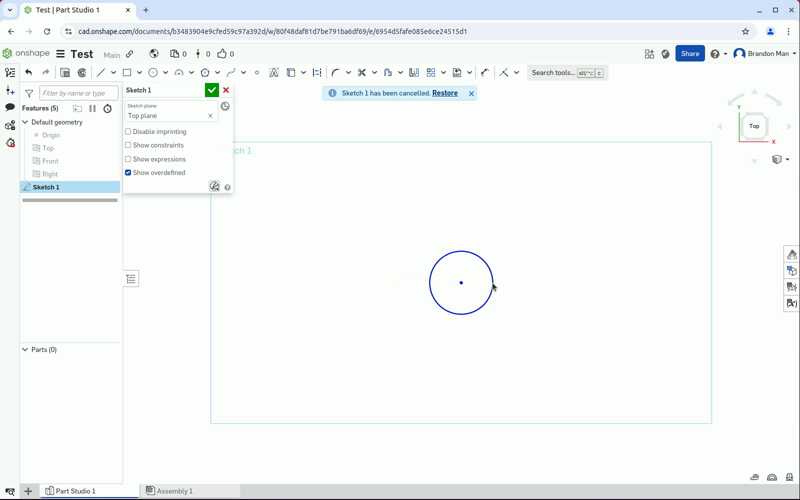
key(c)
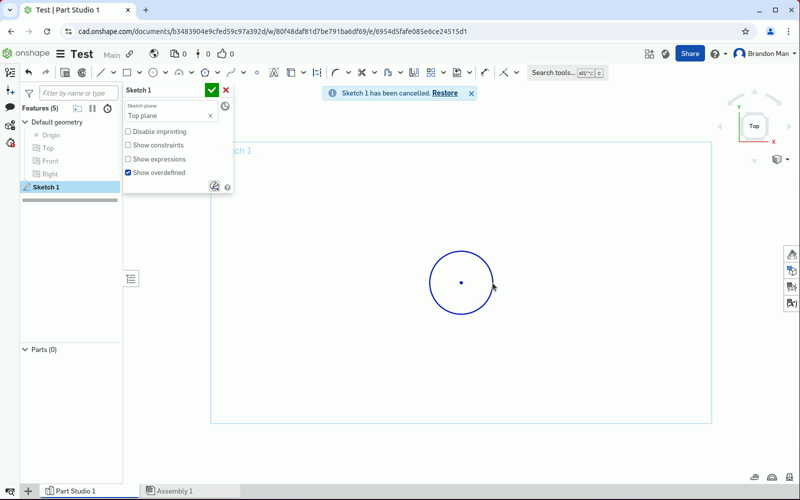
key_down(shift)
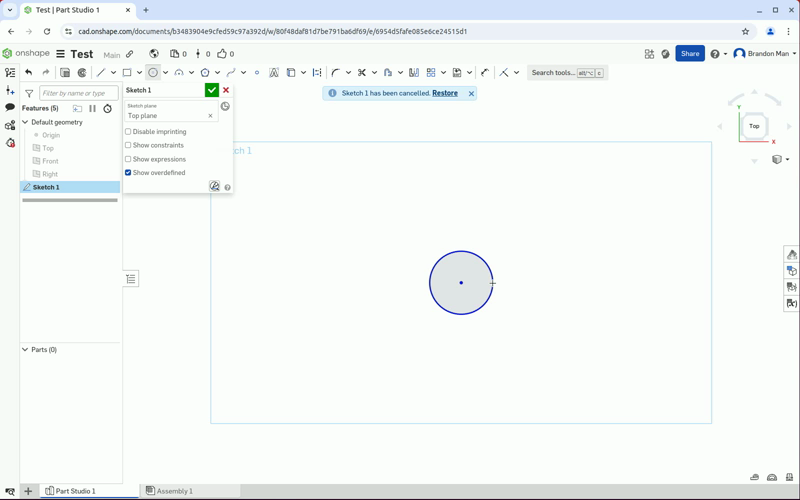
mouse_move(461, 282)
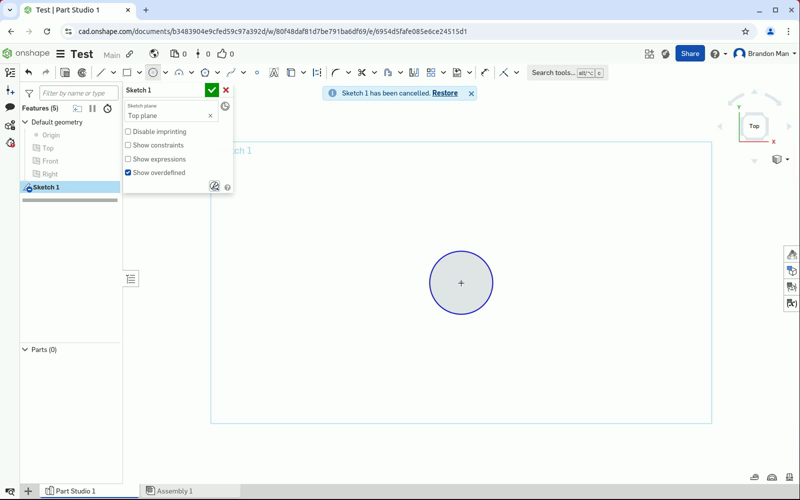
click(461, 282)
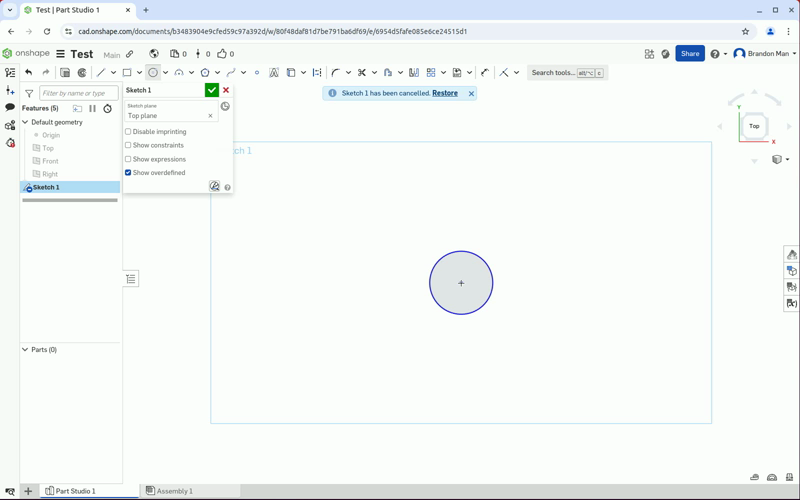
key_up(shift)
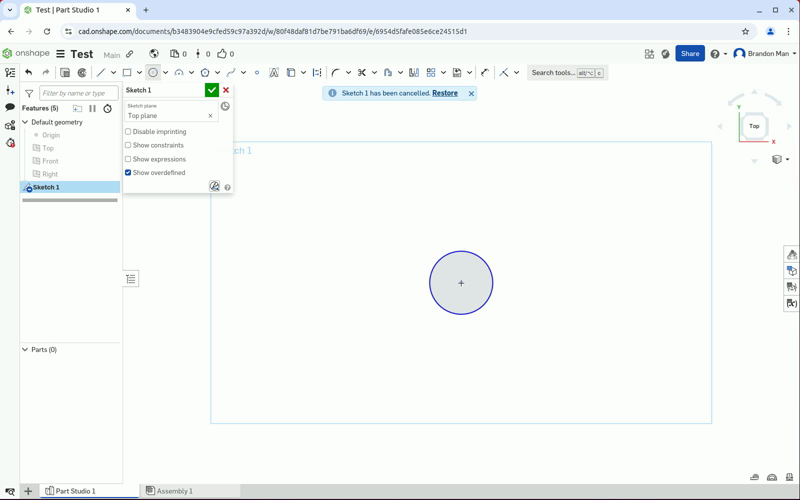
mouse_move(479, 282)
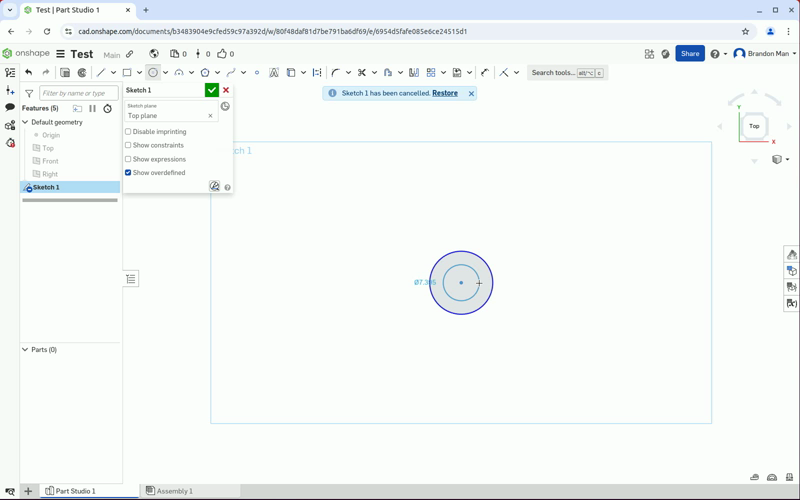
click(479, 282)
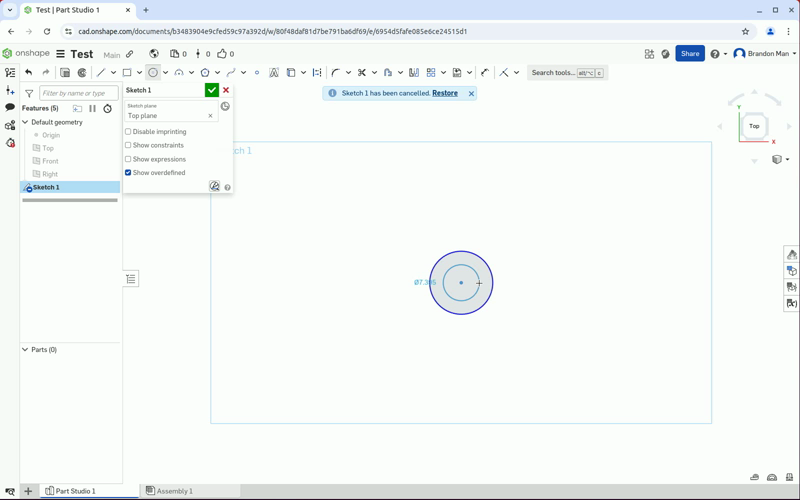
key(esc)
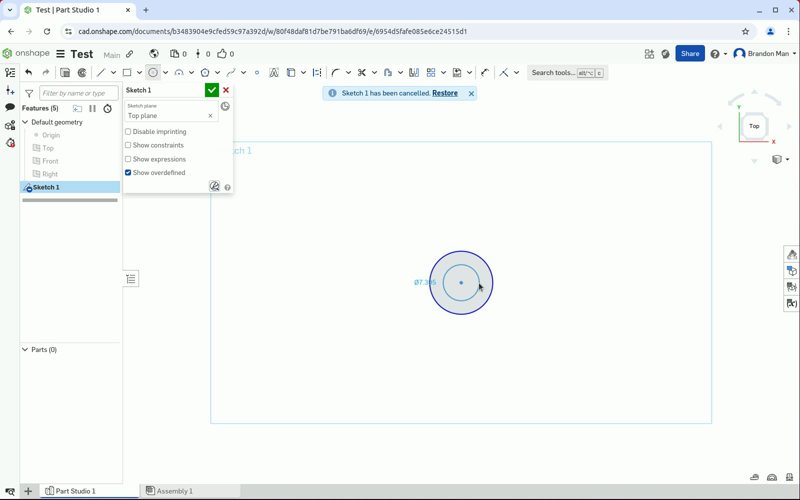
mouse_move(441, 262)
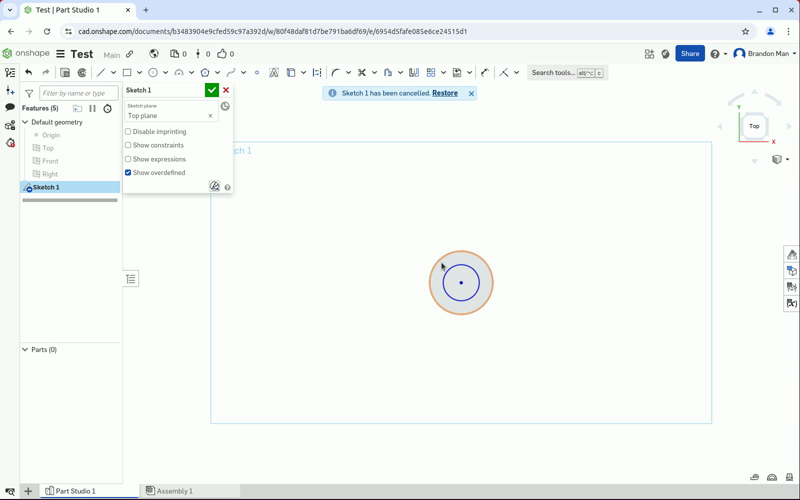
click(441, 262)
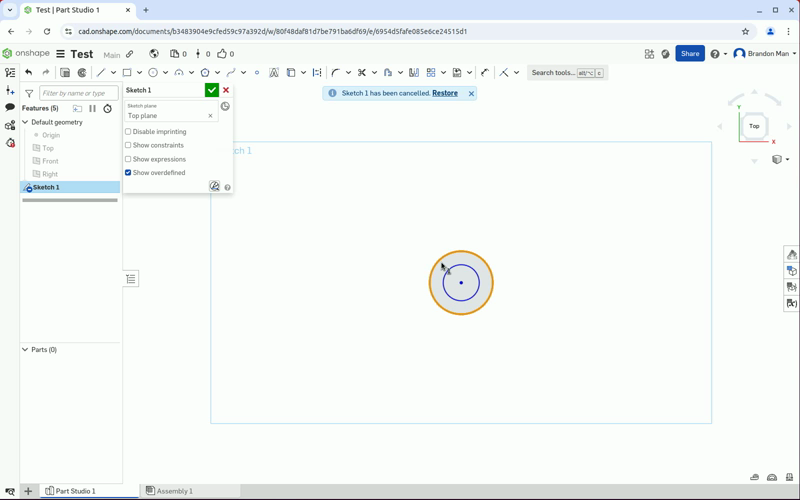
mouse_move(73, 352)
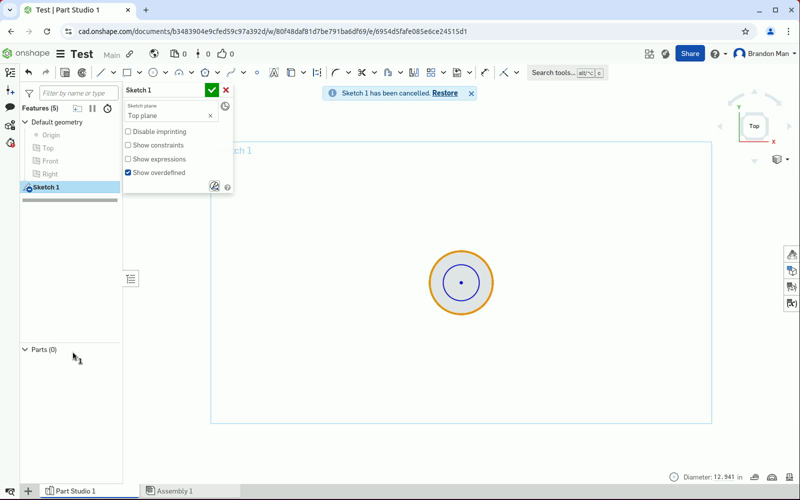
key(shift+y)
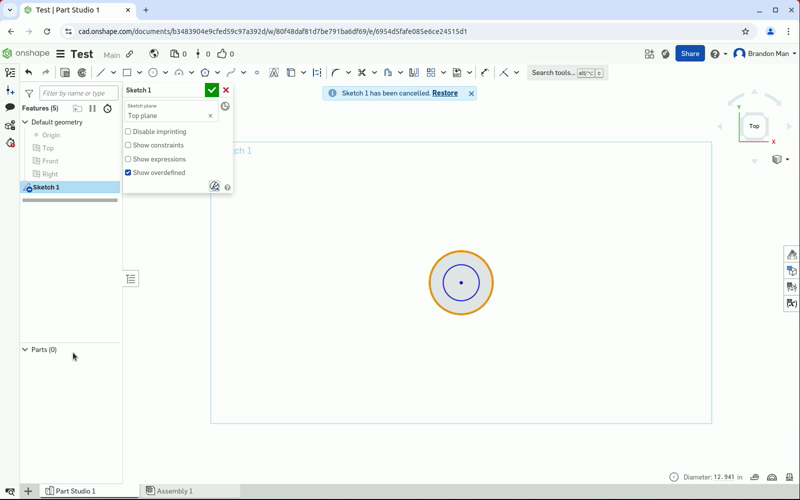
key(shift+e)
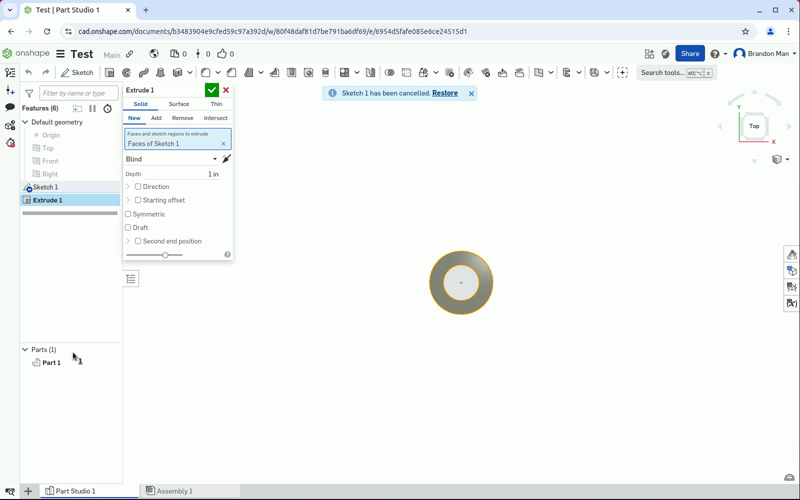
mouse_move(143, 106)
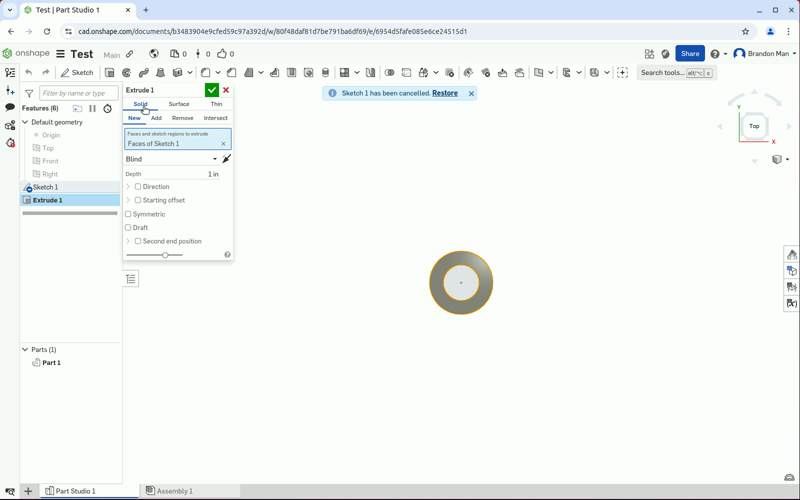
click(143, 106)
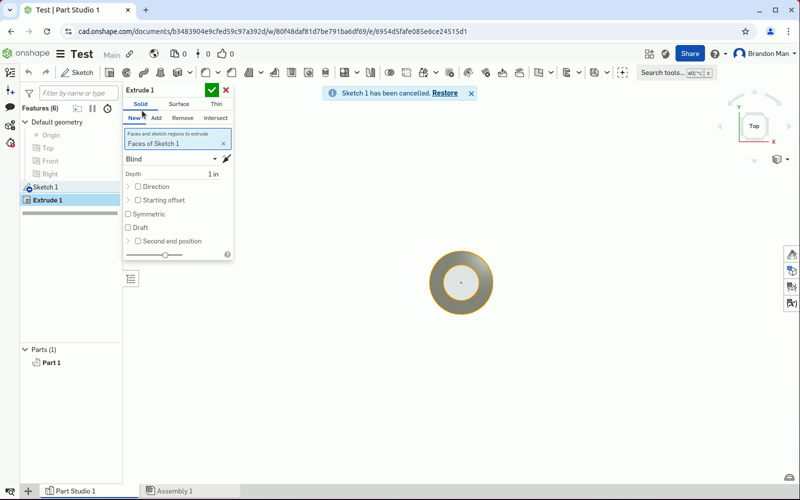
mouse_move(137, 120)
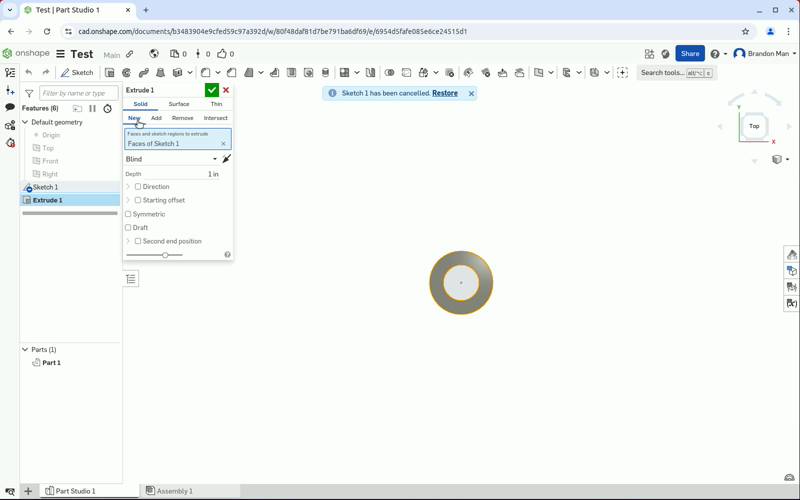
click(137, 120)
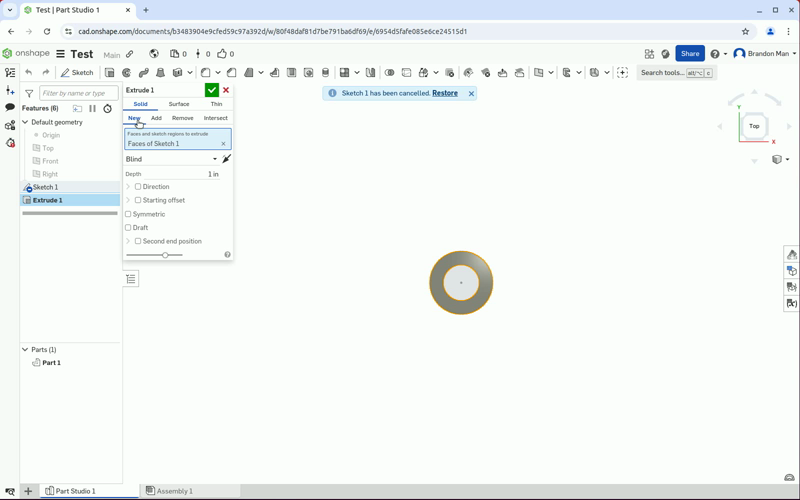
key(tab, 4)
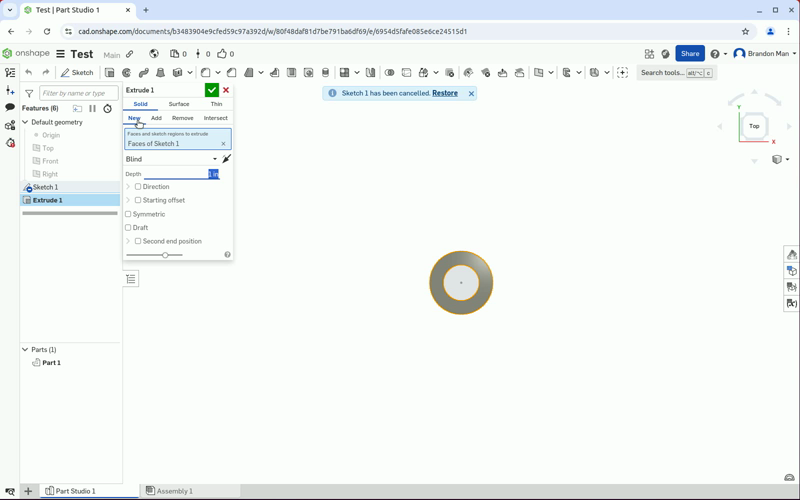
text(1.204)
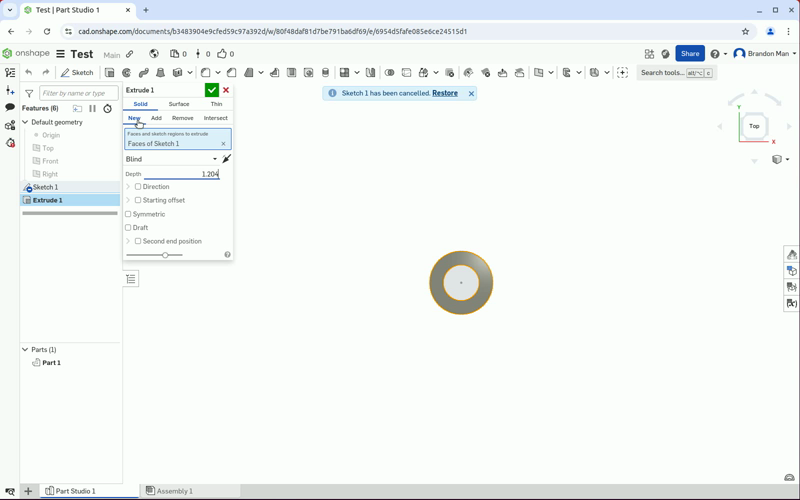
key(enter)
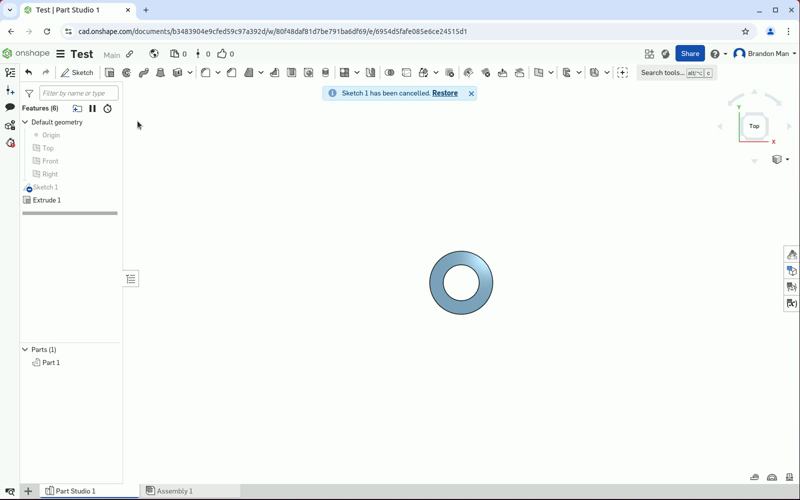
key(shift+h)
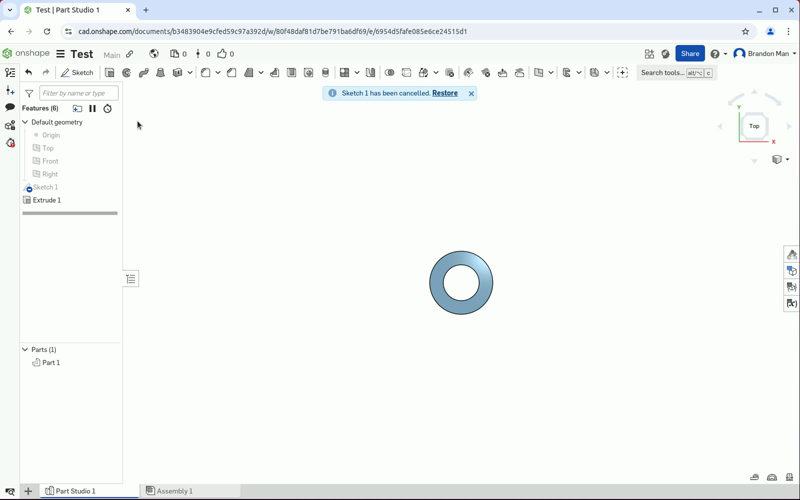
key(shift+h)
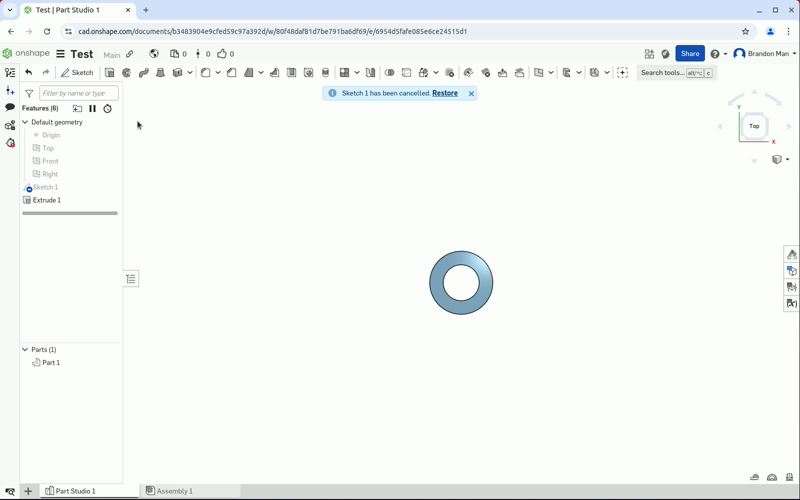
mouse_move(73, 189)
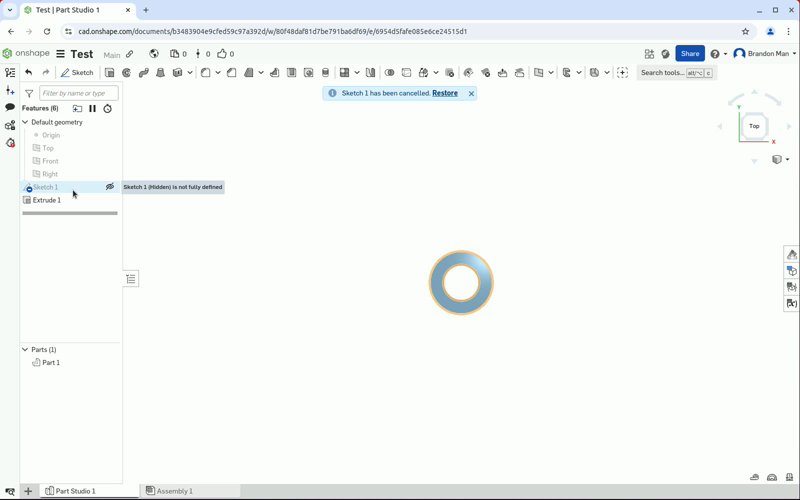
click(73, 189)
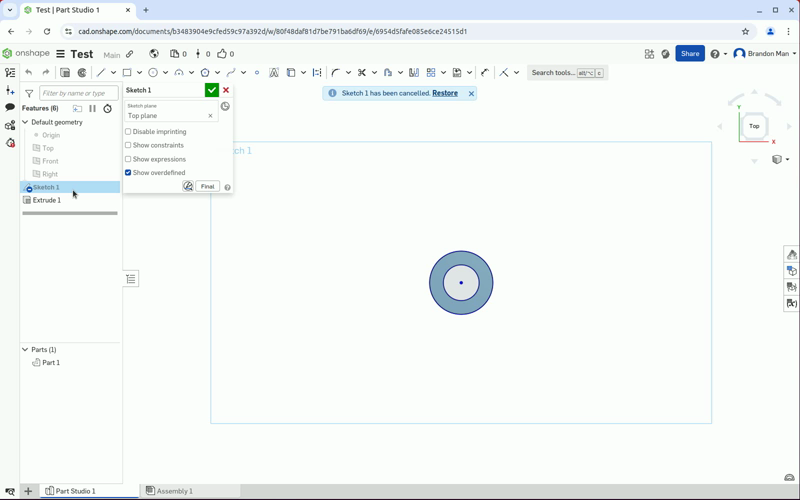
mouse_move(229, 92)
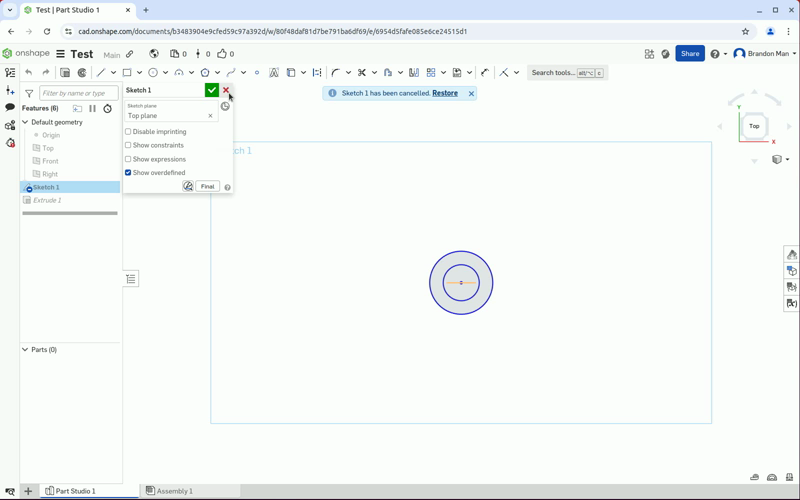
click(229, 92)
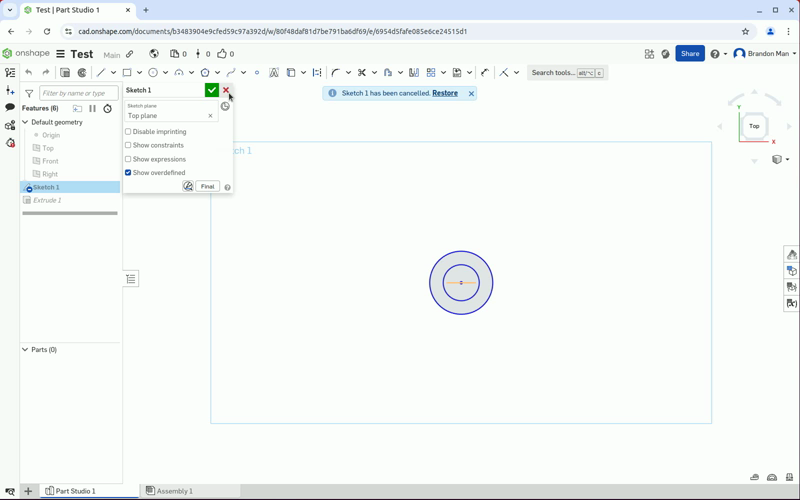
key(shift+s)
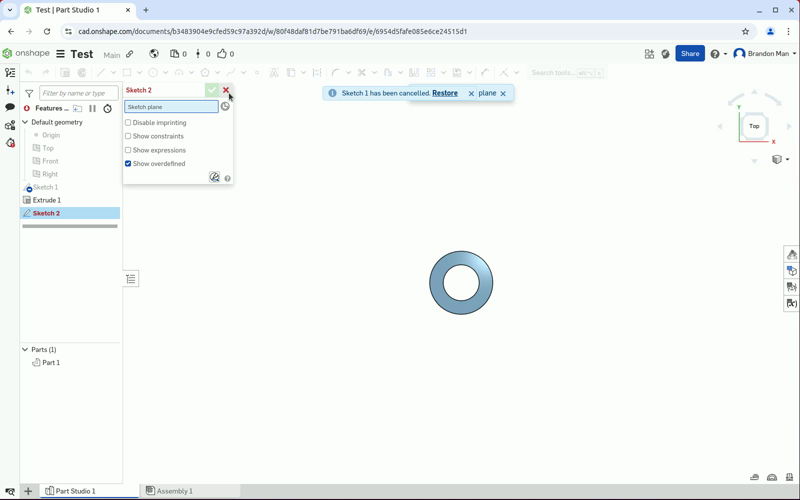
mouse_move(73, 150)
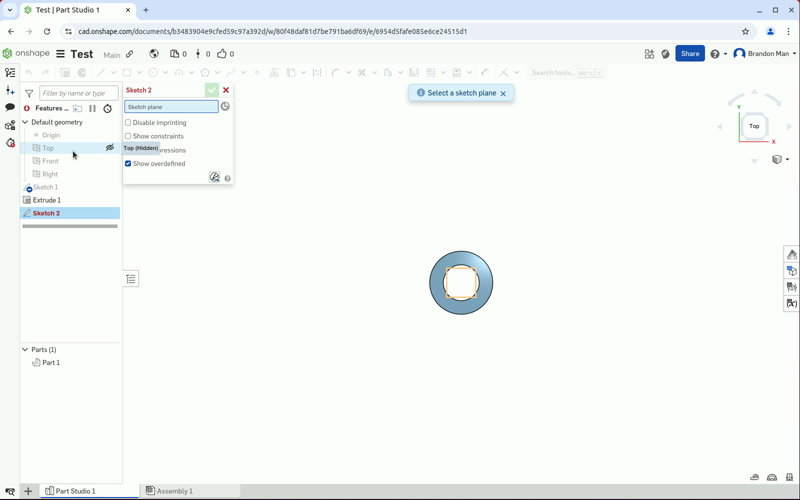
click(73, 150)
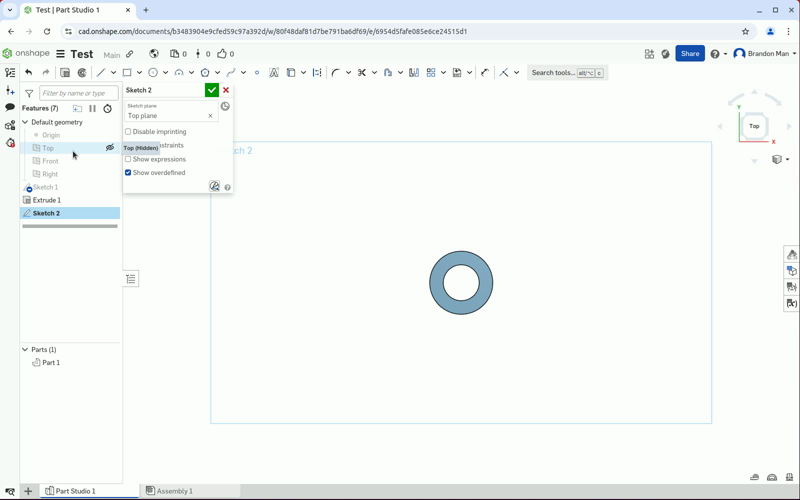
mouse_move(73, 352)
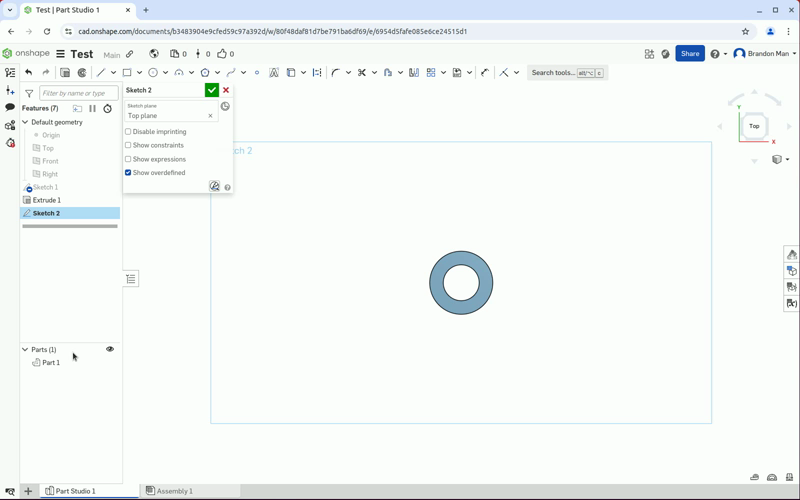
key(y)
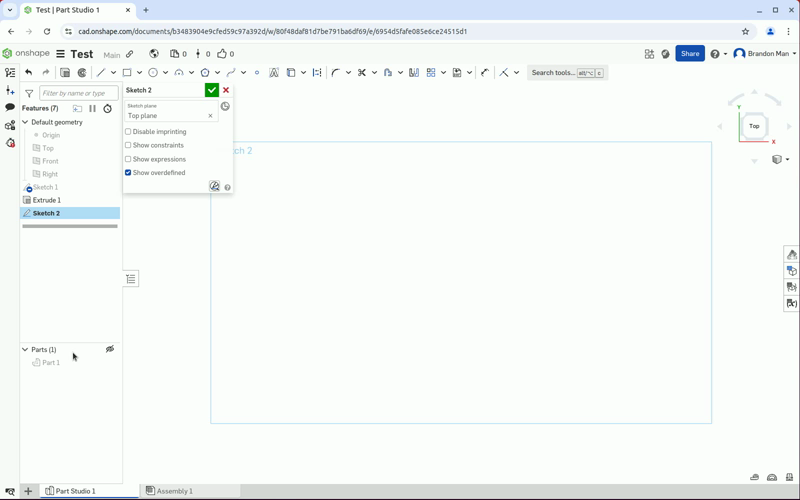
key(c)
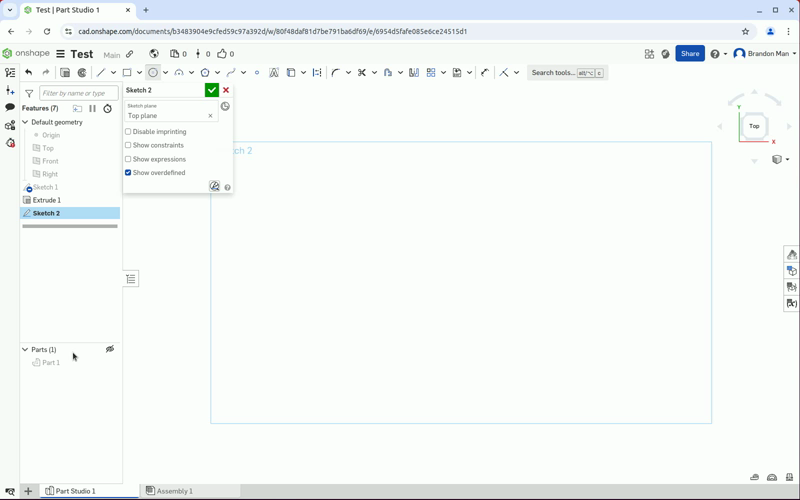
key_down(shift)
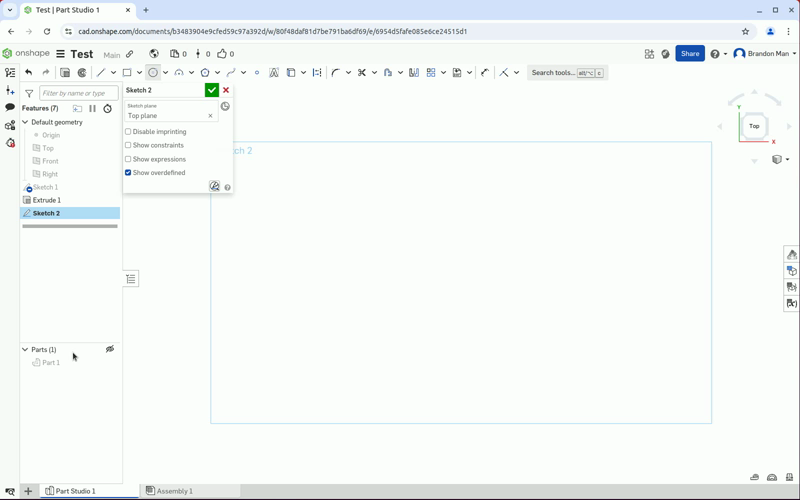
mouse_move(460, 282)
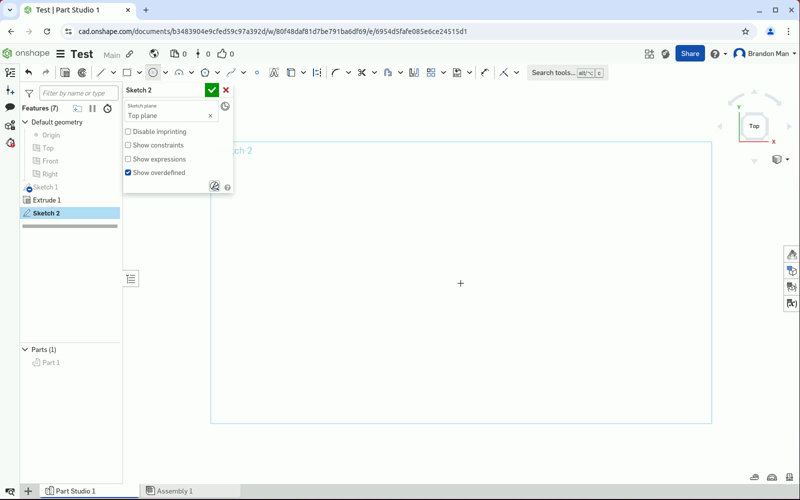
click(460, 282)
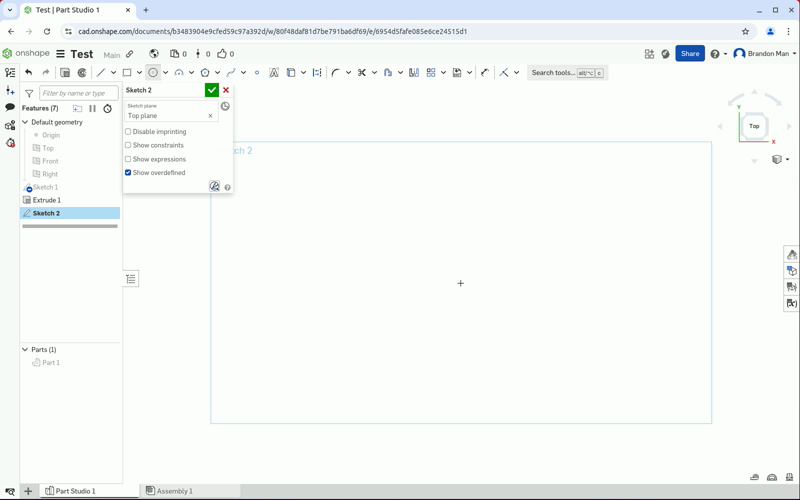
key_up(shift)
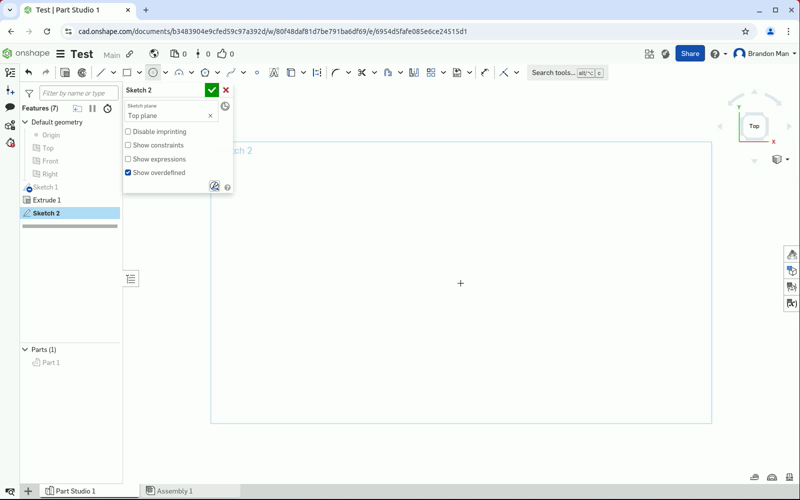
mouse_move(479, 282)
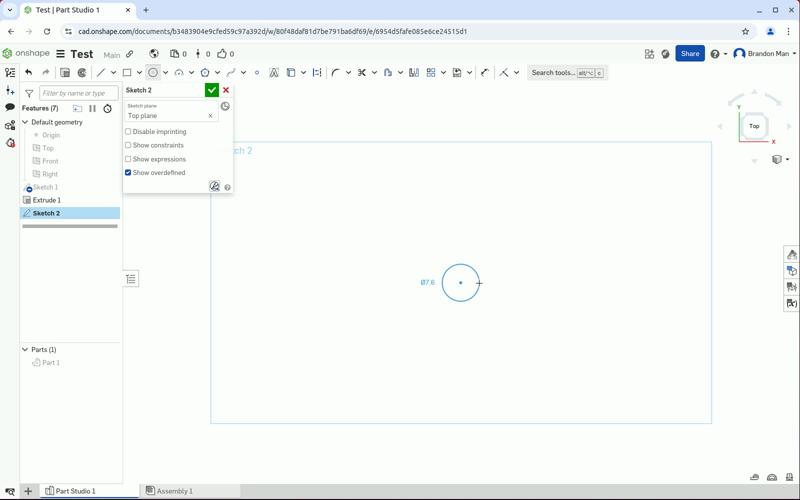
click(479, 282)
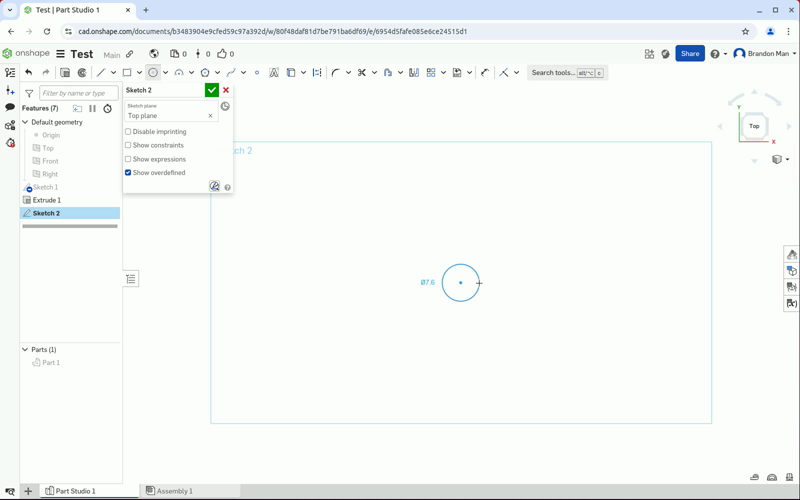
key(esc)
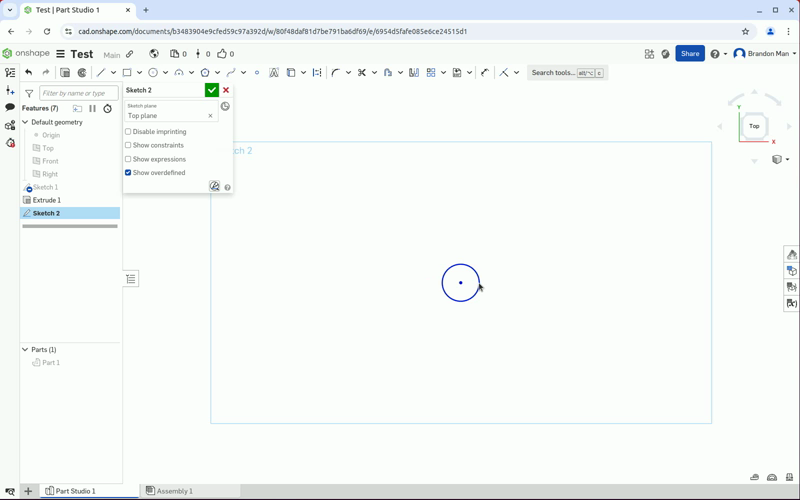
key(c)
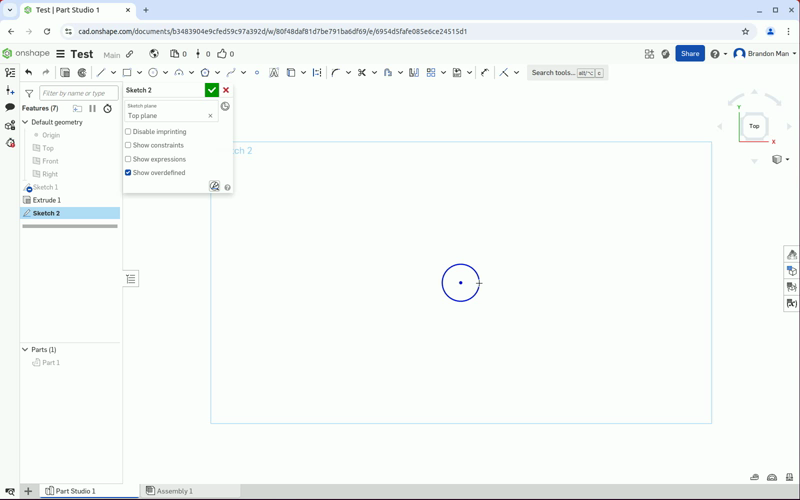
key_down(shift)
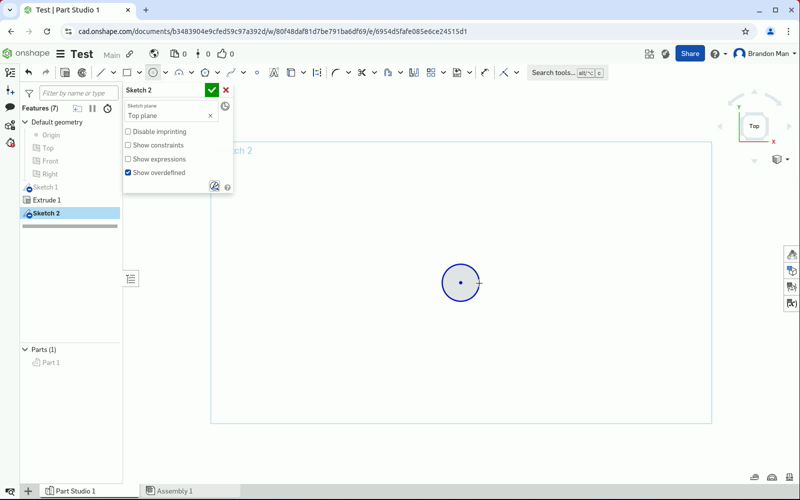
mouse_move(460, 282)
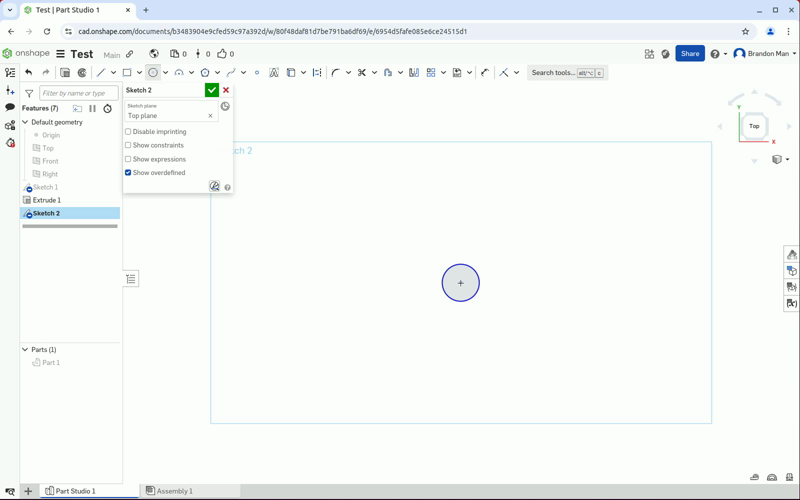
click(460, 282)
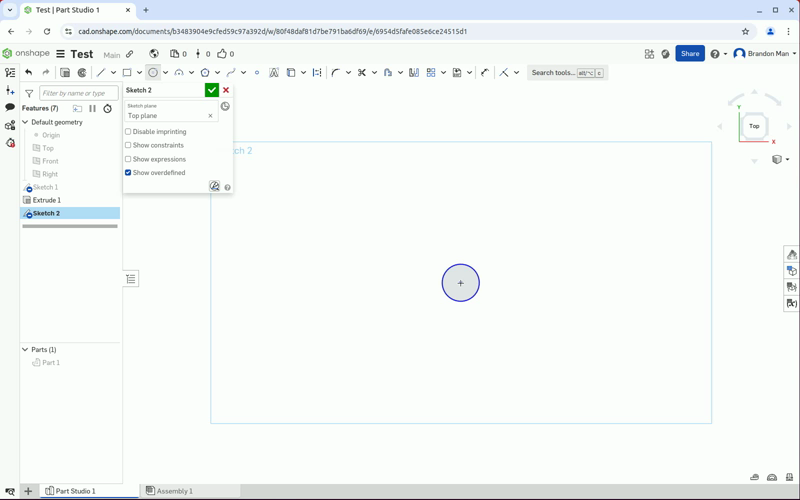
key_up(shift)
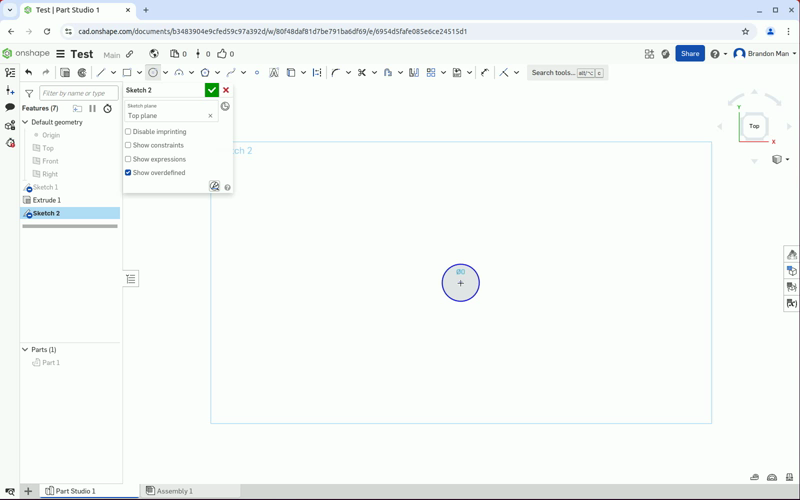
mouse_move(476, 282)
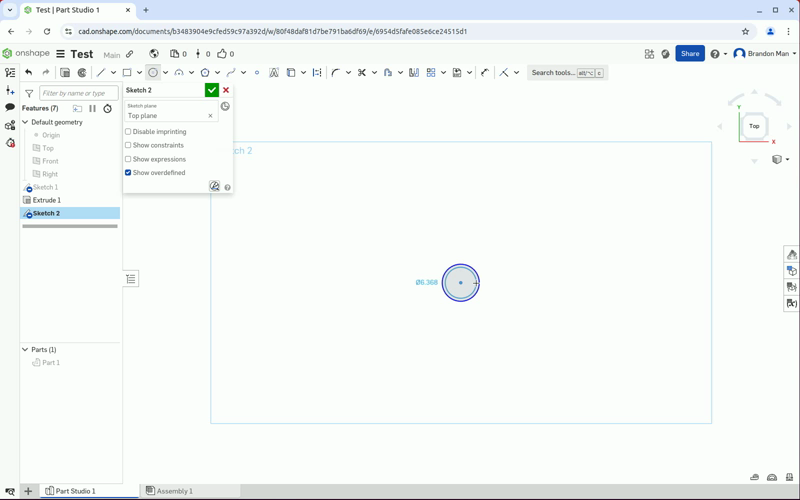
scroll(6)
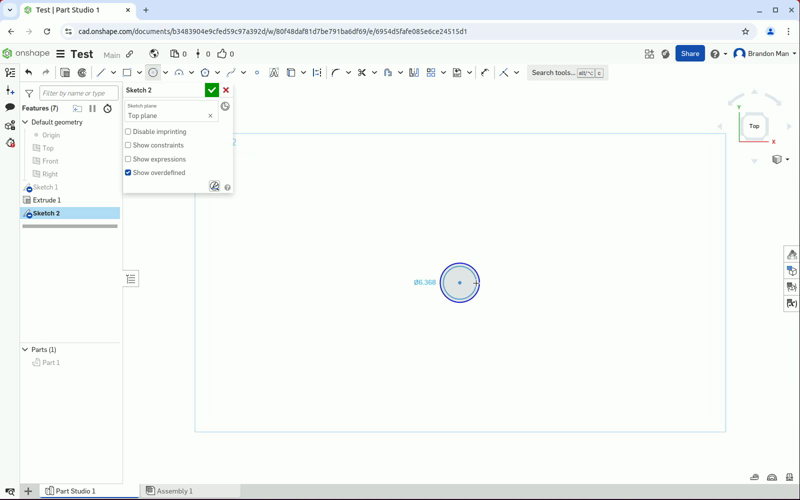
scroll(6)
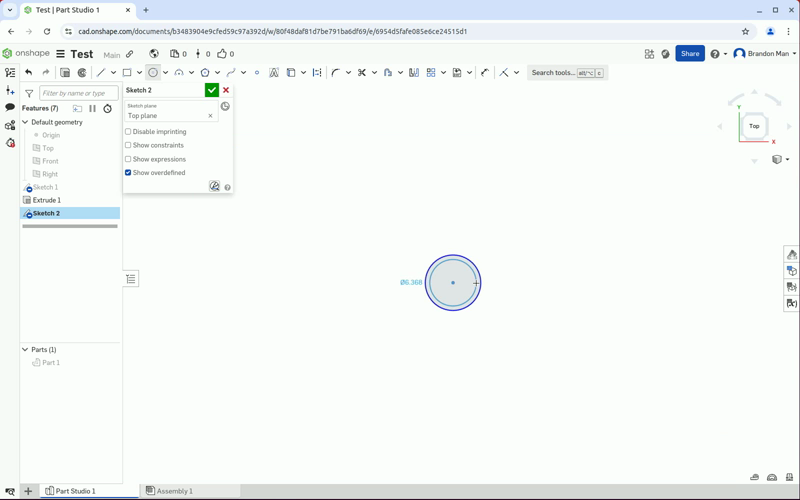
scroll(6)
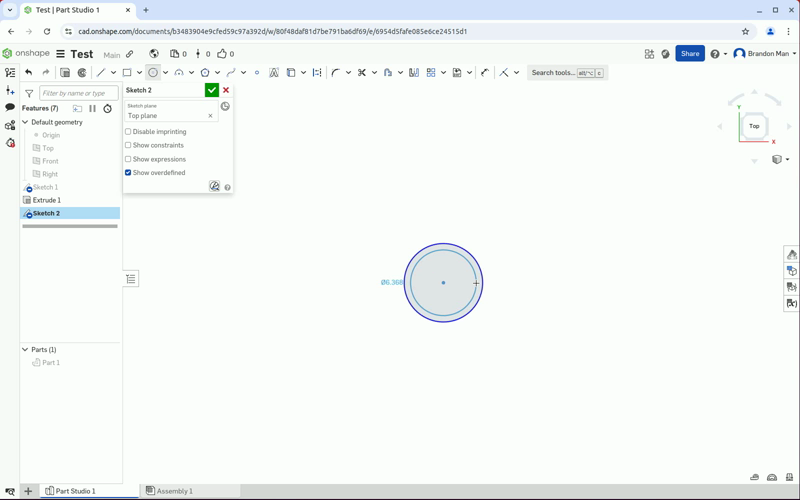
scroll(6)
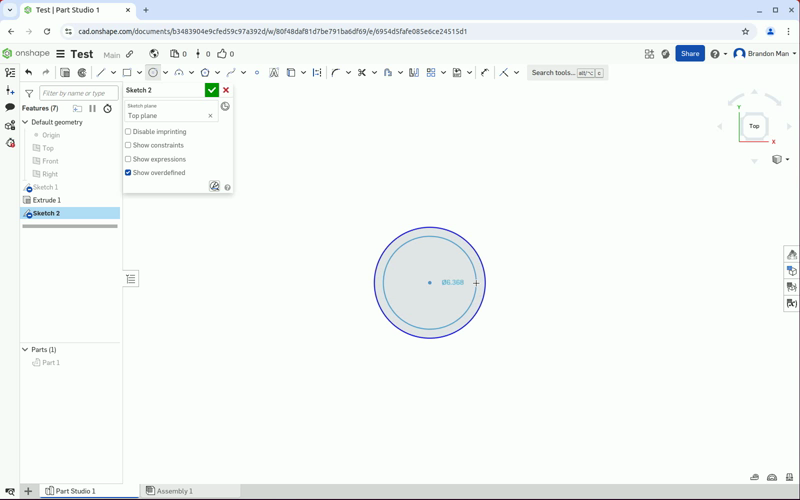
scroll(6)
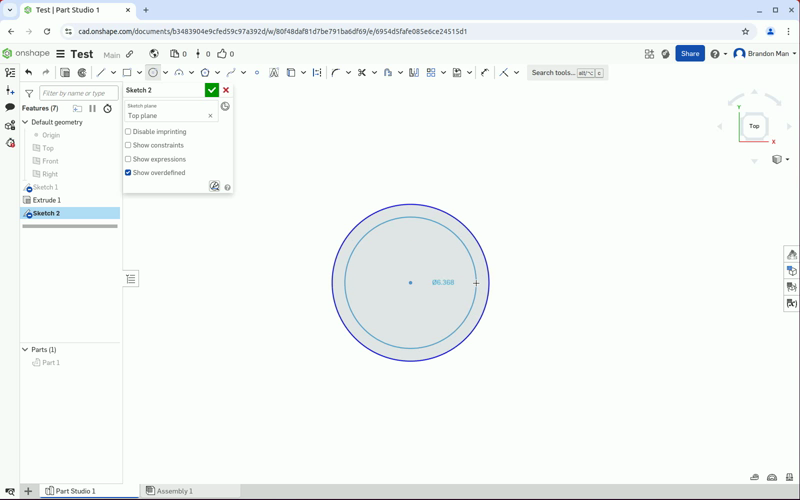
scroll(6)
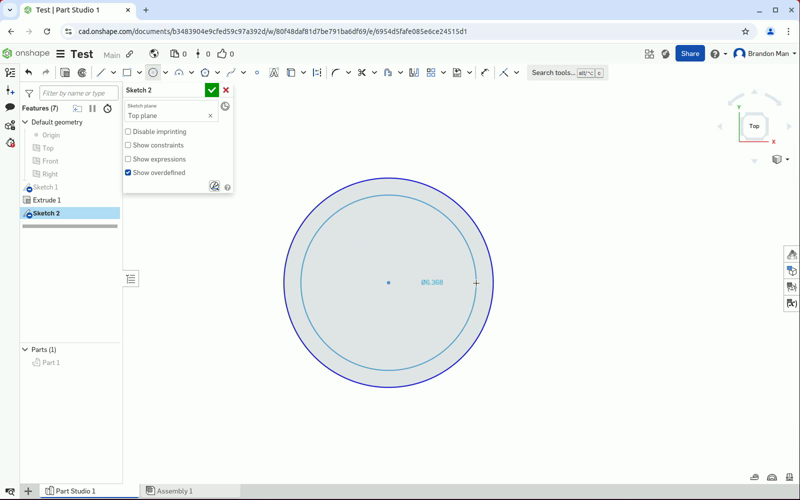
scroll(6)
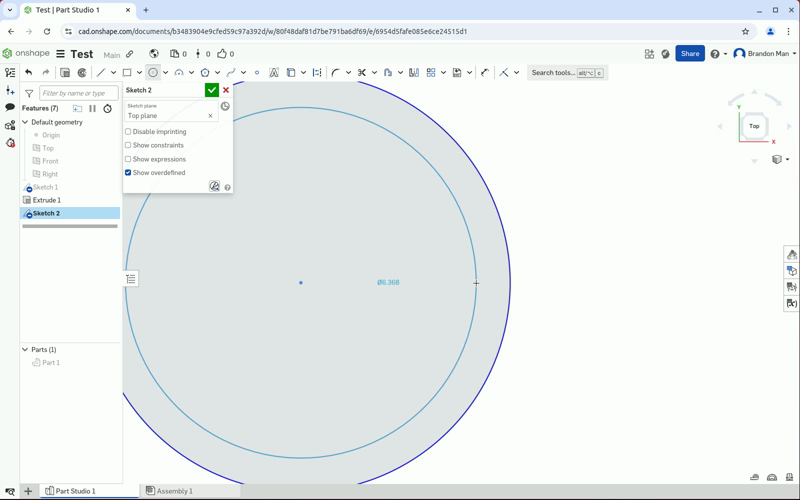
click(476, 282)
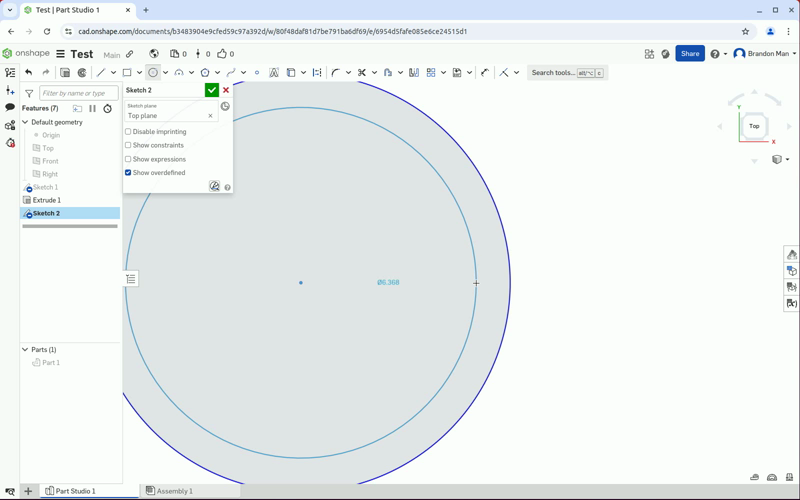
scroll(-6)
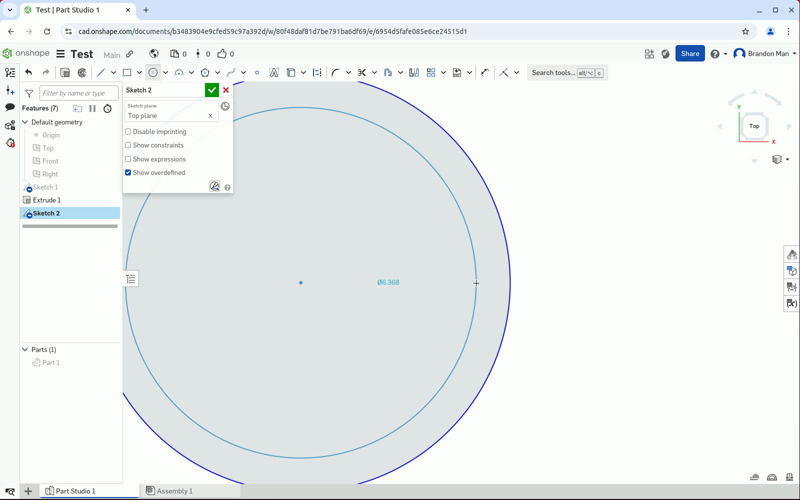
scroll(-6)
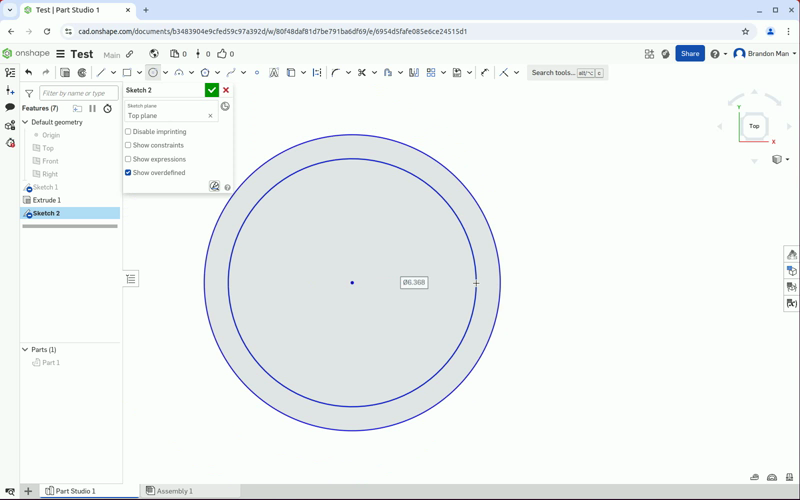
scroll(-6)
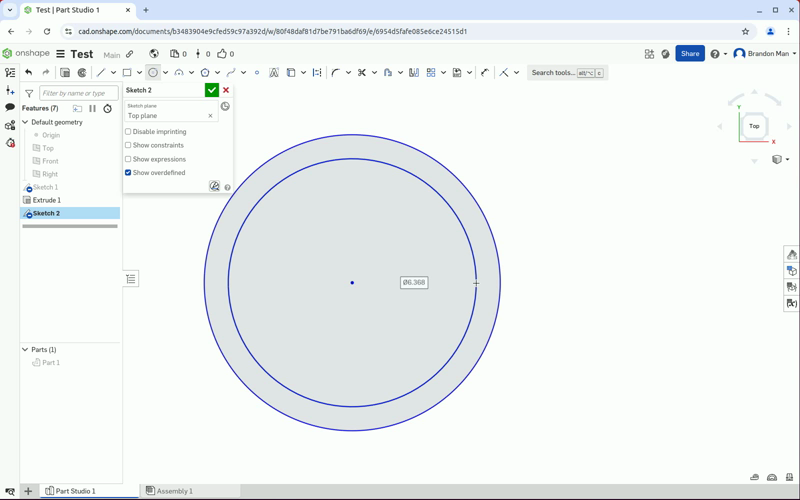
scroll(-6)
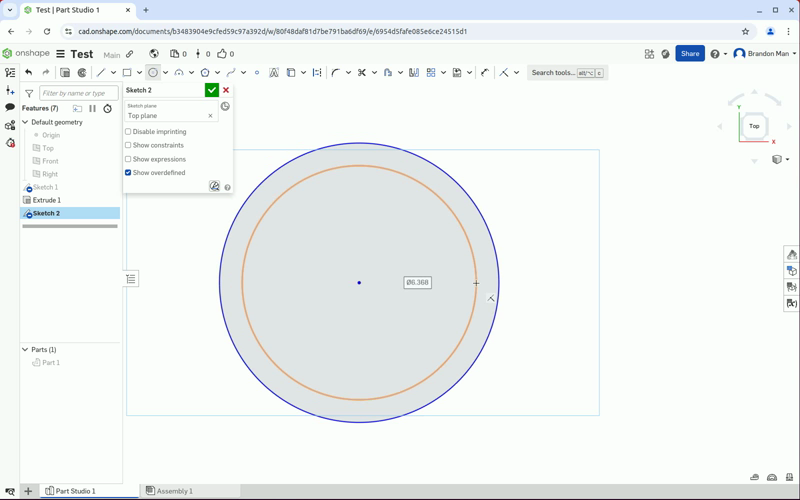
scroll(-6)
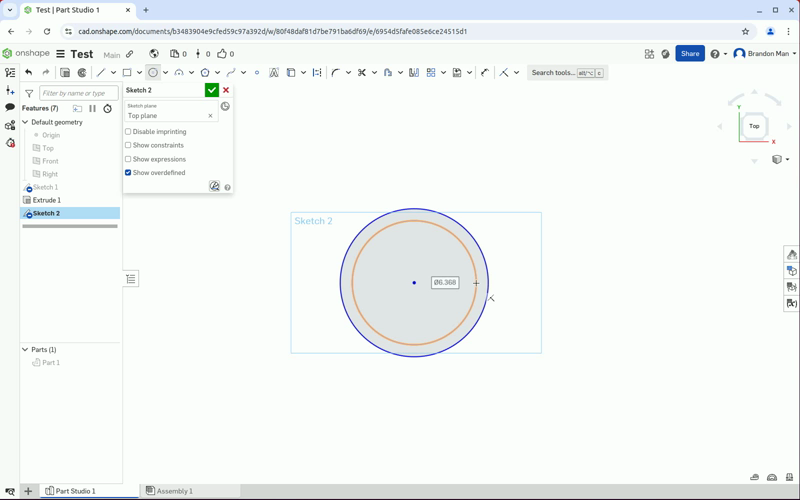
scroll(-6)
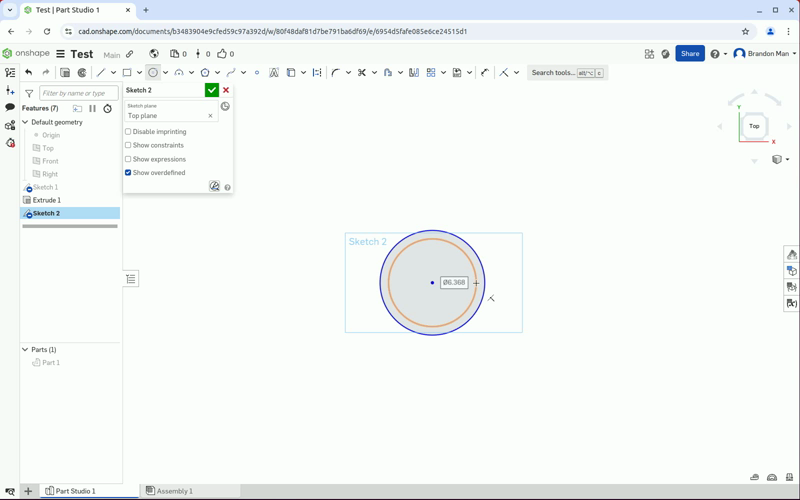
scroll(-6)
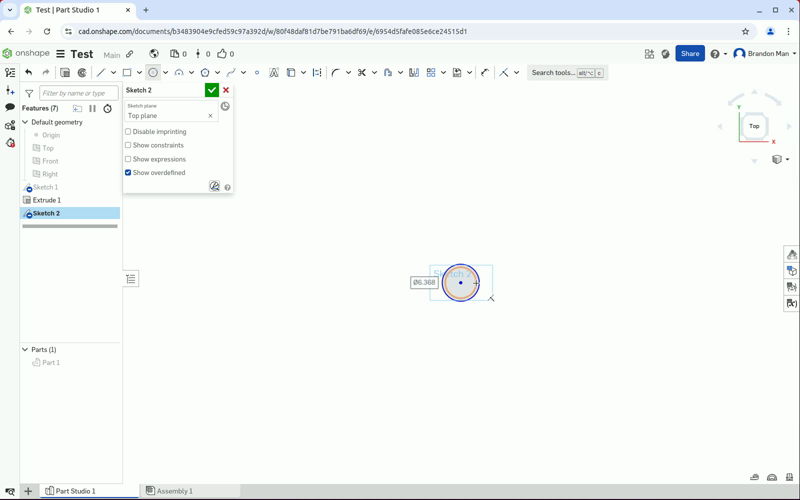
key(esc)
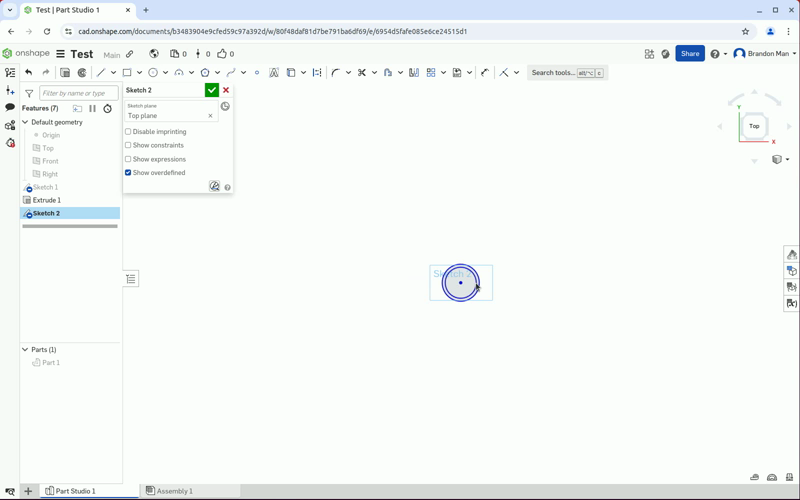
mouse_move(447, 292)
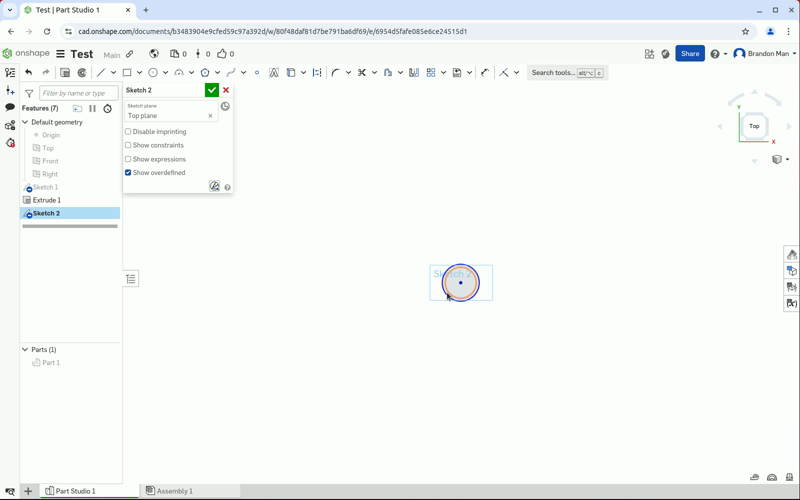
scroll(6)
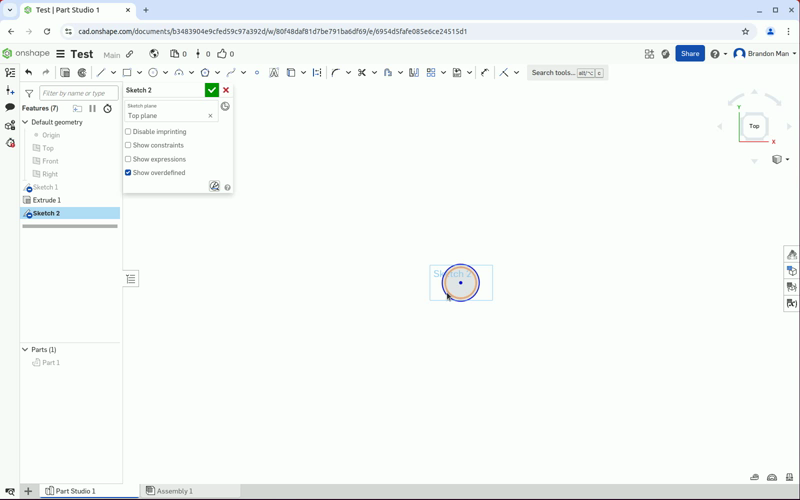
scroll(6)
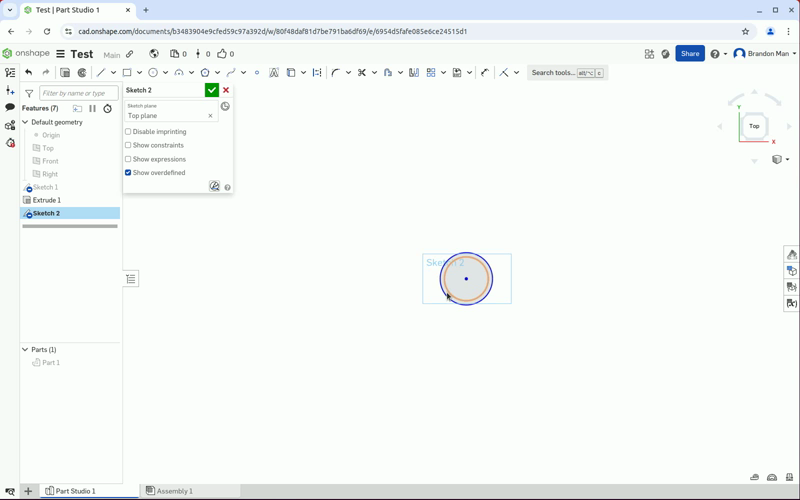
scroll(6)
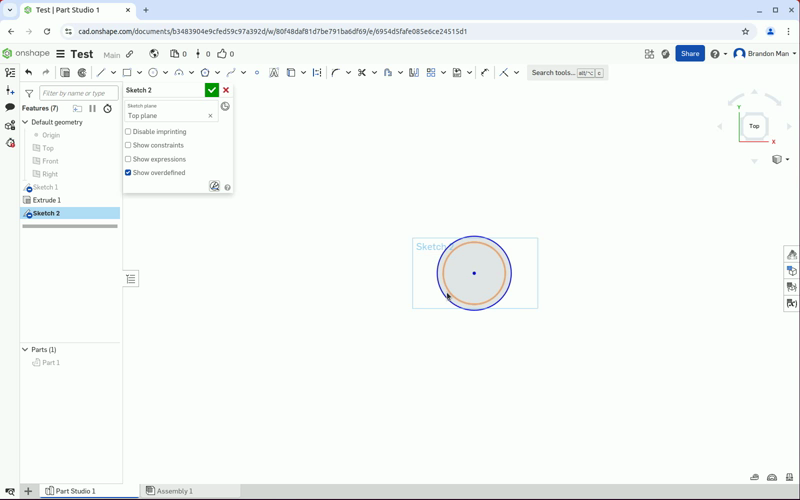
scroll(6)
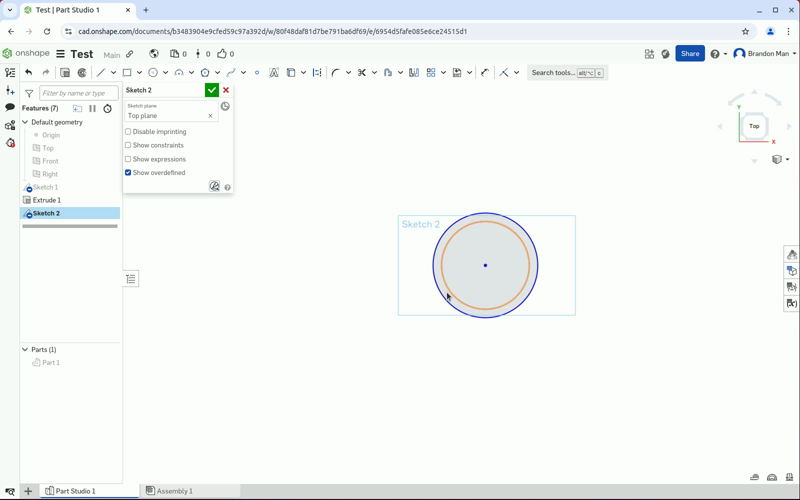
scroll(6)
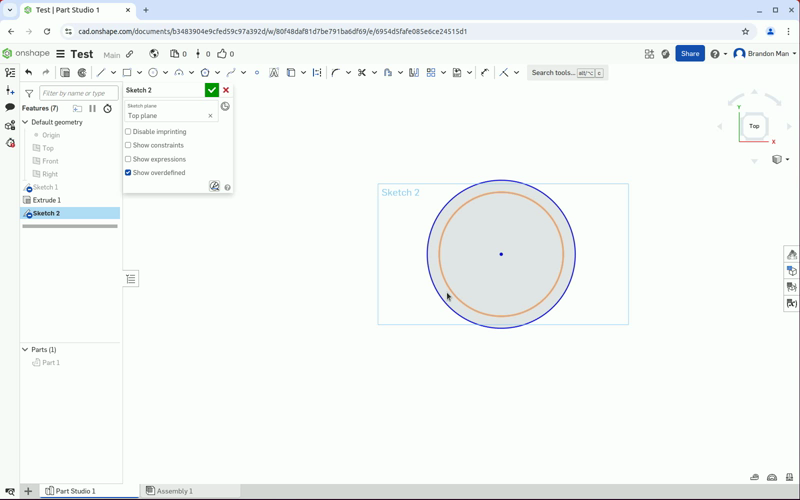
scroll(6)
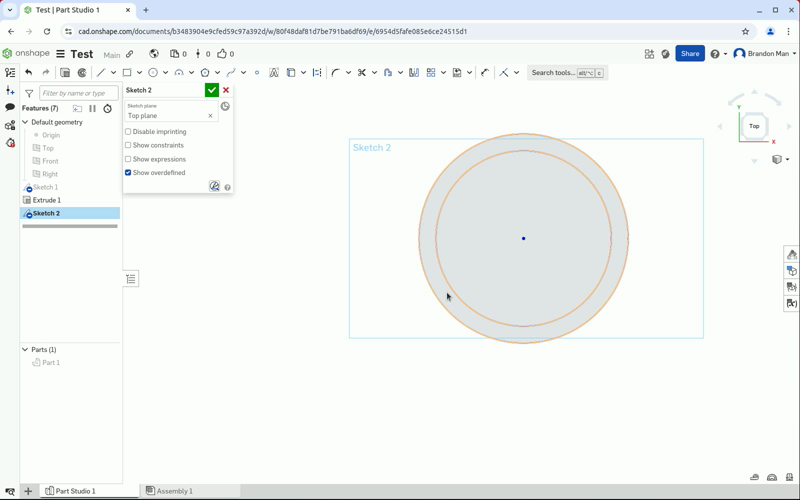
scroll(6)
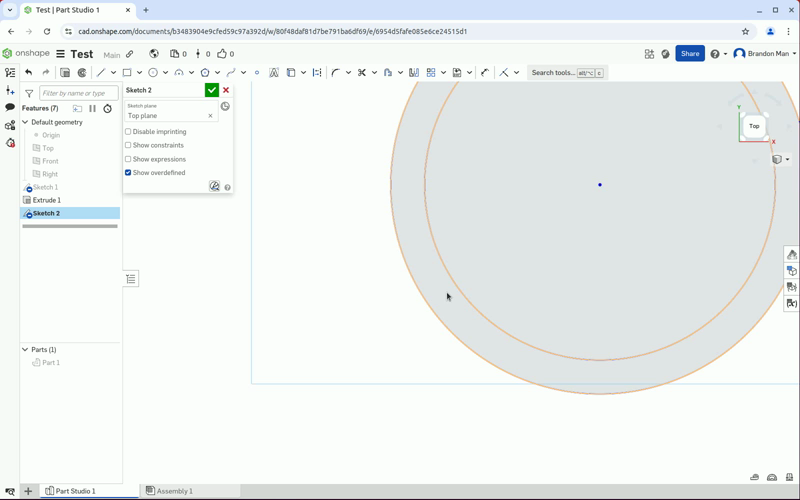
click(447, 292)
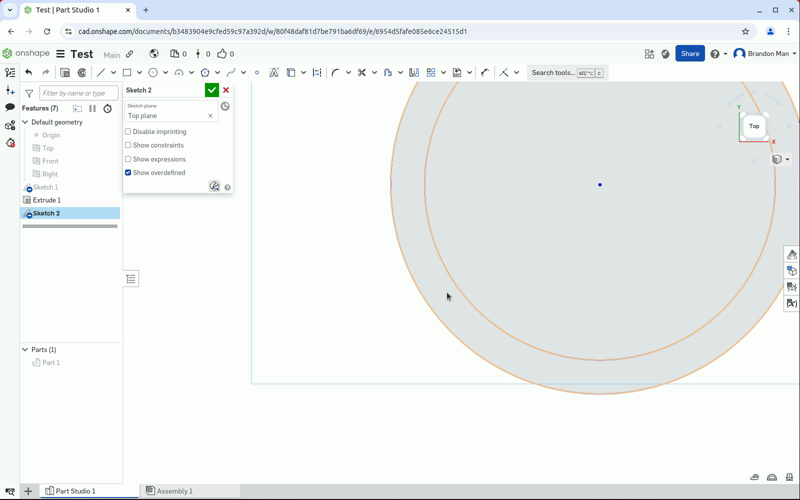
scroll(-6)
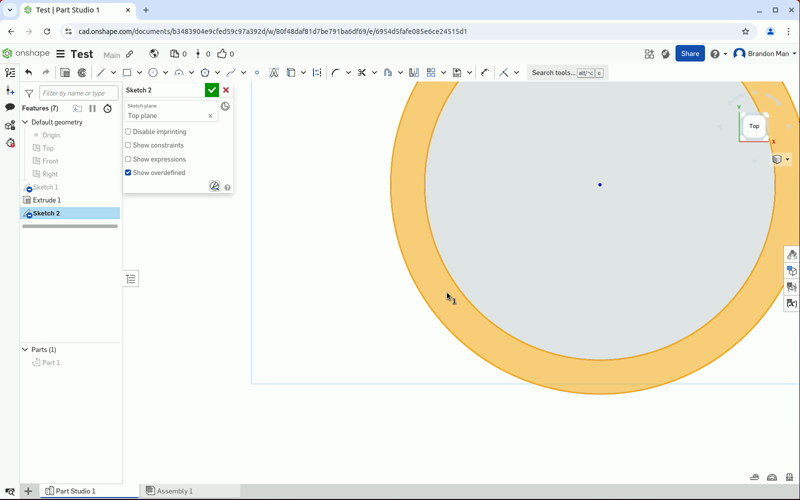
scroll(-6)
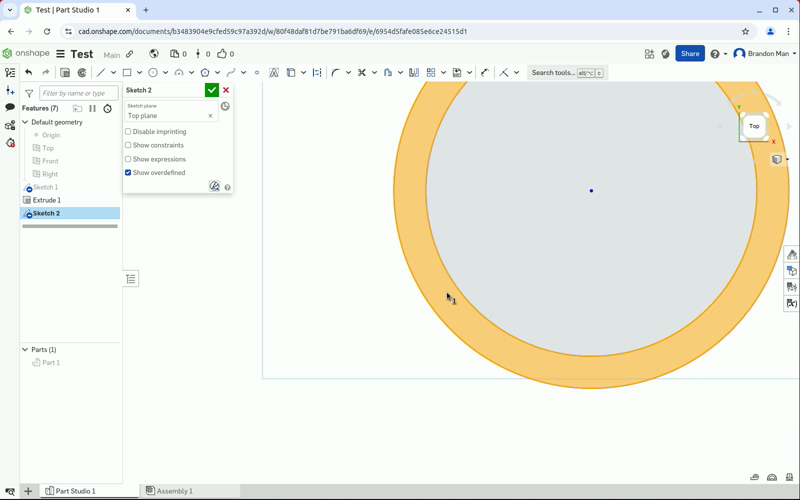
scroll(-6)
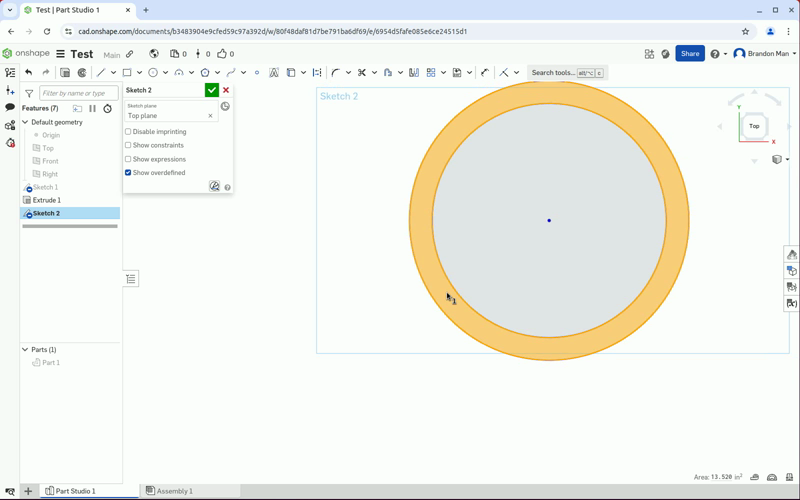
scroll(-6)
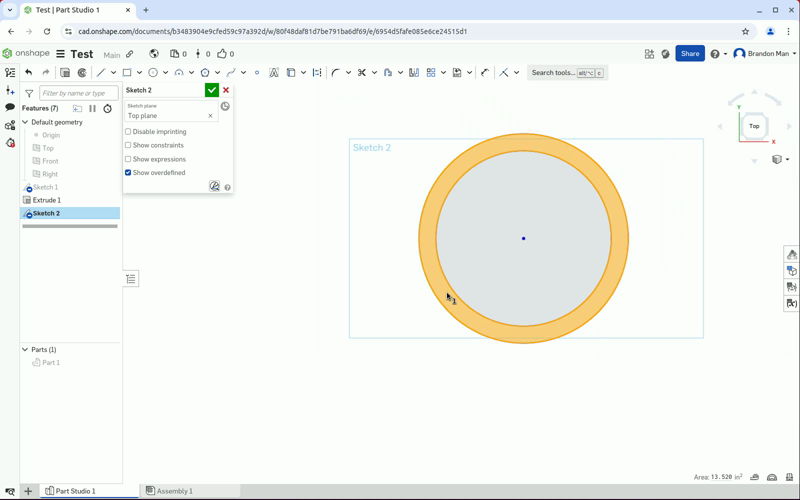
scroll(-6)
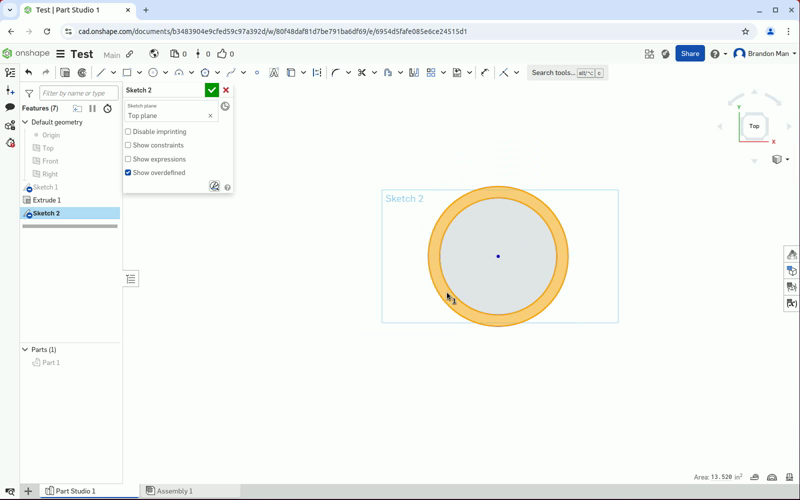
scroll(-6)
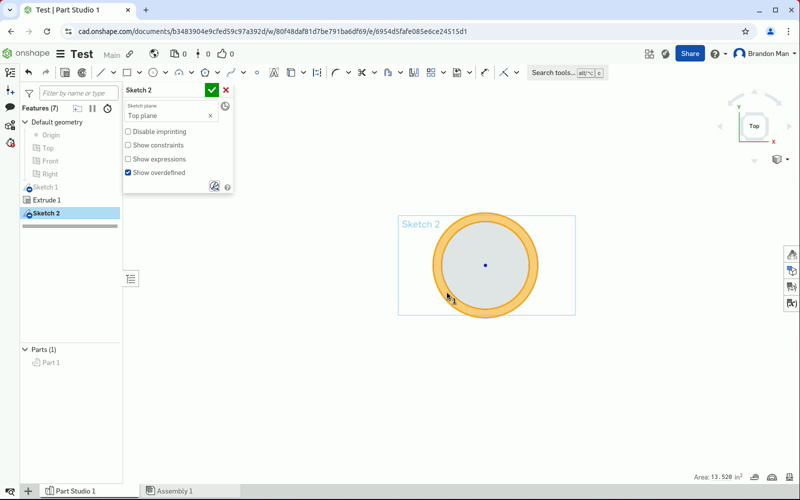
scroll(-6)
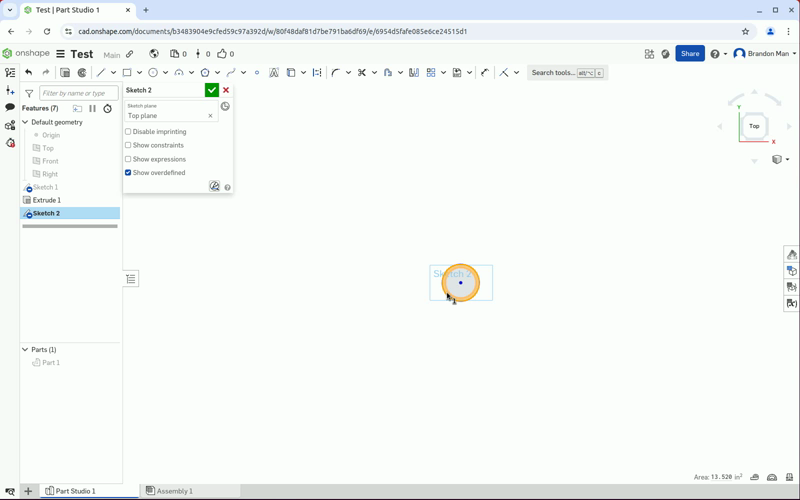
mouse_move(73, 352)
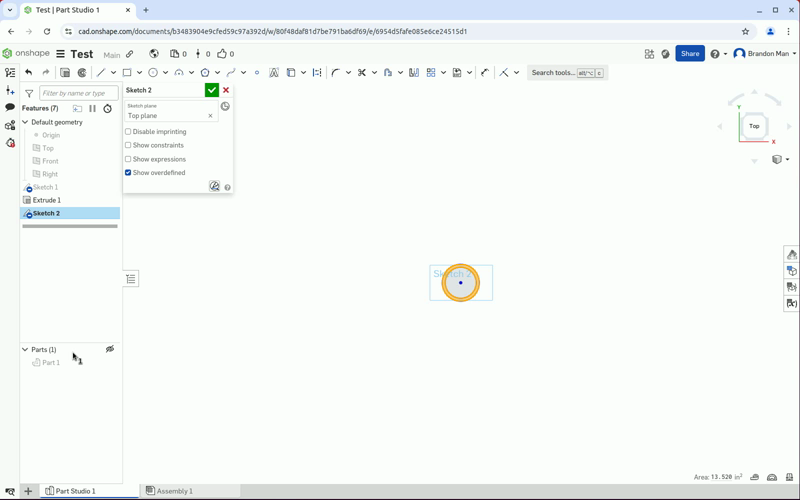
key(shift+y)
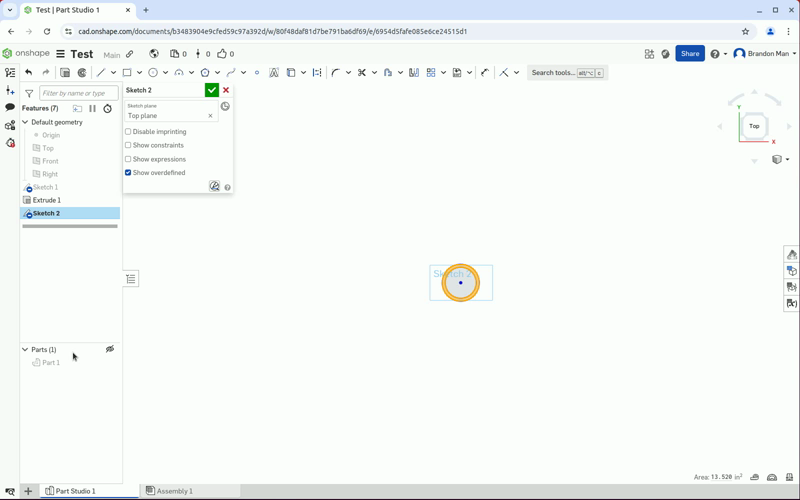
key(shift+e)
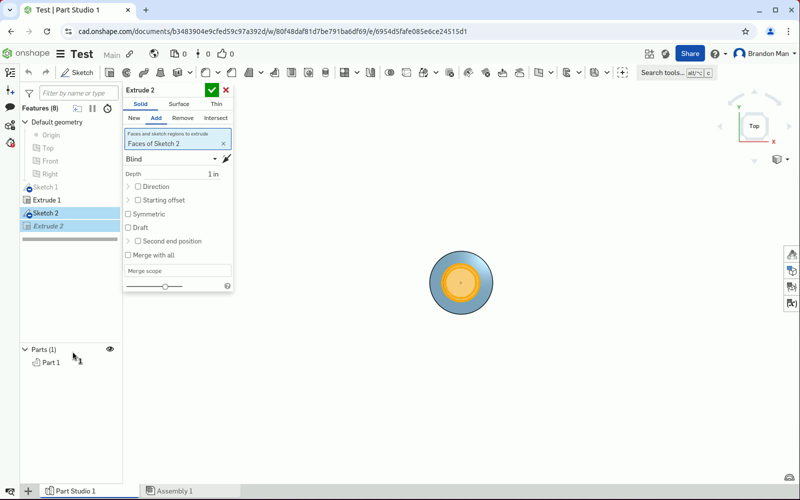
mouse_move(143, 106)
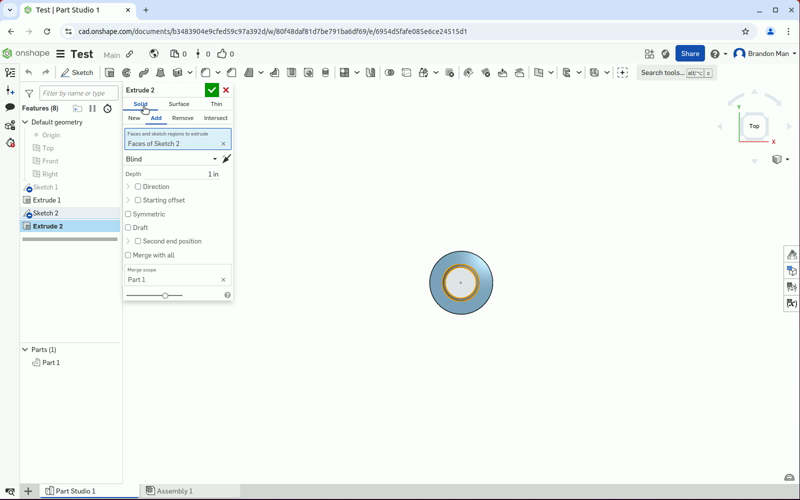
click(143, 106)
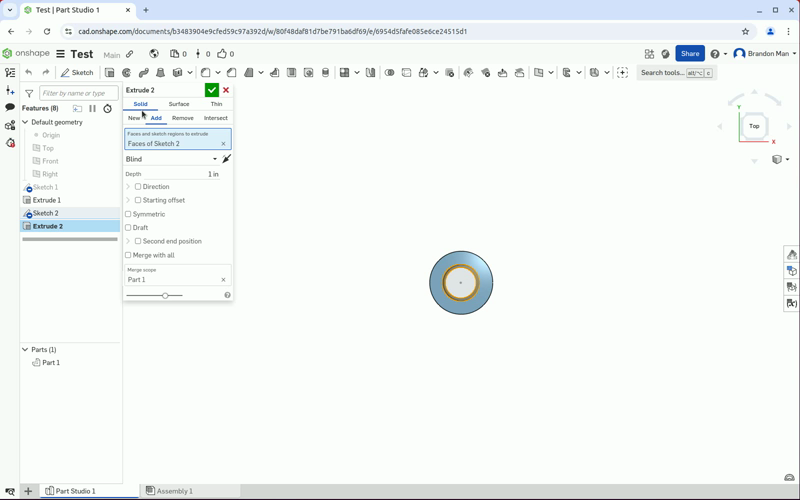
mouse_move(137, 120)
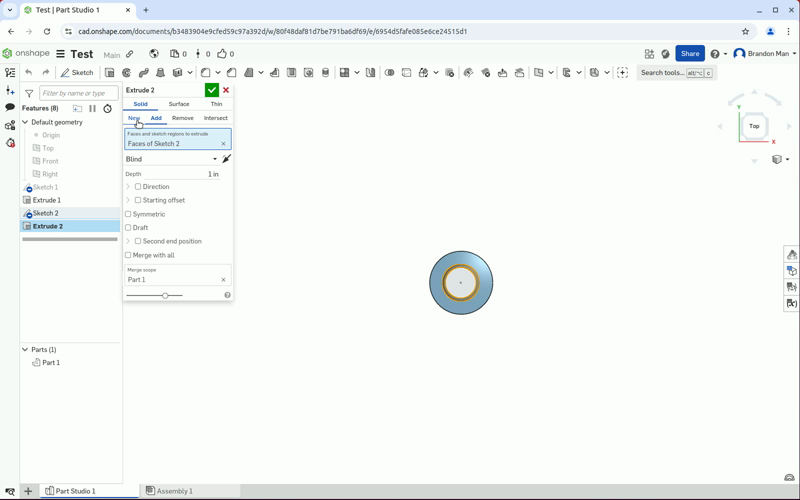
click(137, 120)
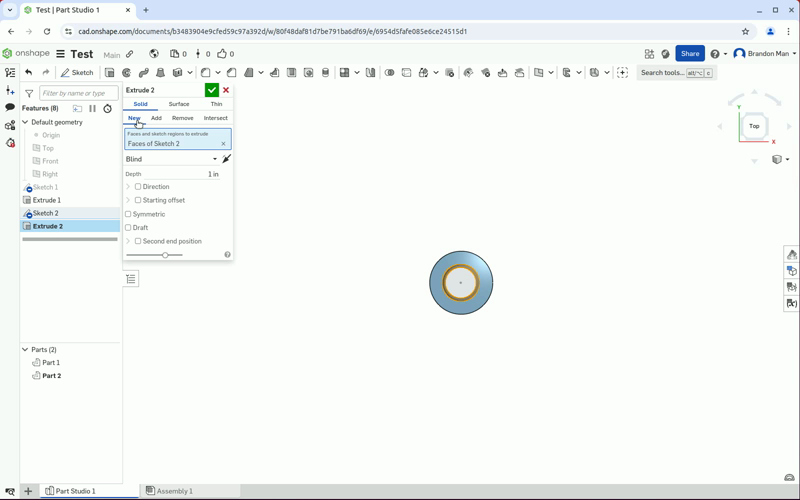
key(tab, 4)
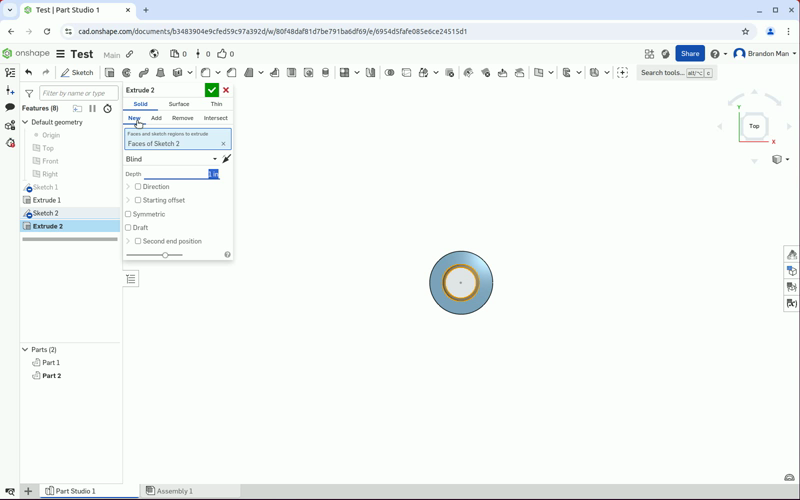
text(5.055)
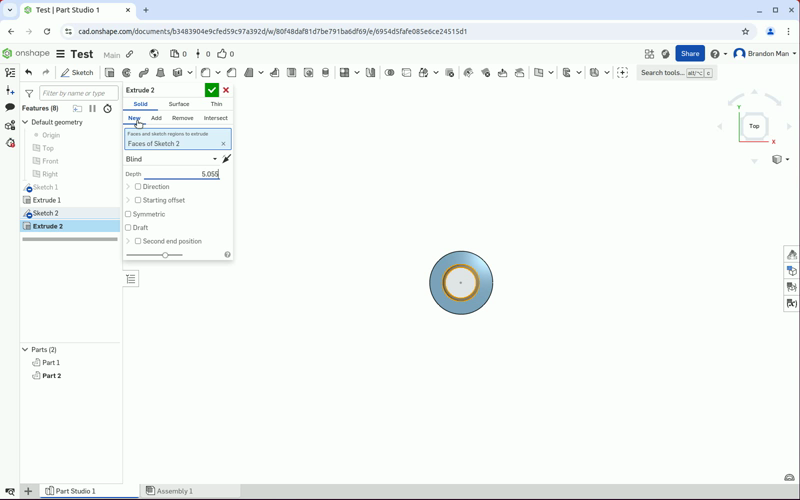
key(enter)
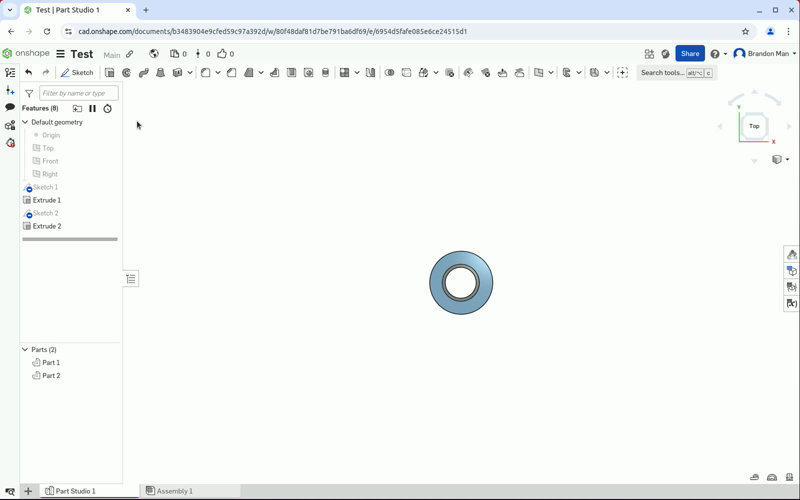
key(shift+h)
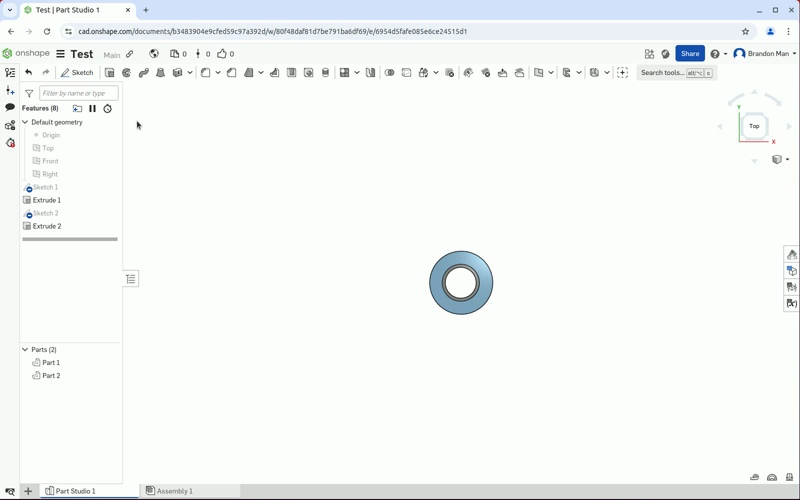
key(shift+h)
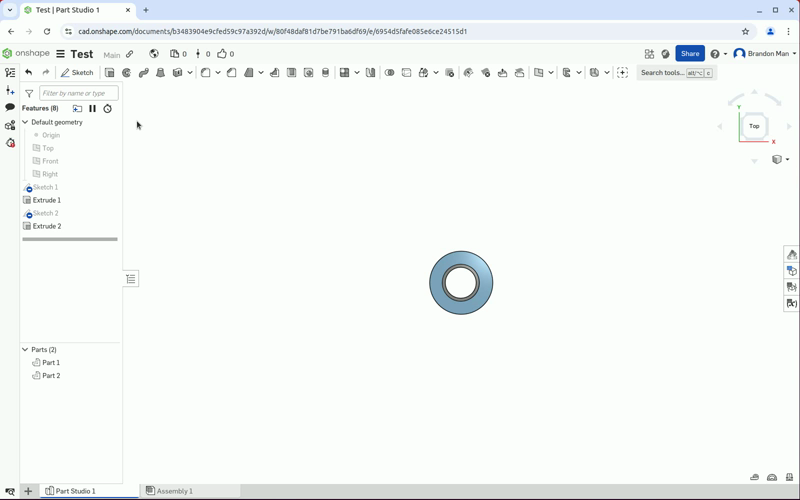
mouse_move(73, 189)
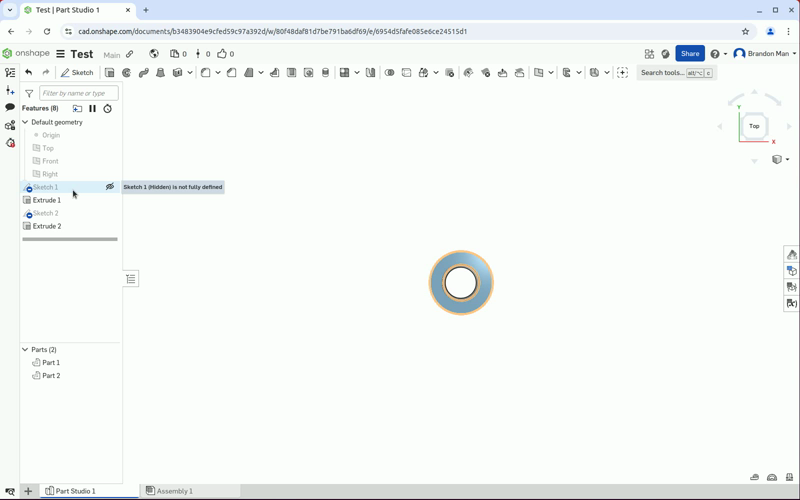
click(73, 189)
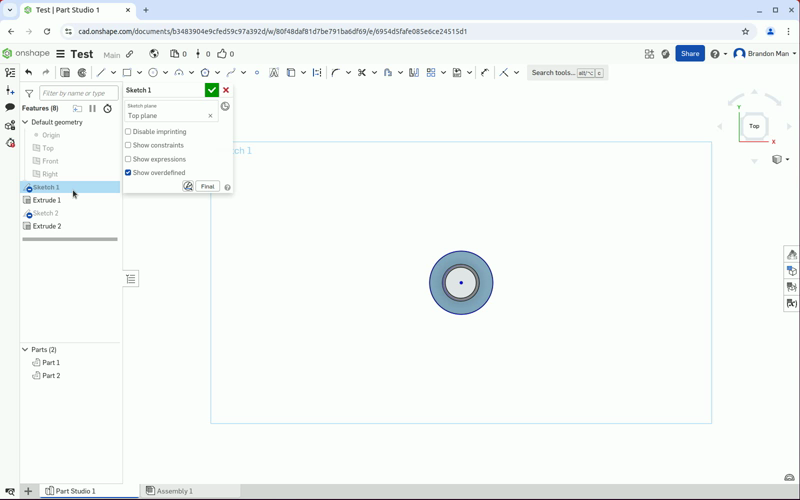
mouse_move(229, 92)
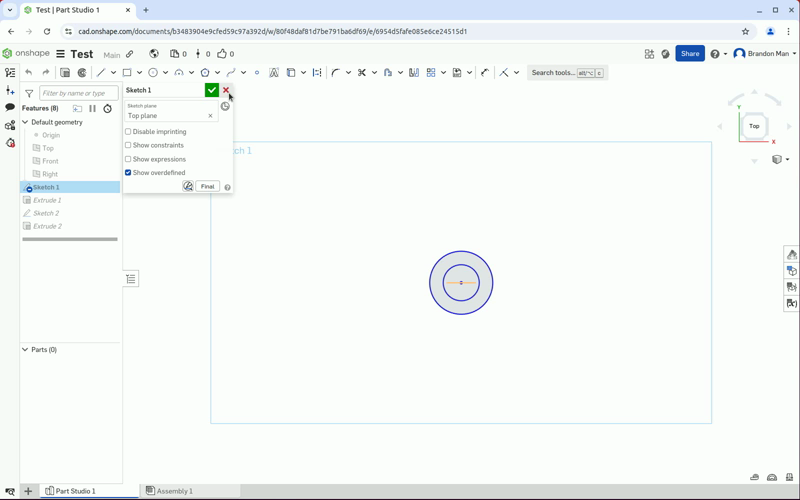
click(229, 92)
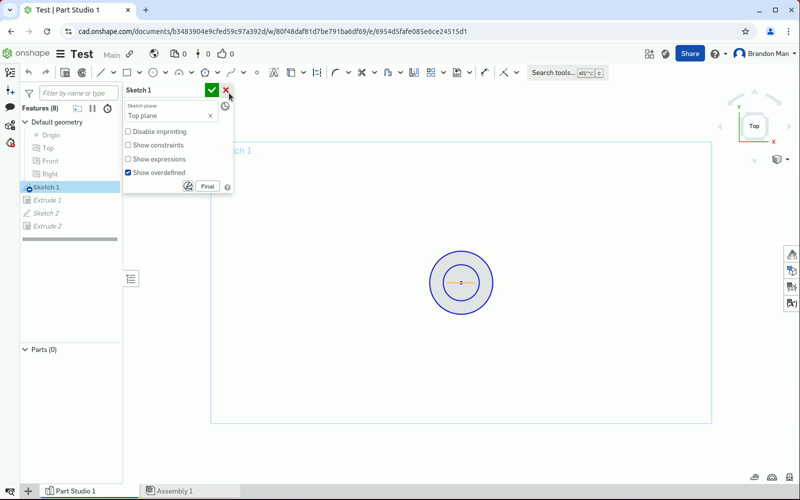
key(shift+s)
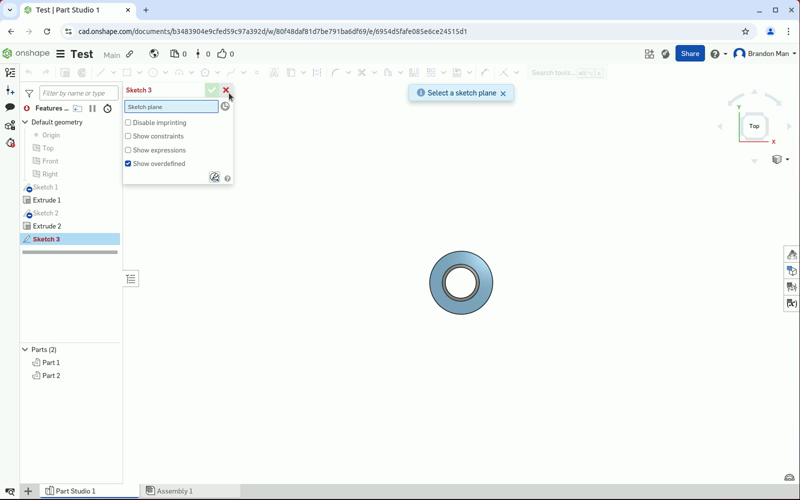
mouse_move(73, 150)
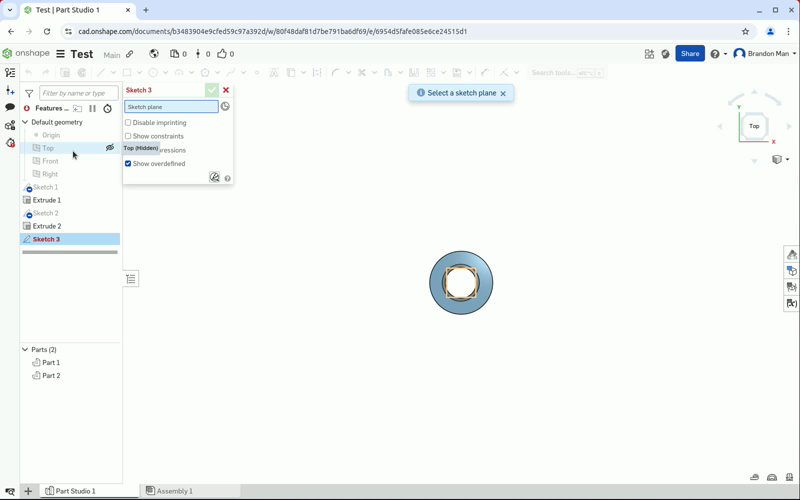
click(73, 150)
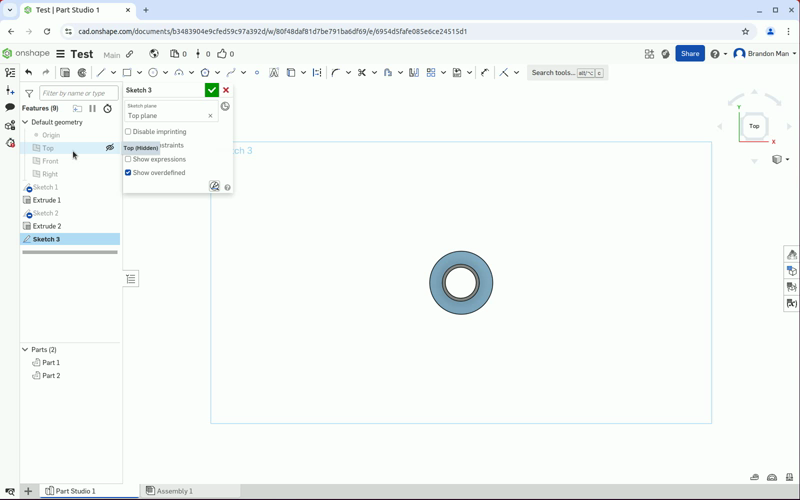
mouse_move(73, 352)
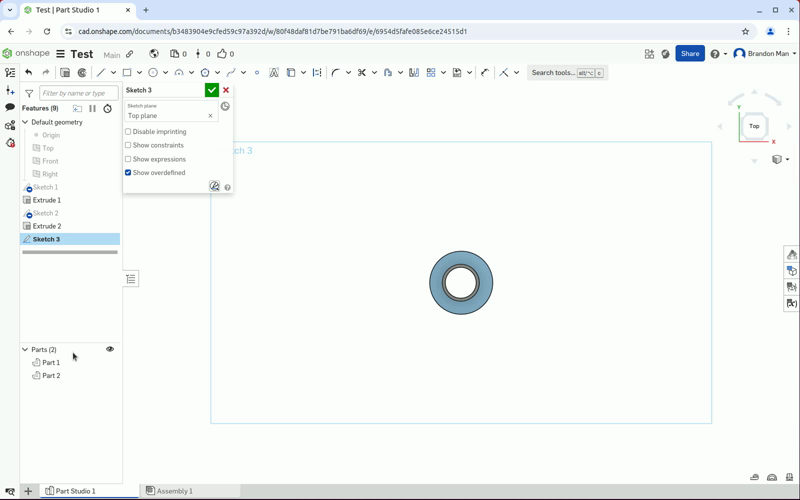
key(y)
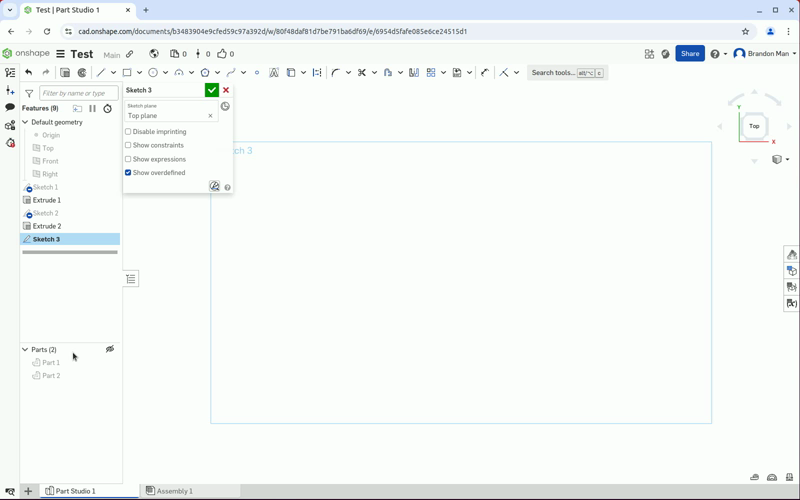
key(c)
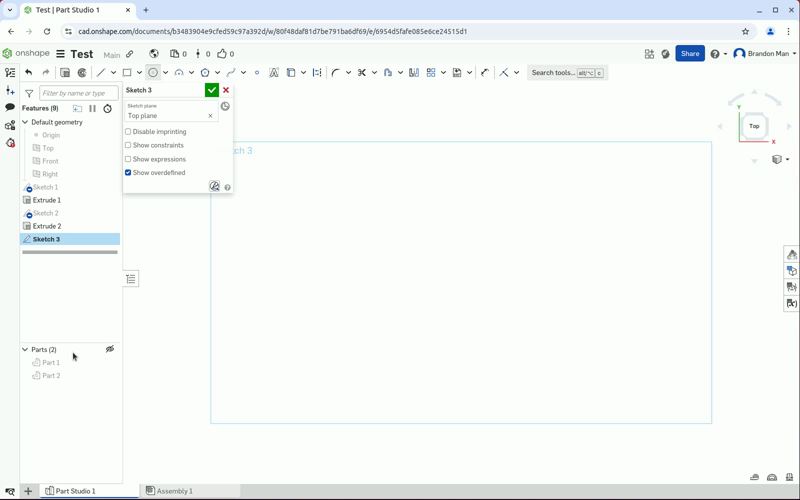
key_down(shift)
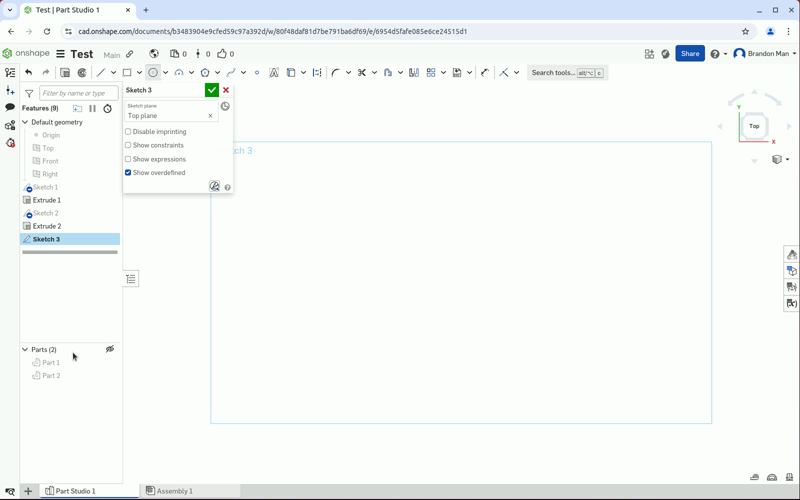
mouse_move(379, 282)
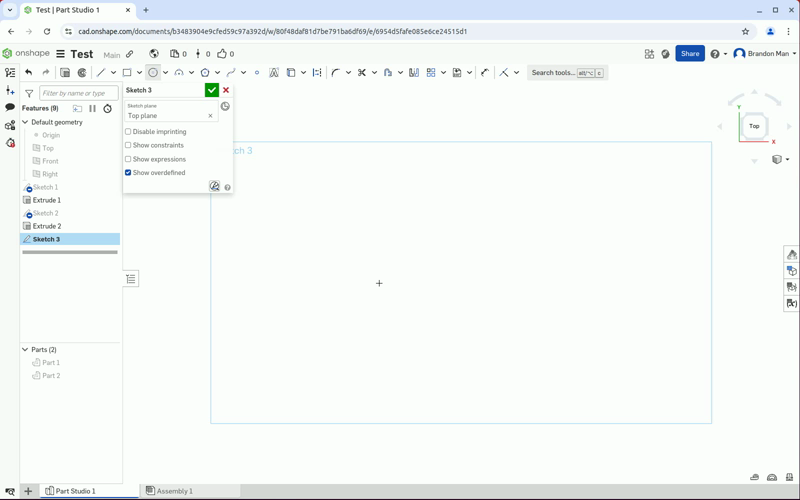
click(379, 282)
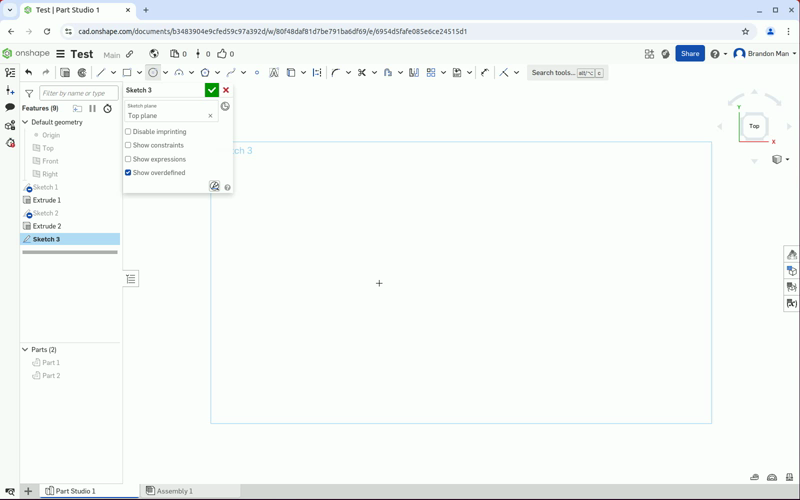
key_up(shift)
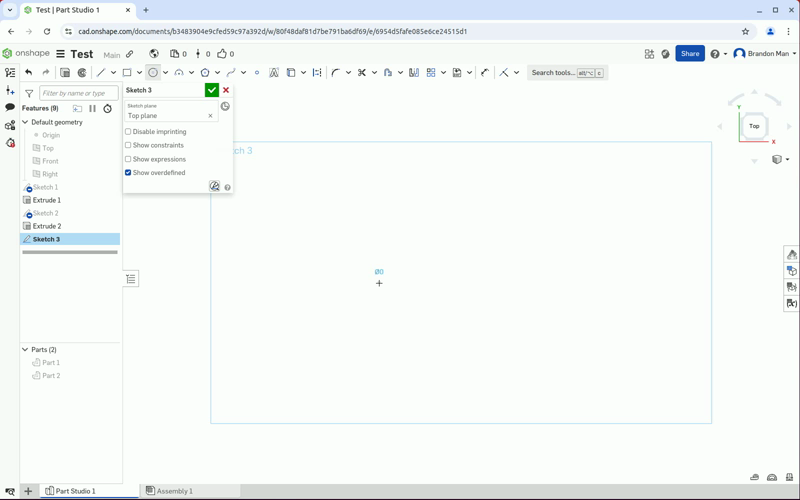
mouse_move(410, 282)
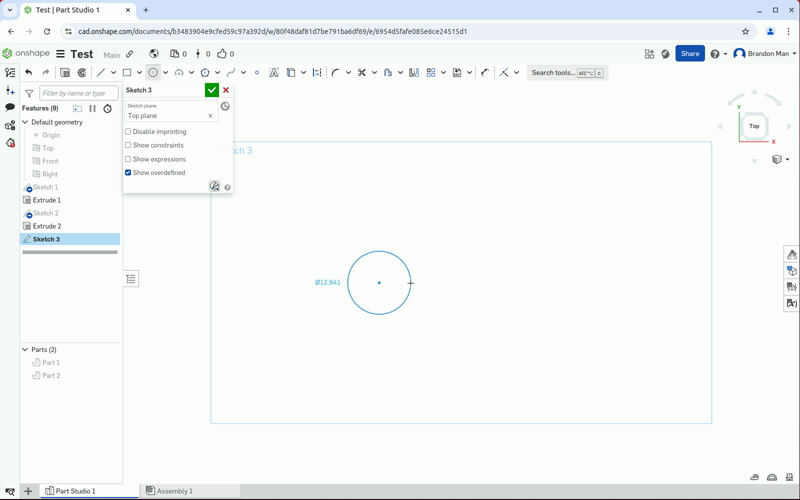
click(410, 282)
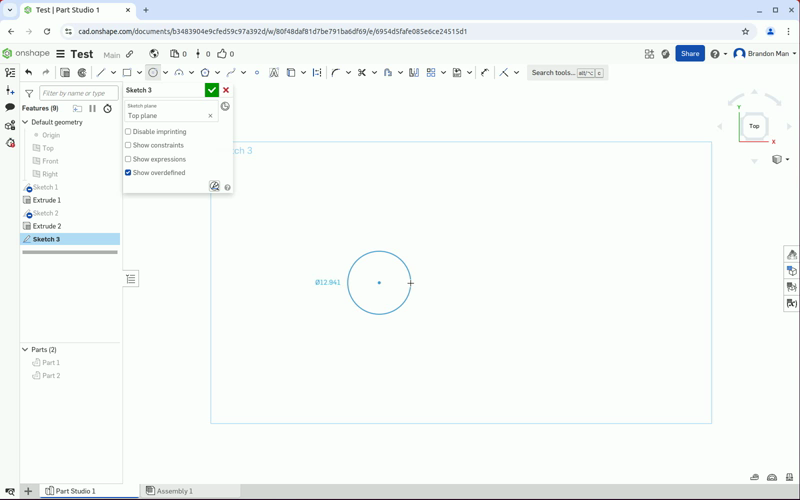
key(esc)
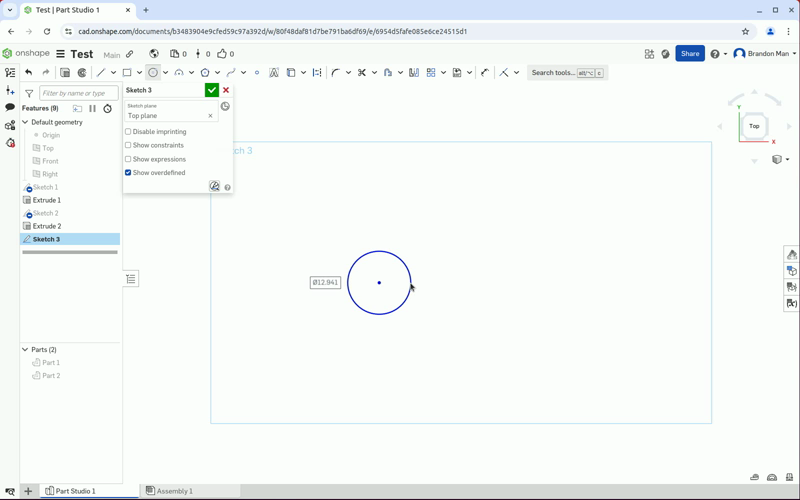
key(c)
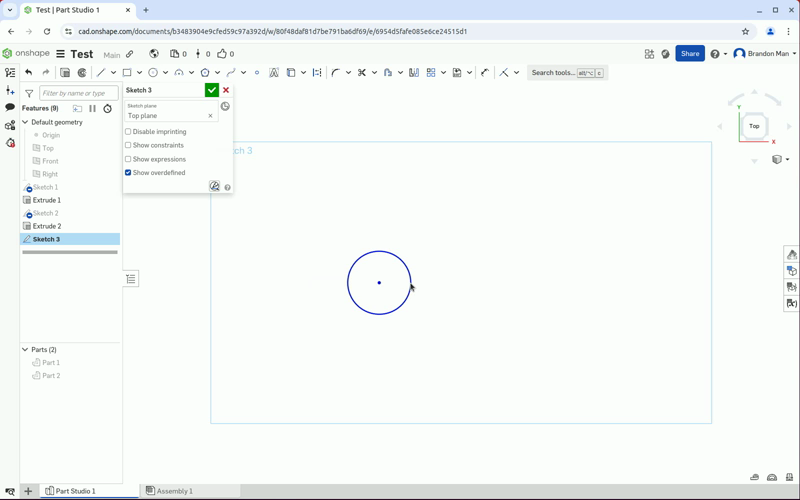
key_down(shift)
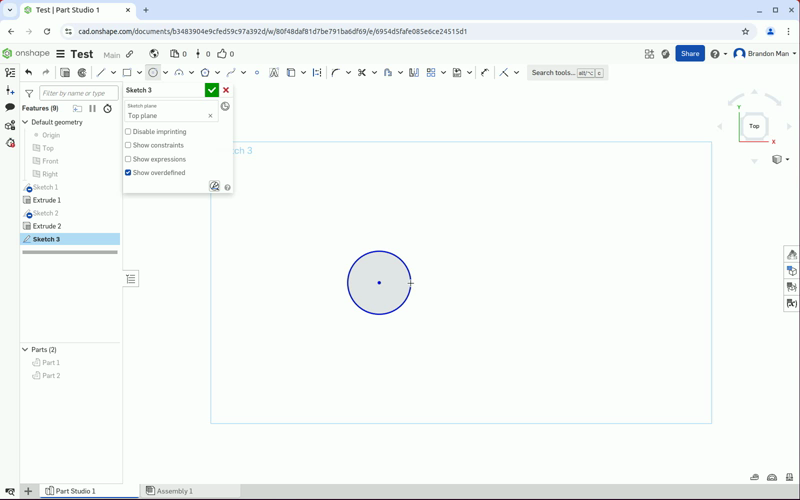
mouse_move(379, 282)
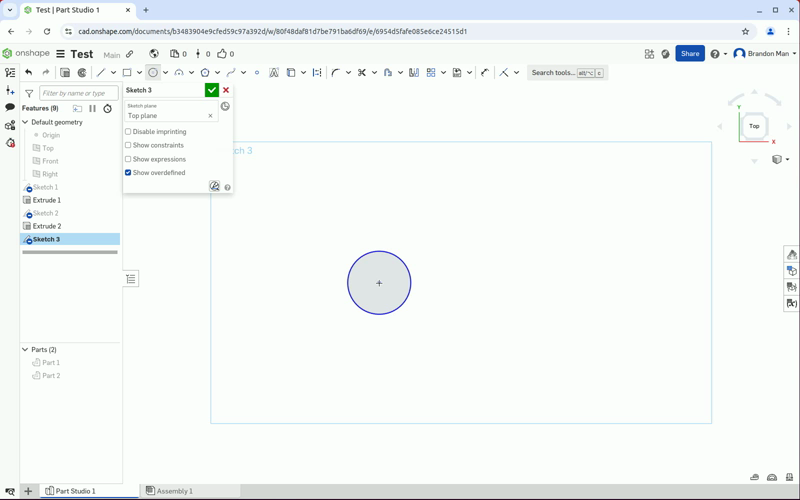
click(379, 282)
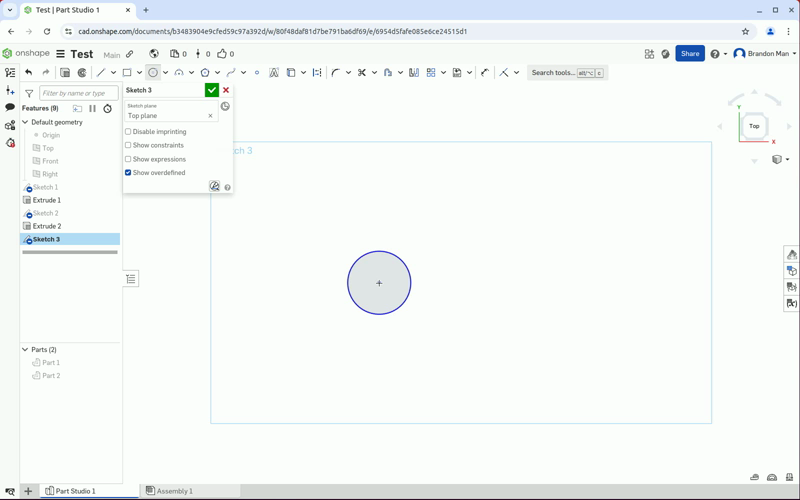
key_up(shift)
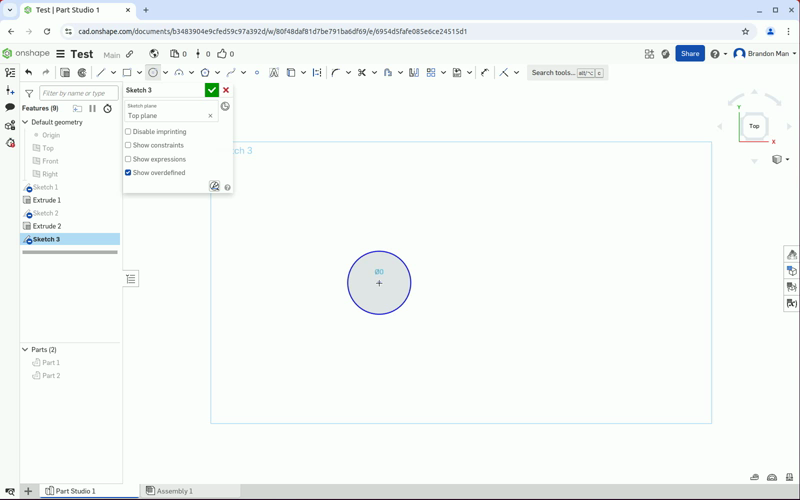
mouse_move(392, 282)
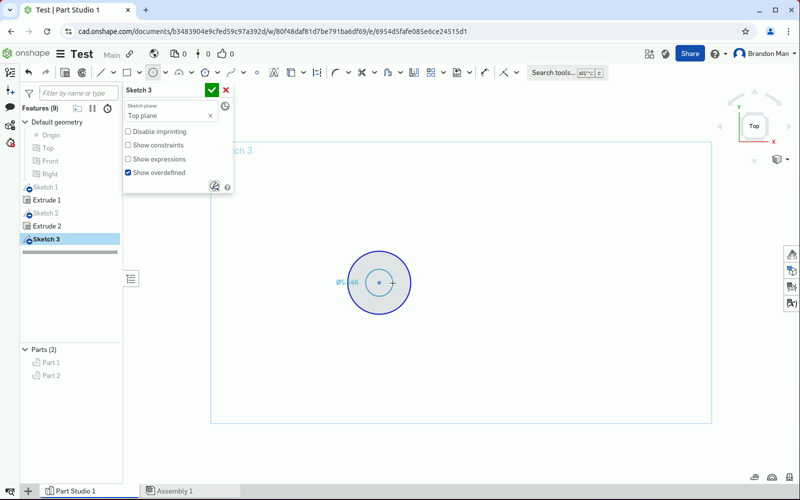
click(392, 282)
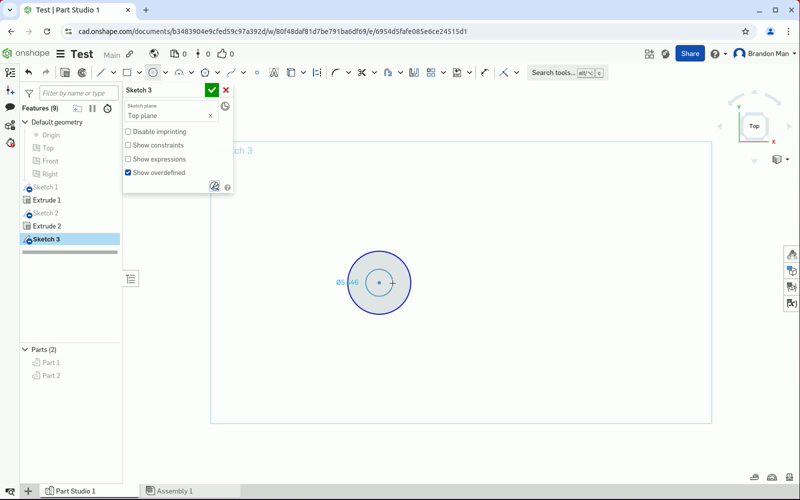
key(esc)
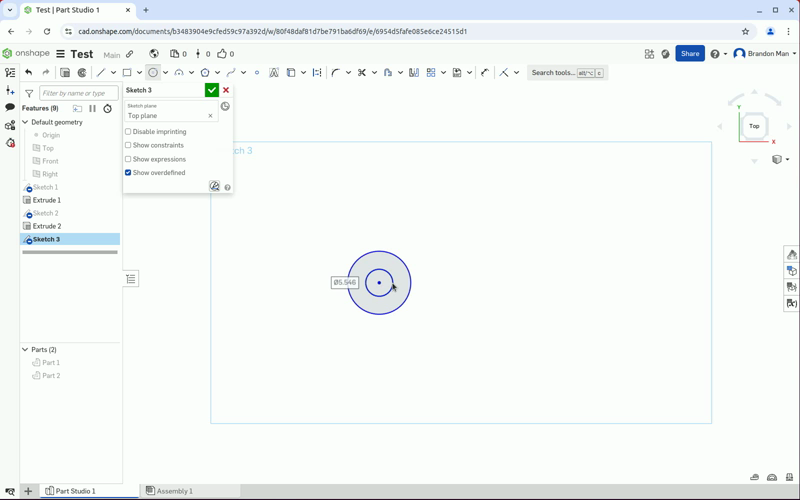
mouse_move(387, 263)
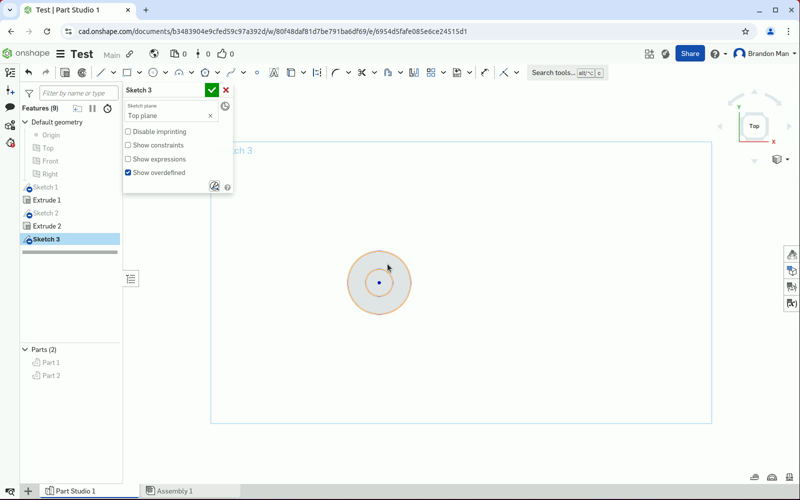
click(387, 263)
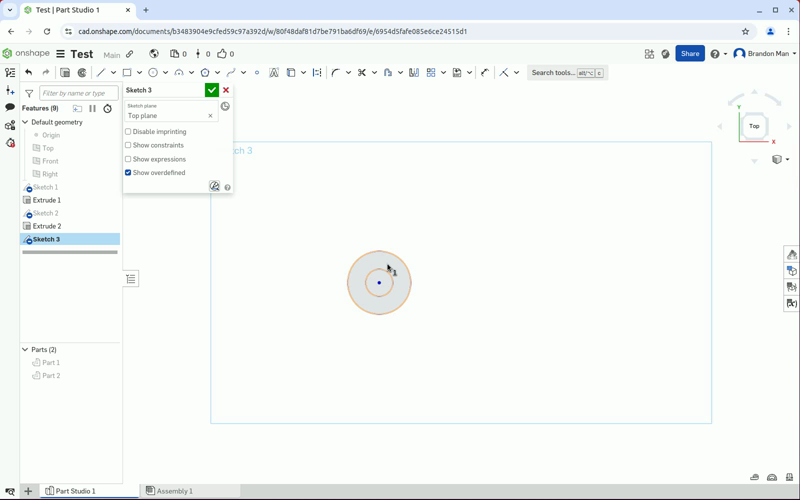
mouse_move(73, 352)
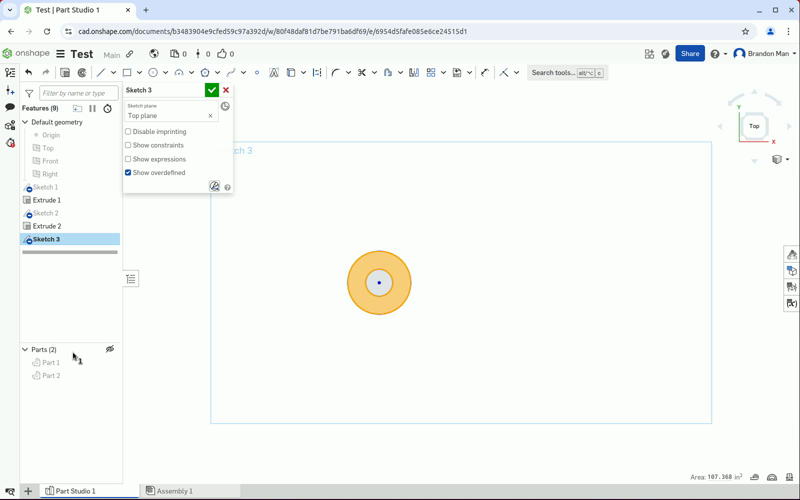
key(shift+y)
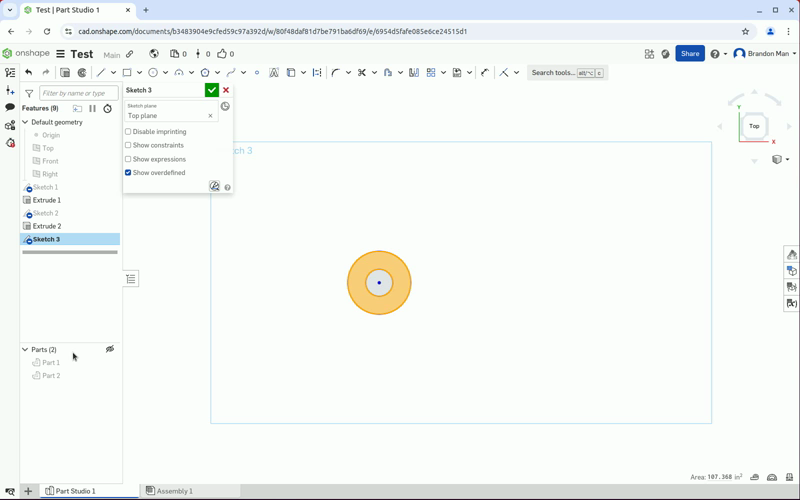
key(shift+e)
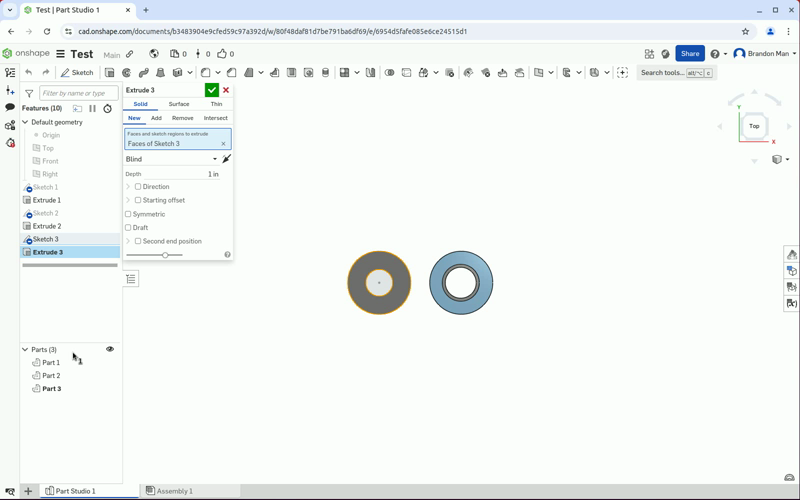
mouse_move(143, 106)
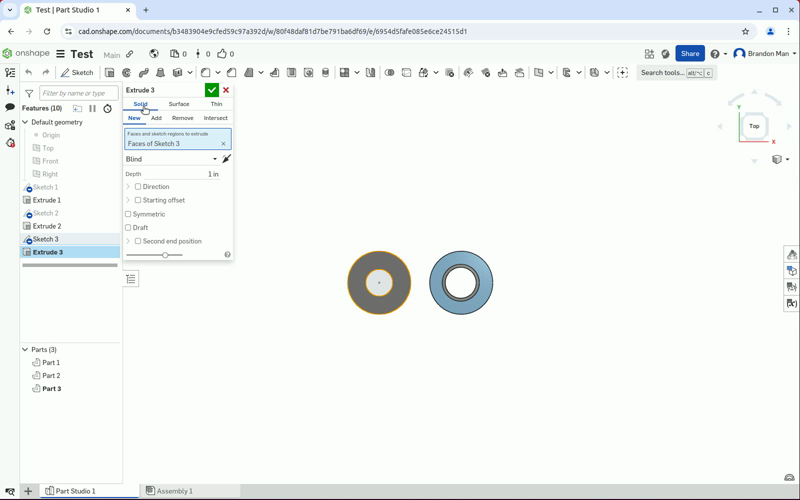
click(143, 106)
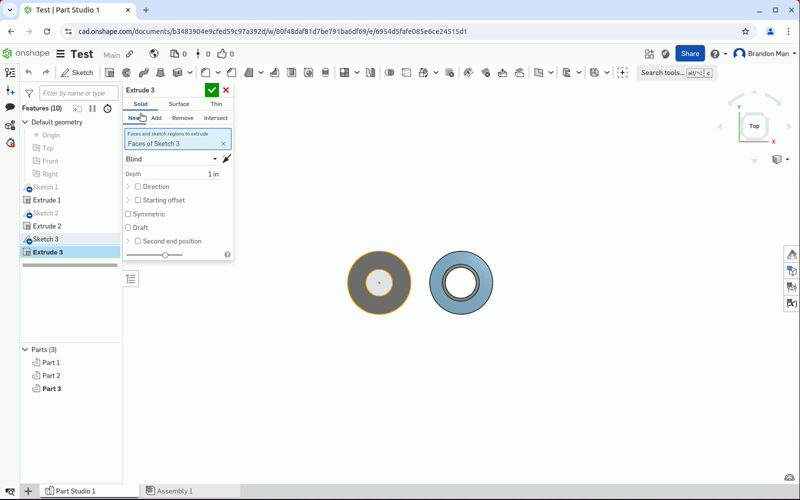
mouse_move(137, 120)
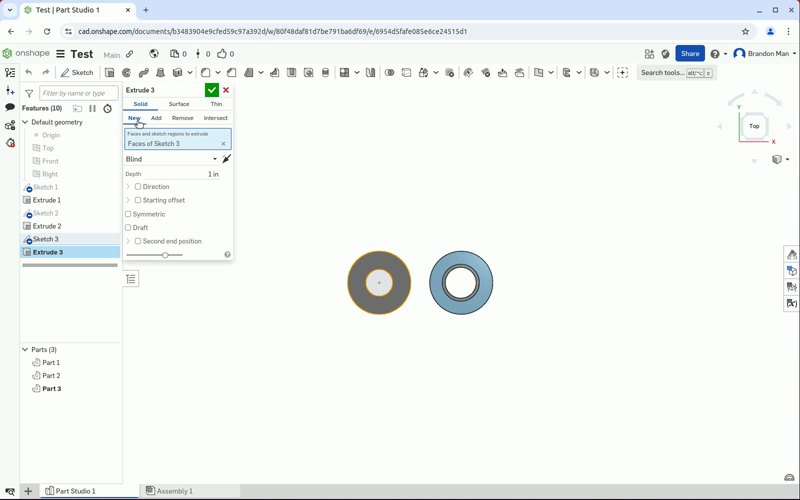
click(137, 120)
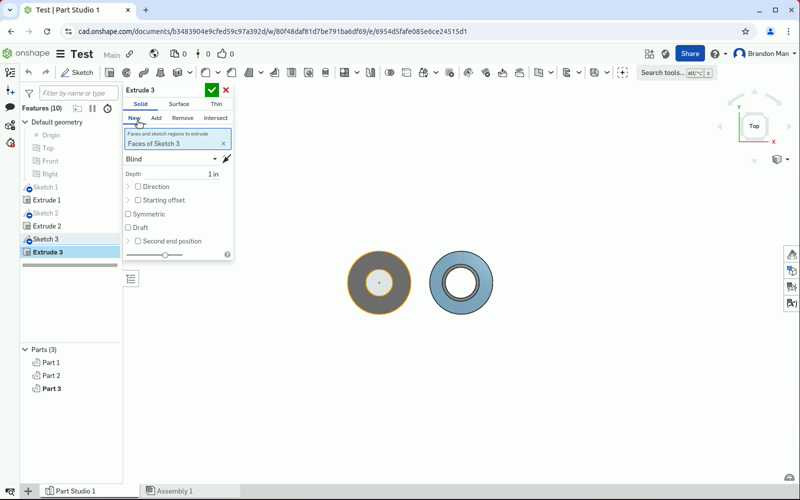
key(tab, 4)
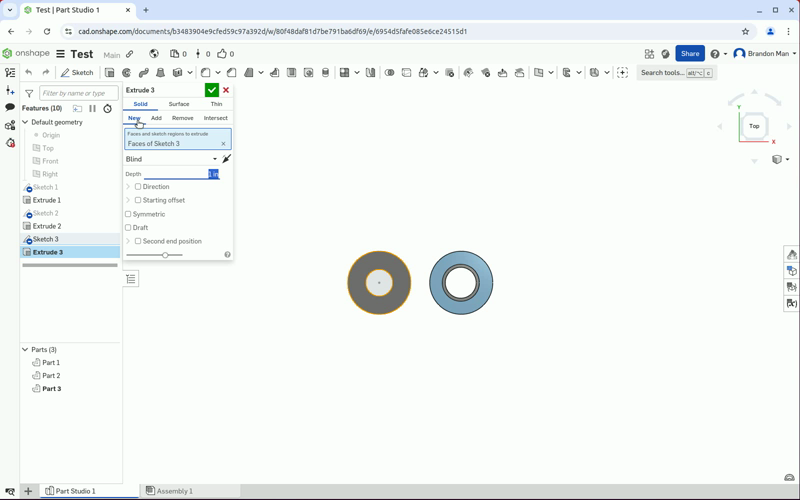
text(1.204)
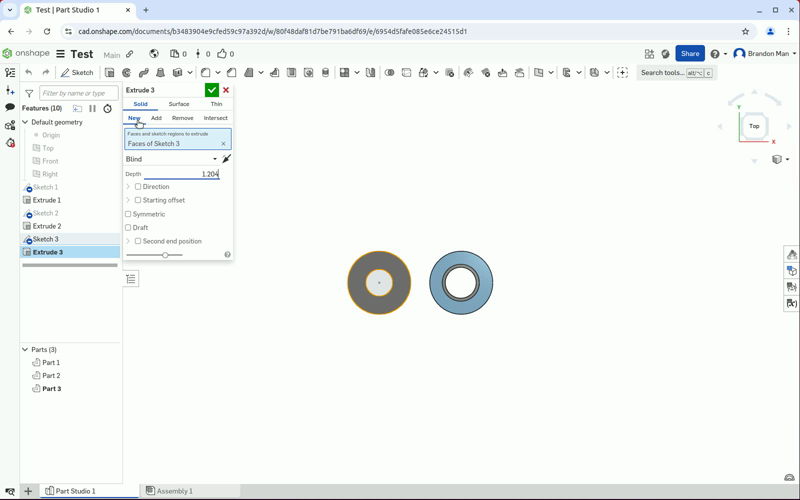
key(enter)
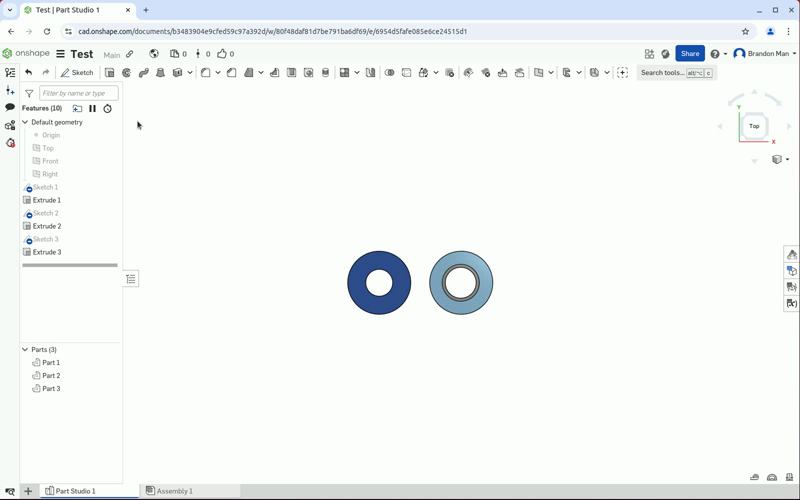
key(shift+h)
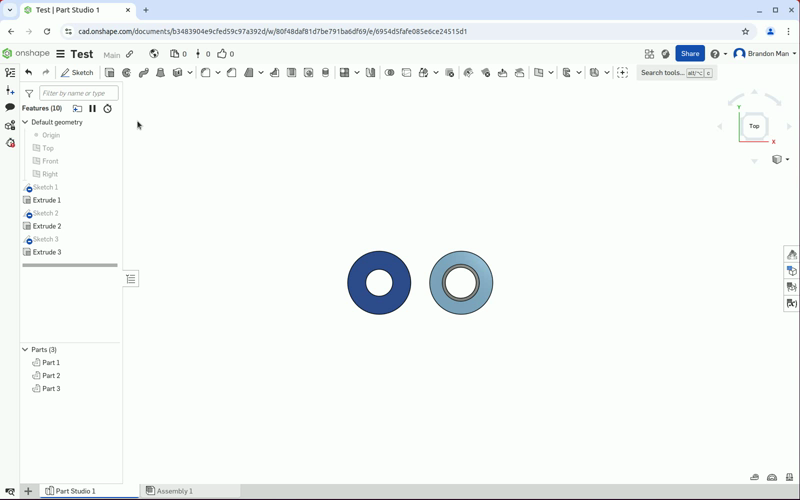
key(shift+h)
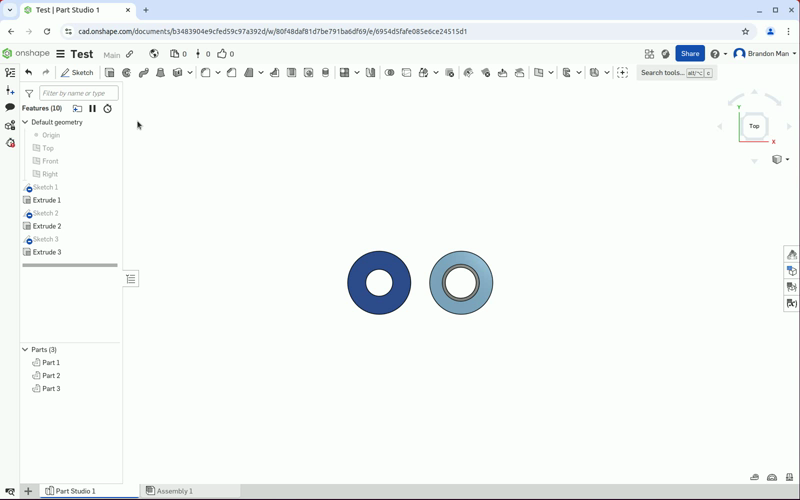
mouse_move(73, 189)
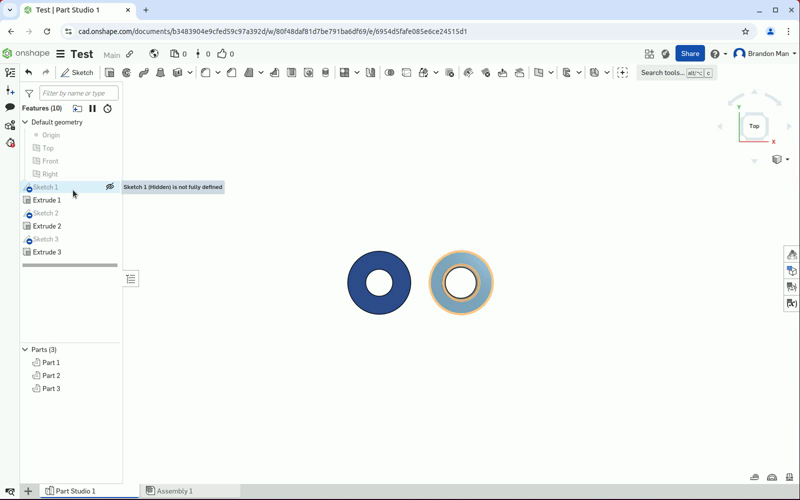
click(73, 189)
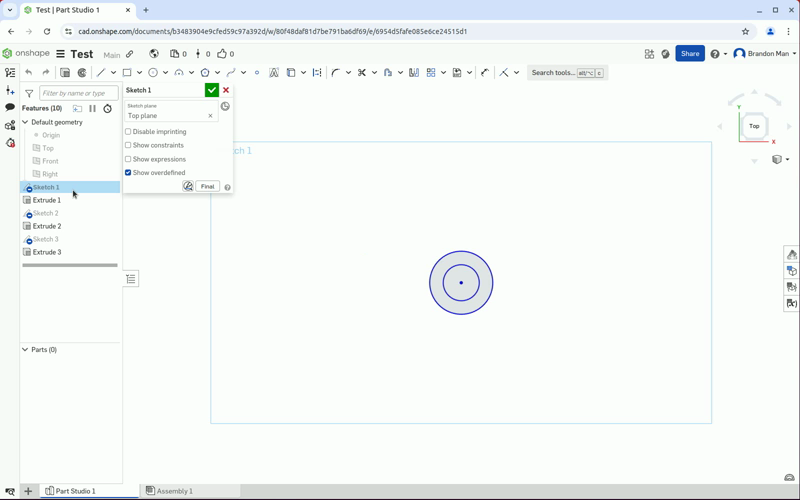
mouse_move(229, 92)
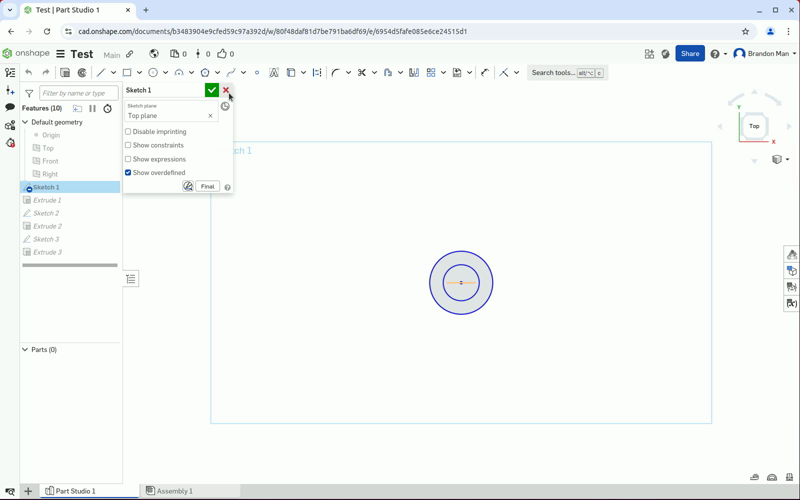
click(229, 92)
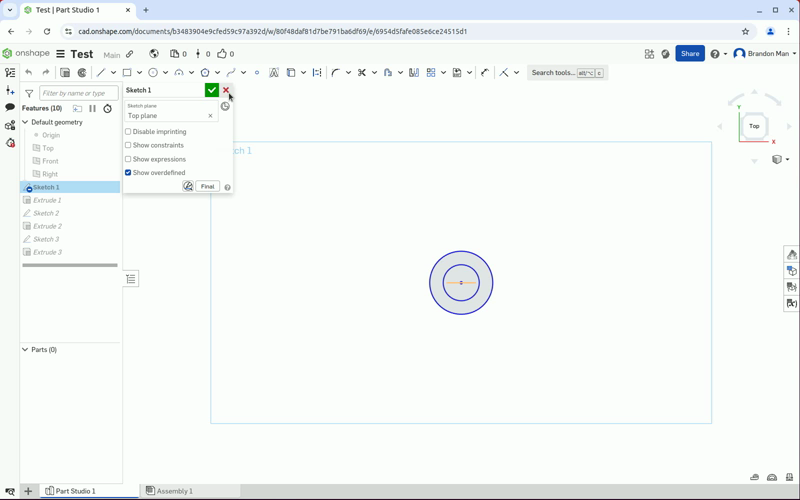
key(shift+s)
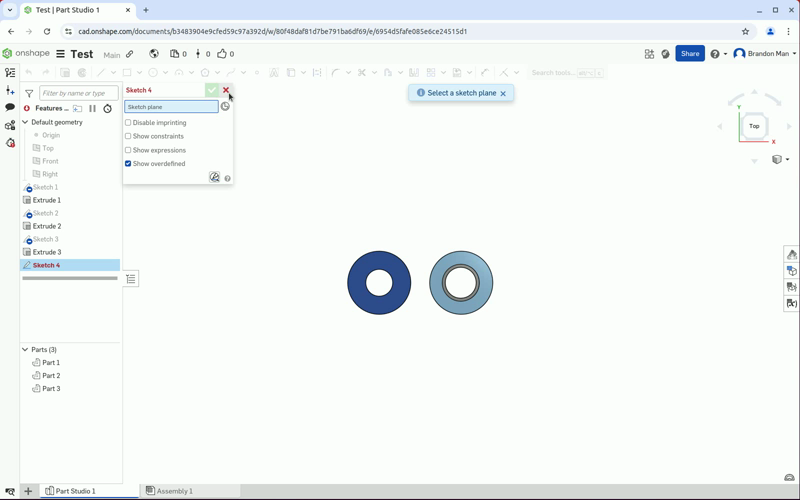
mouse_move(73, 150)
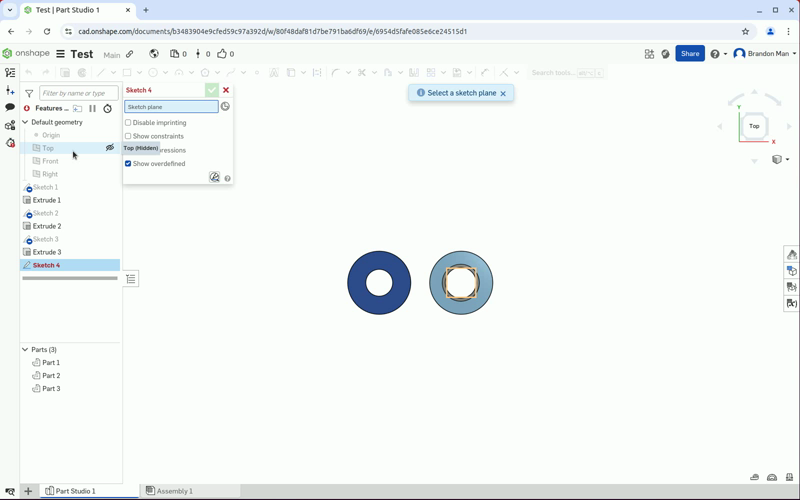
click(73, 150)
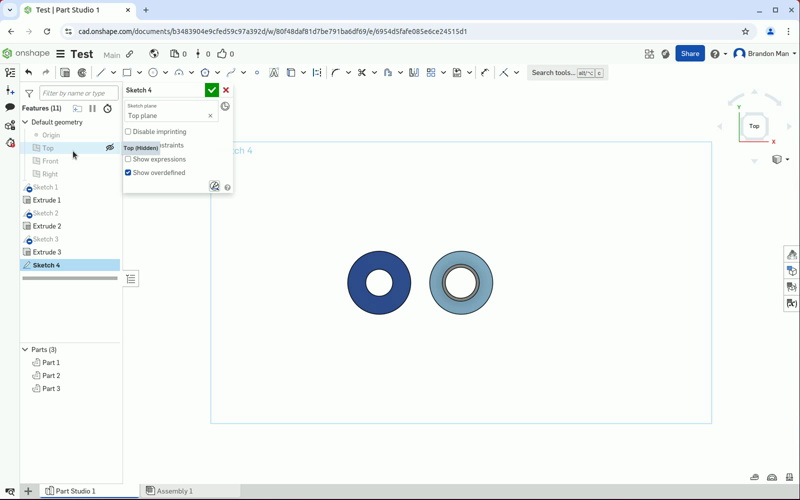
mouse_move(73, 352)
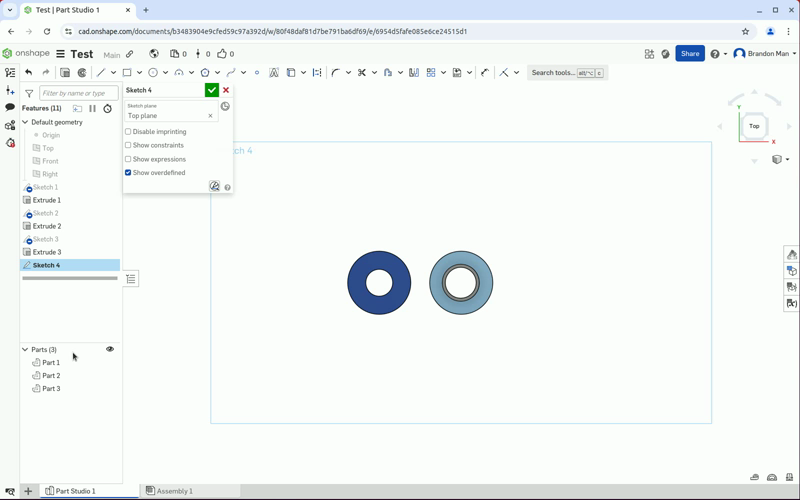
key(y)
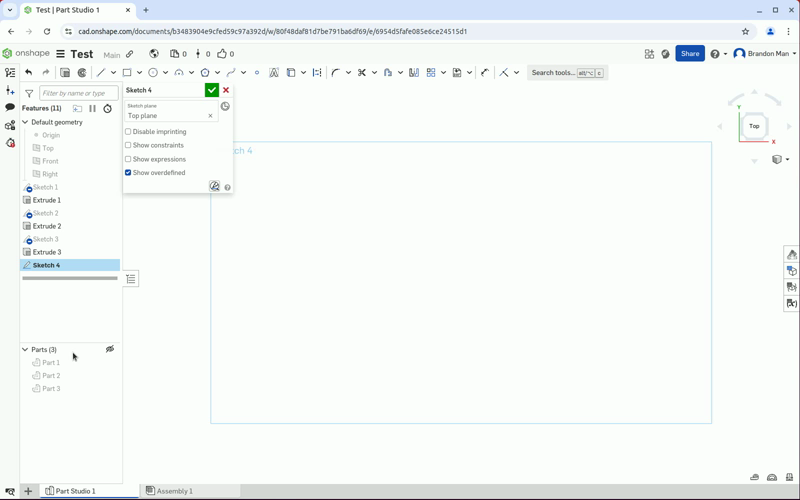
key(c)
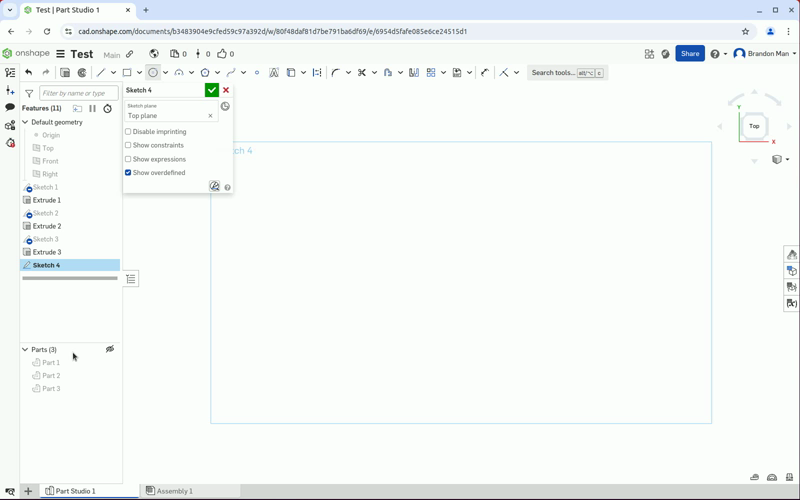
key_down(shift)
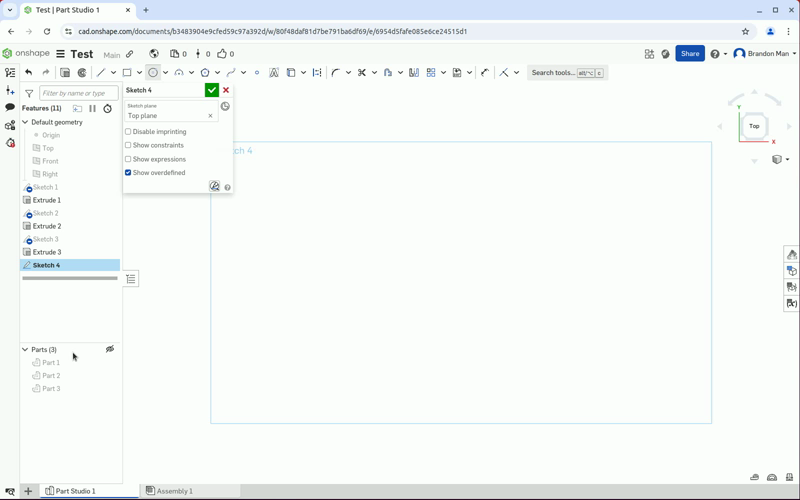
mouse_move(378, 282)
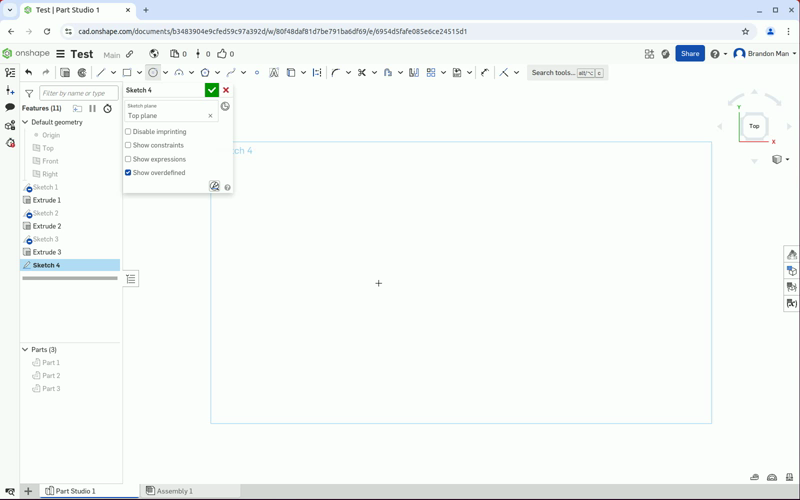
click(378, 282)
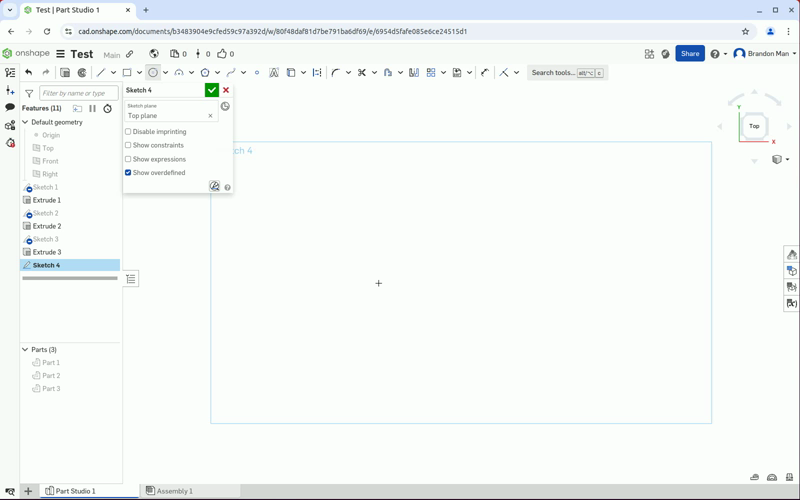
key_up(shift)
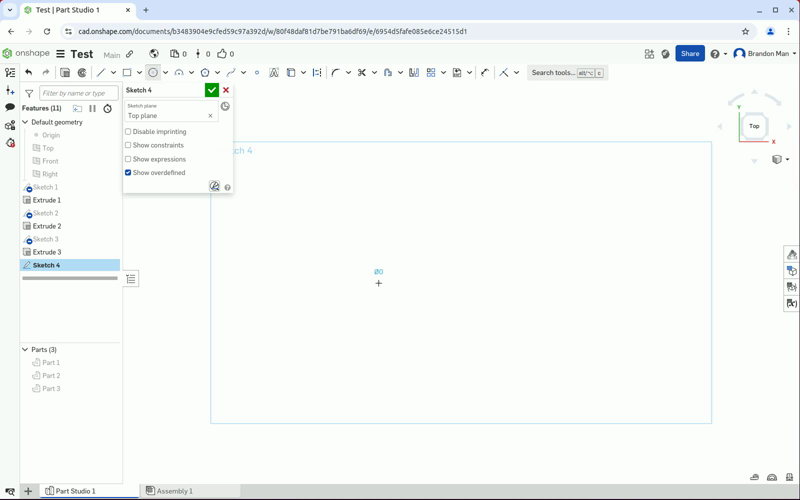
mouse_move(392, 282)
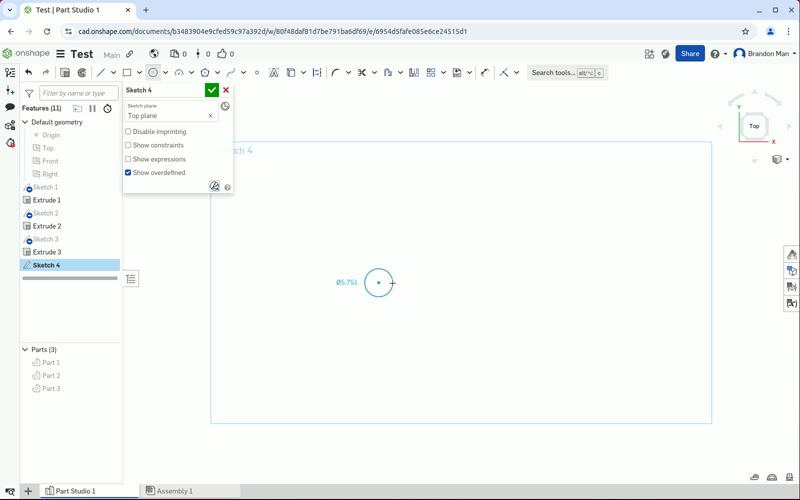
click(392, 282)
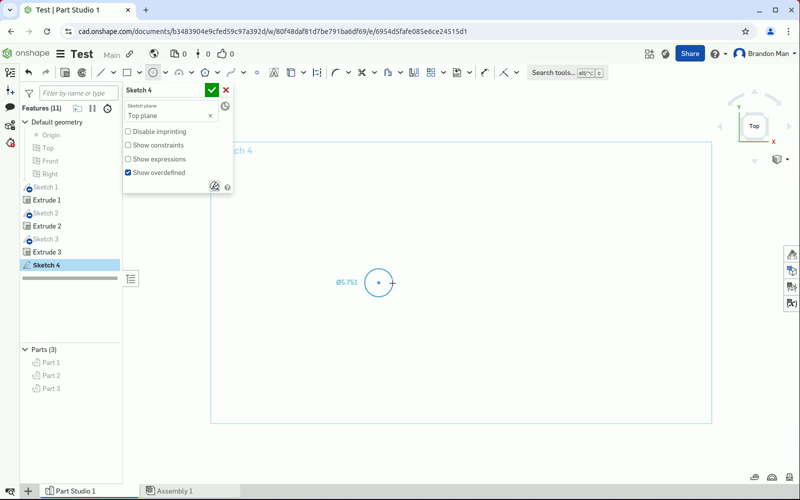
key(esc)
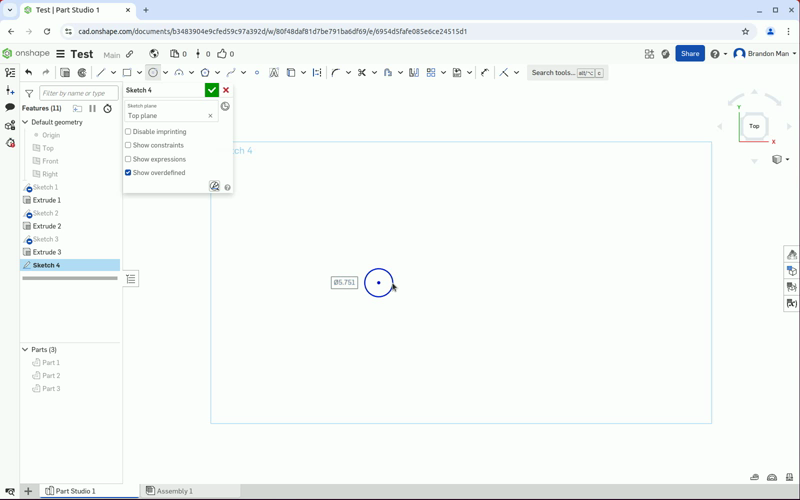
key(c)
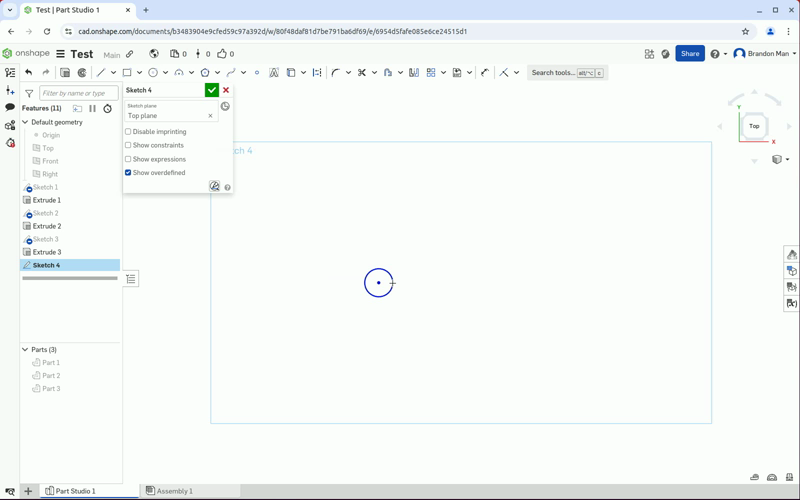
key_down(shift)
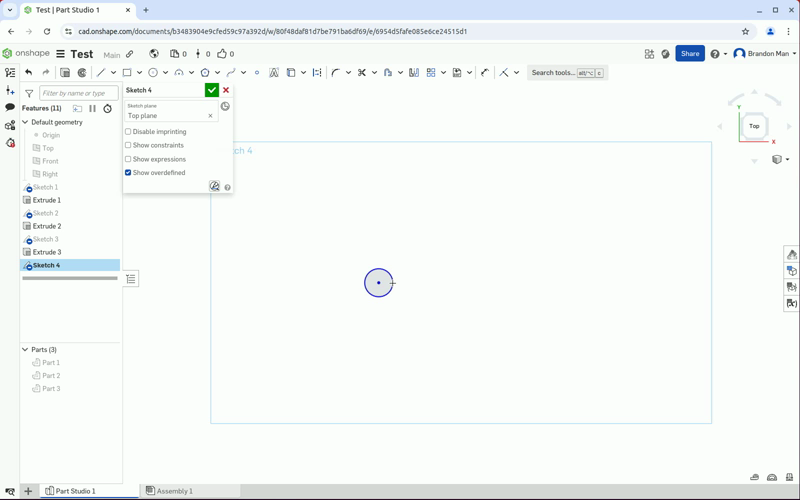
mouse_move(378, 282)
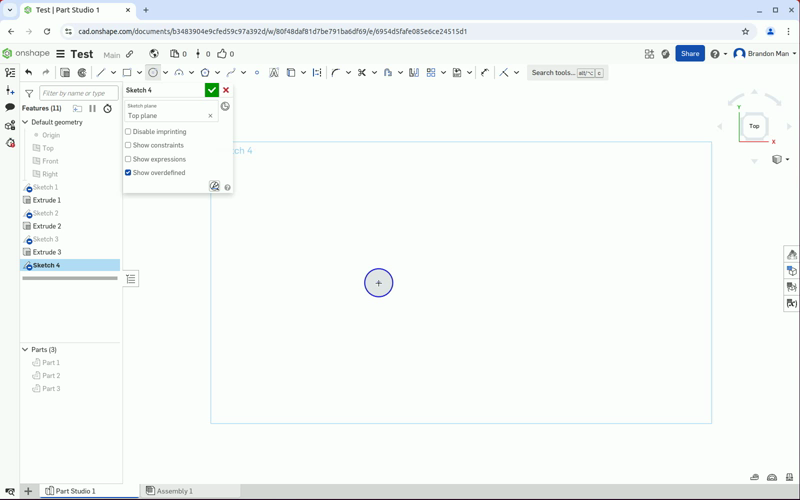
click(378, 282)
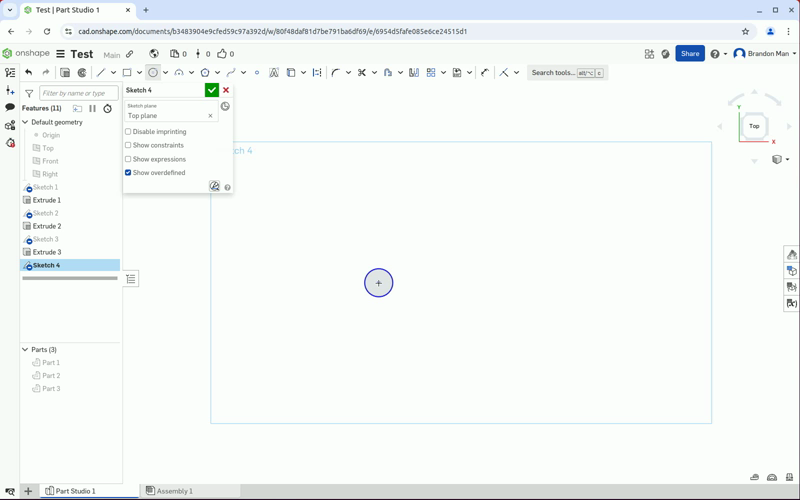
key_up(shift)
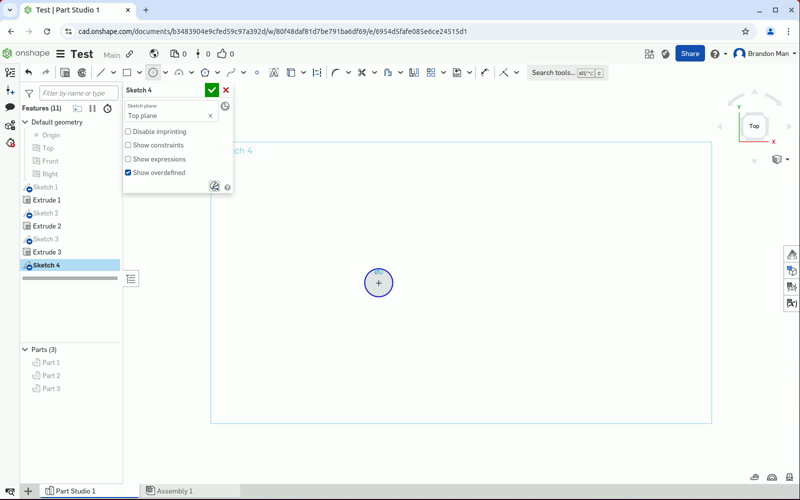
mouse_move(389, 282)
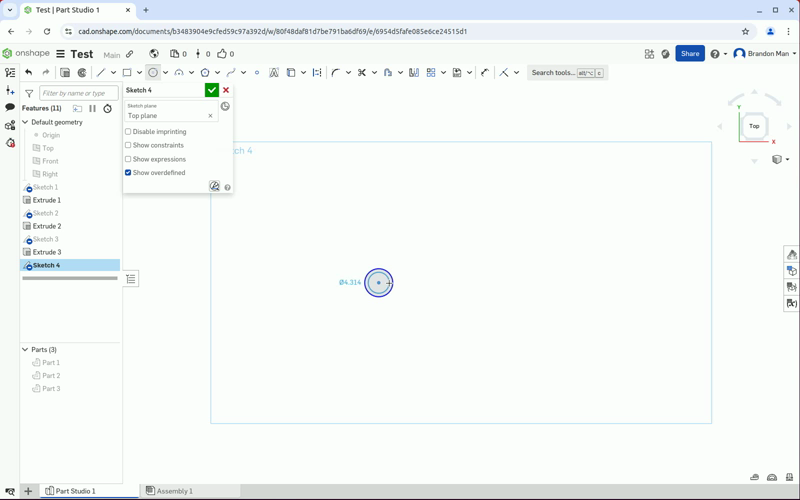
scroll(6)
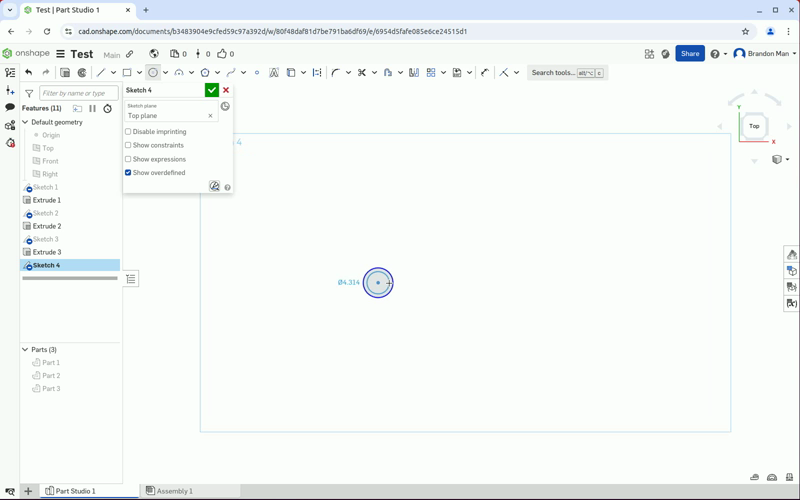
scroll(6)
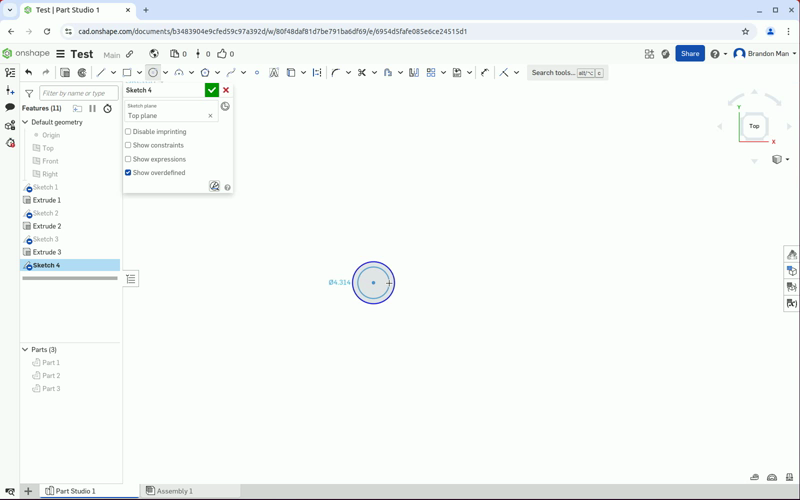
scroll(6)
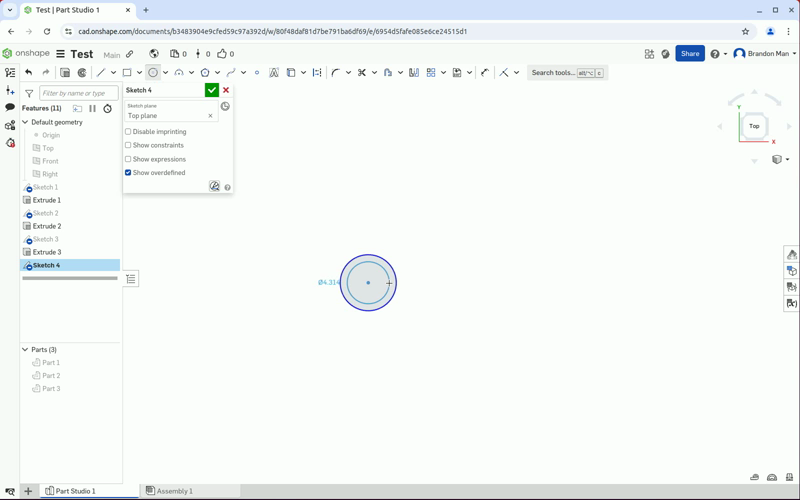
scroll(6)
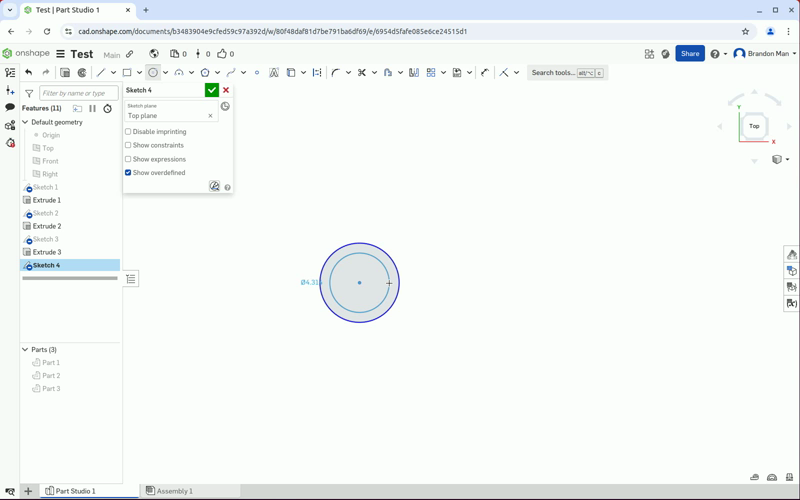
scroll(6)
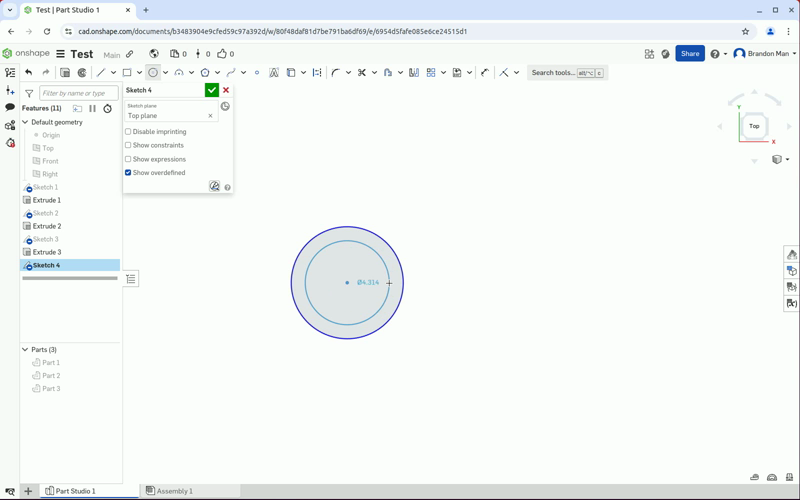
scroll(6)
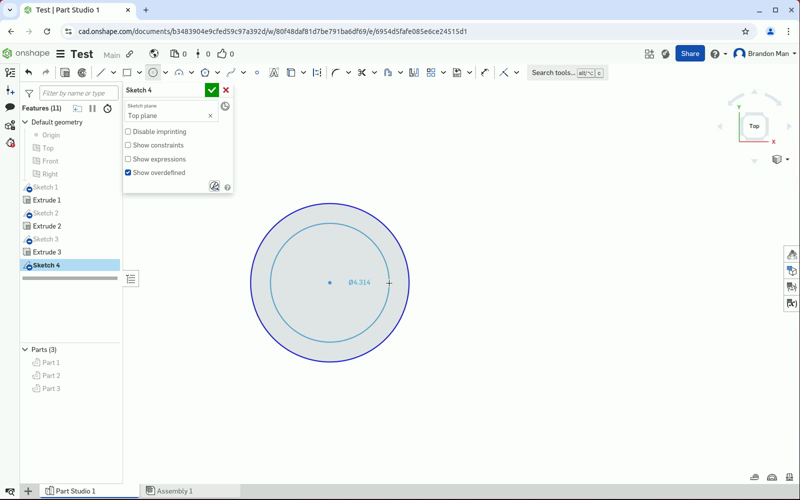
scroll(6)
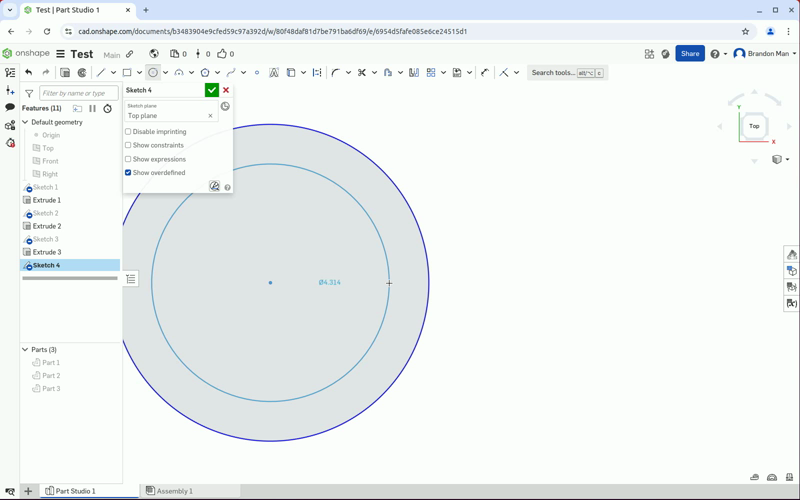
click(389, 282)
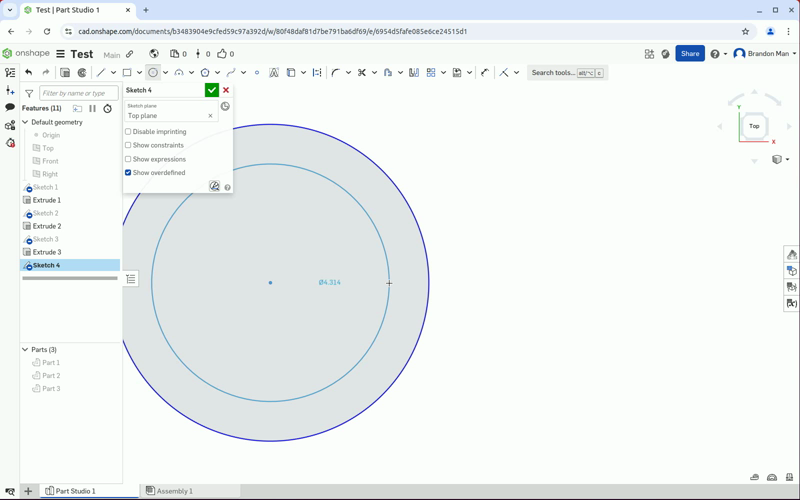
scroll(-6)
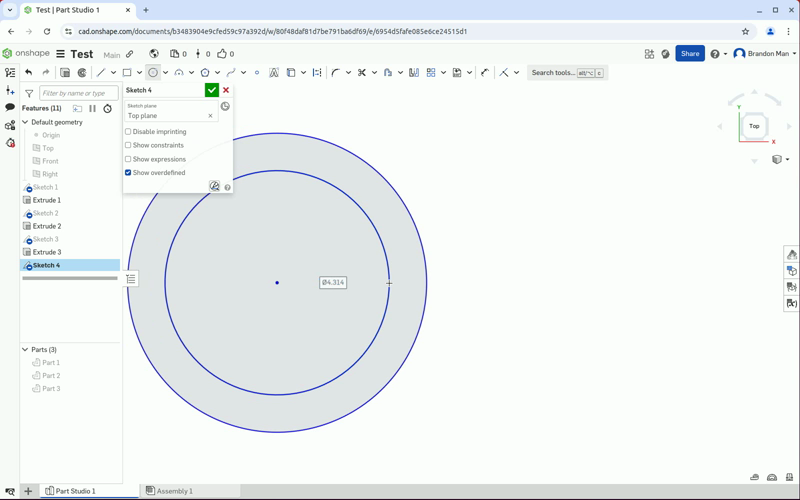
scroll(-6)
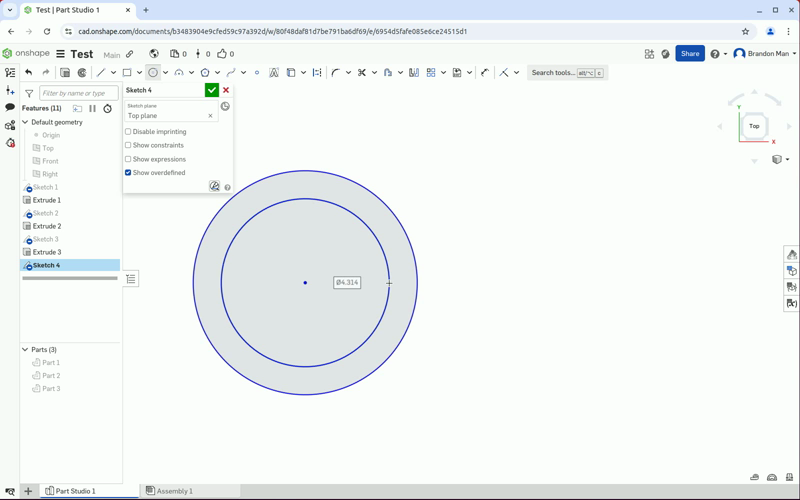
scroll(-6)
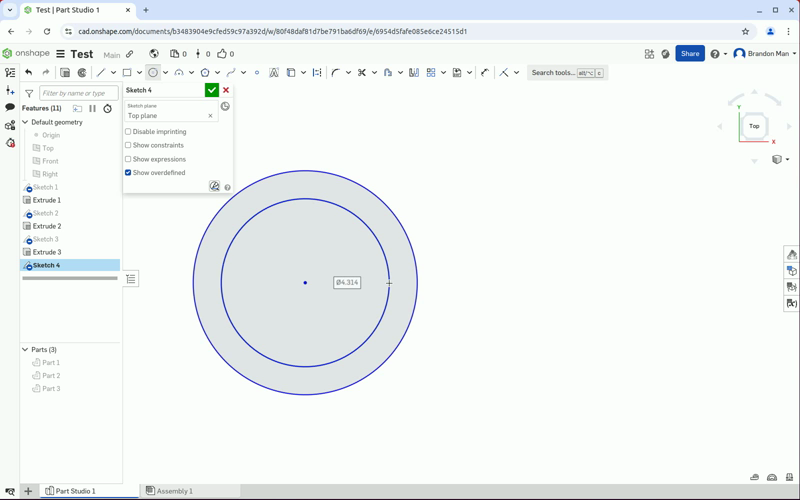
scroll(-6)
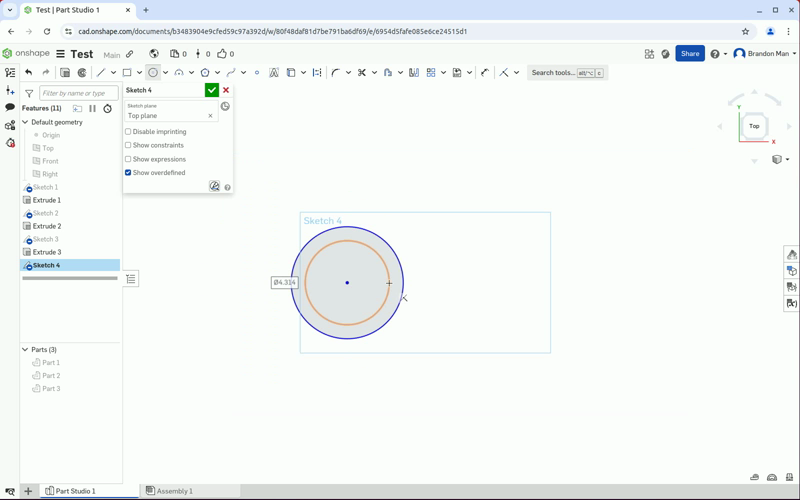
scroll(-6)
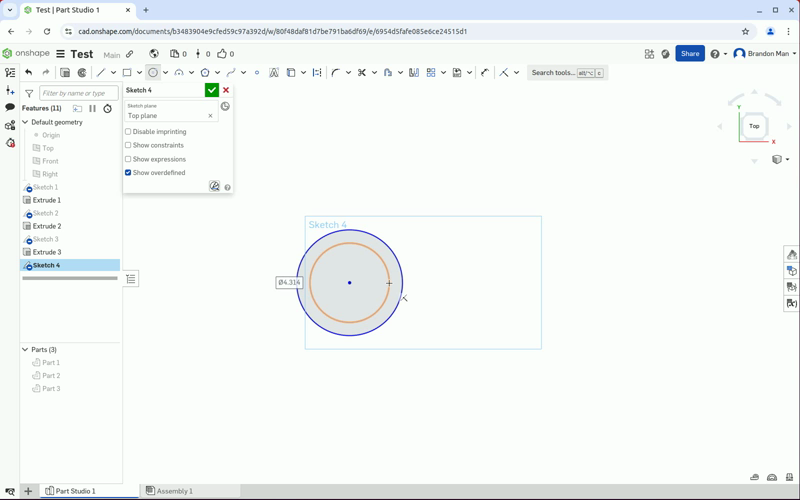
scroll(-6)
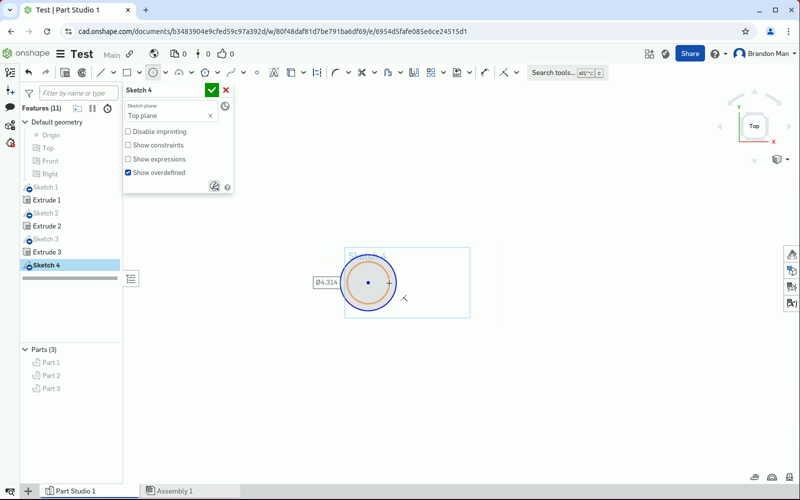
scroll(-6)
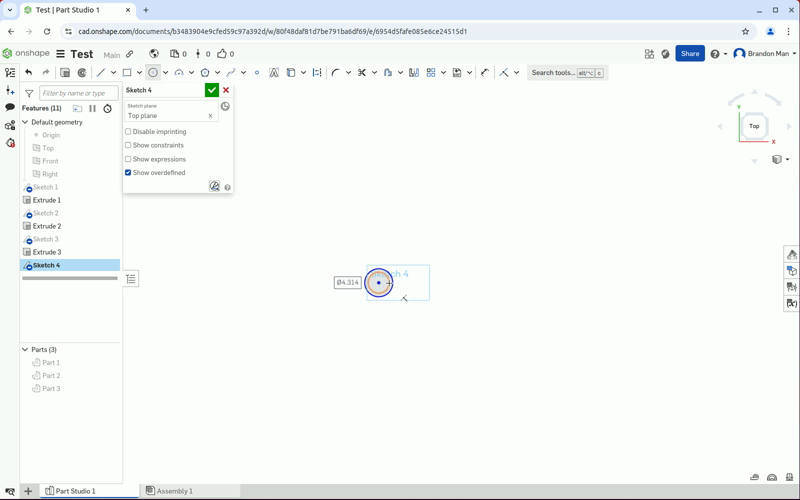
key(esc)
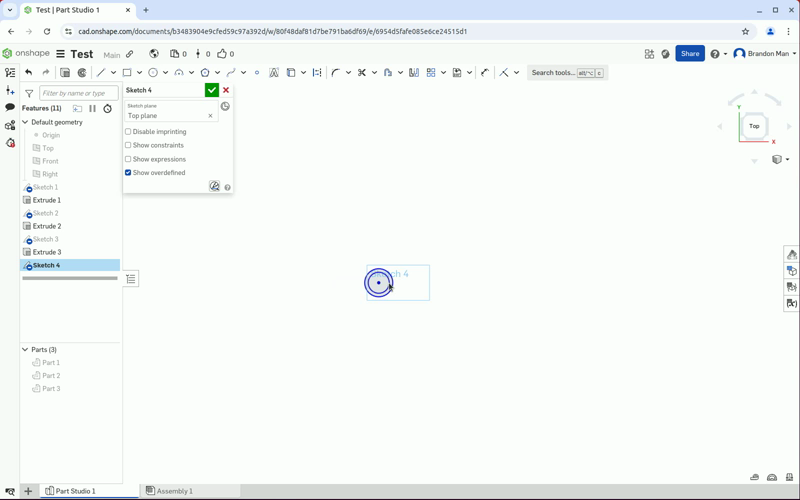
mouse_move(391, 282)
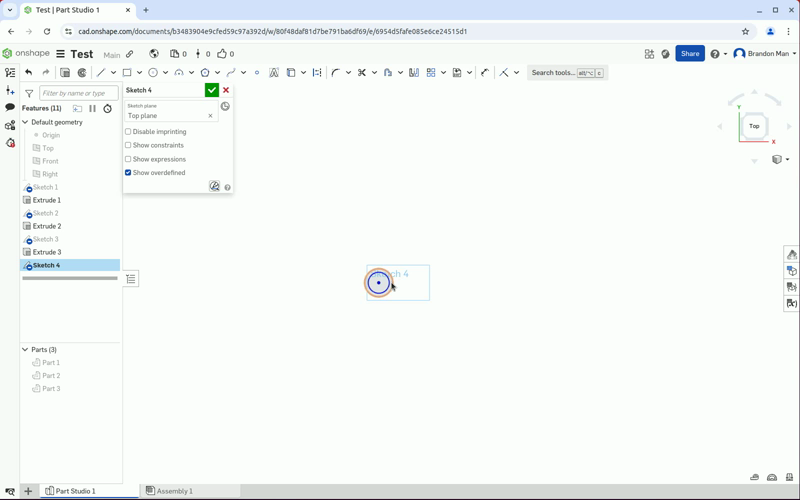
scroll(6)
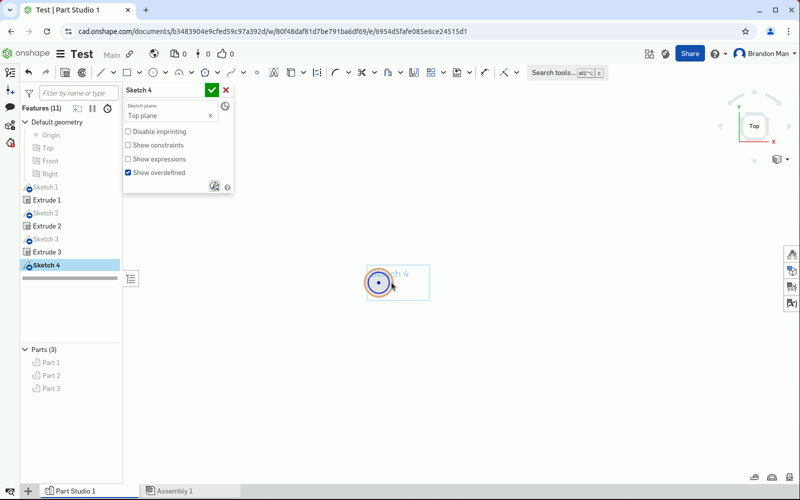
scroll(6)
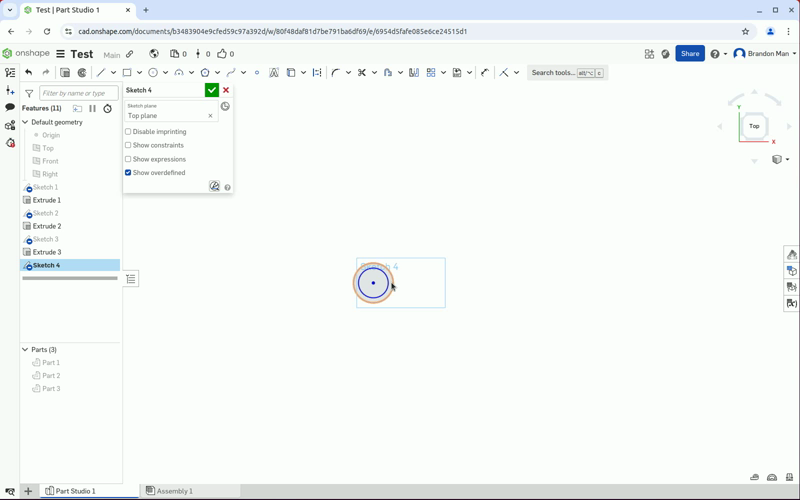
scroll(6)
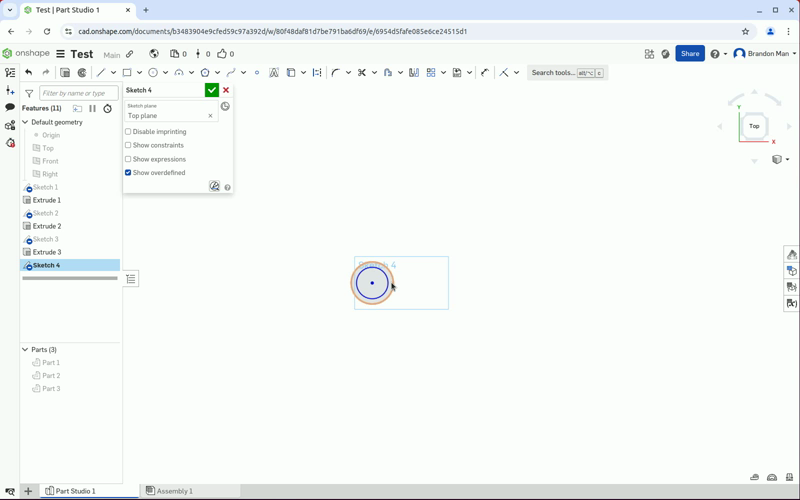
scroll(6)
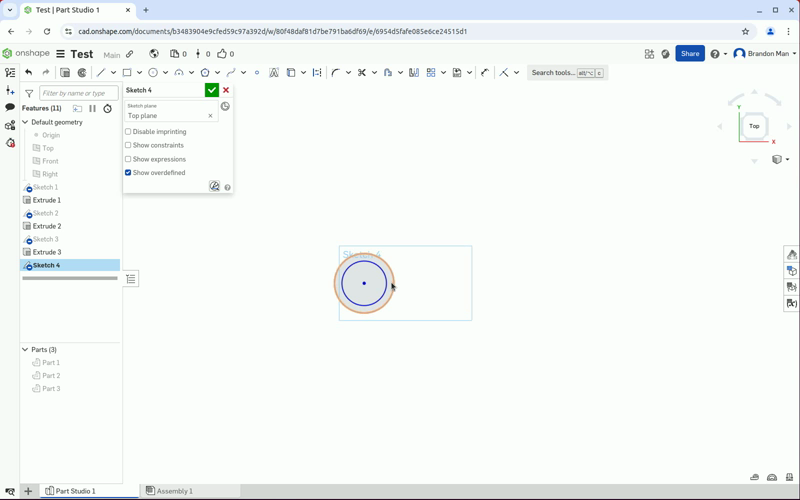
scroll(6)
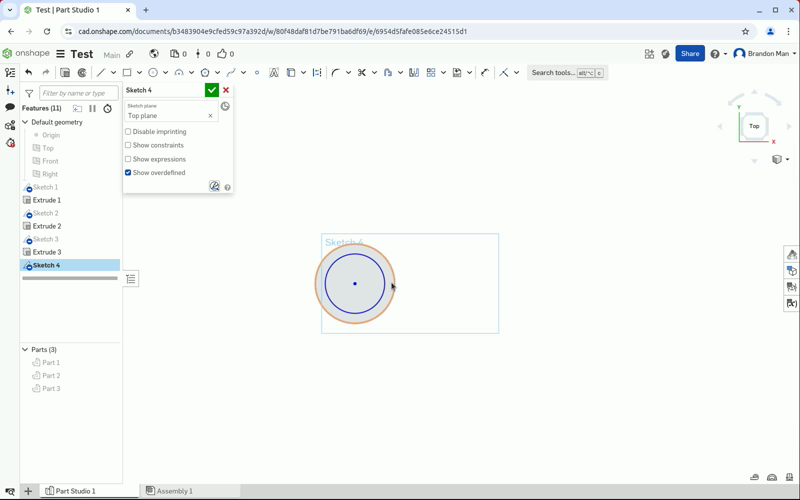
scroll(6)
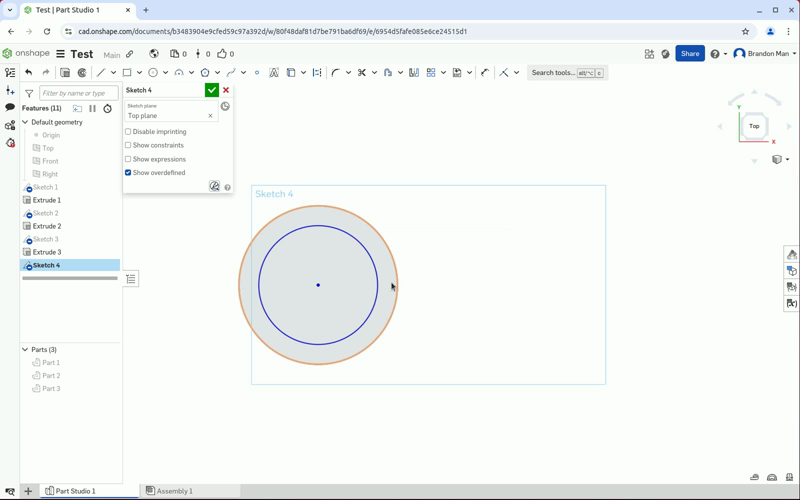
scroll(6)
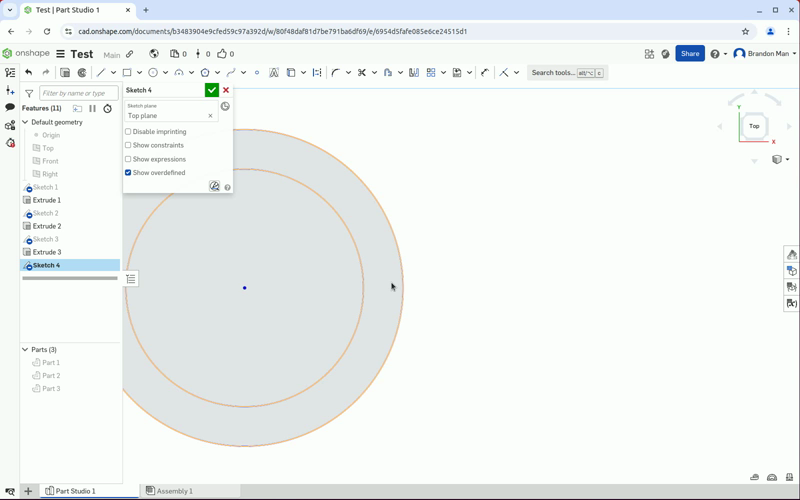
click(391, 282)
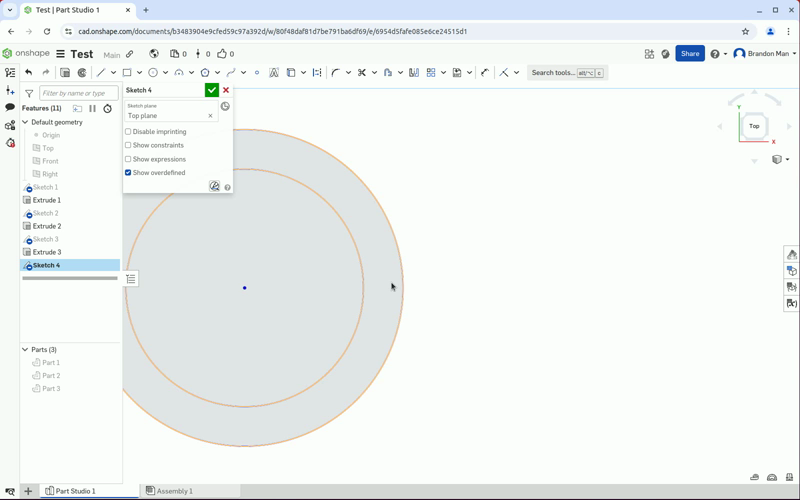
scroll(-6)
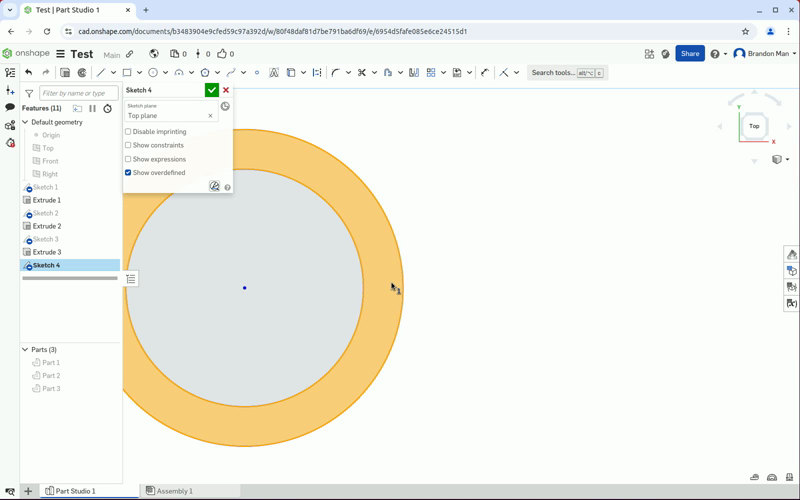
scroll(-6)
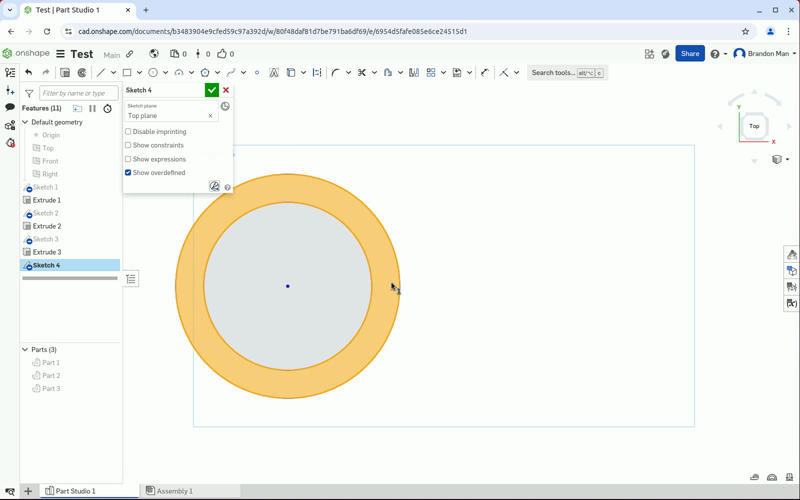
scroll(-6)
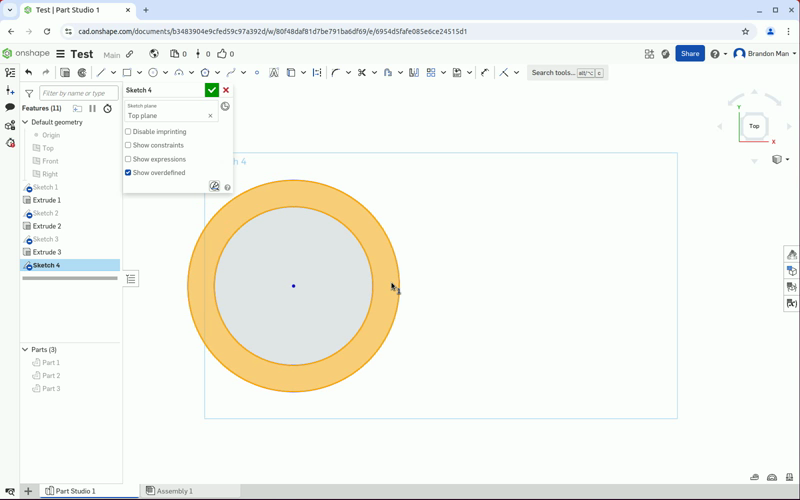
scroll(-6)
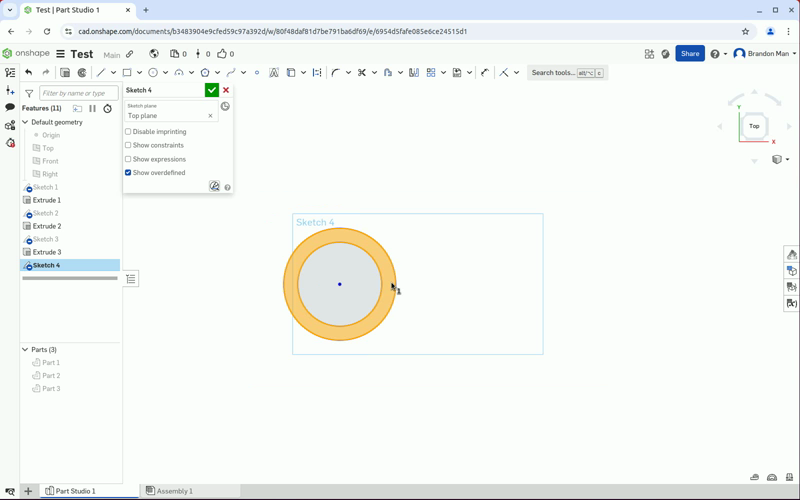
scroll(-6)
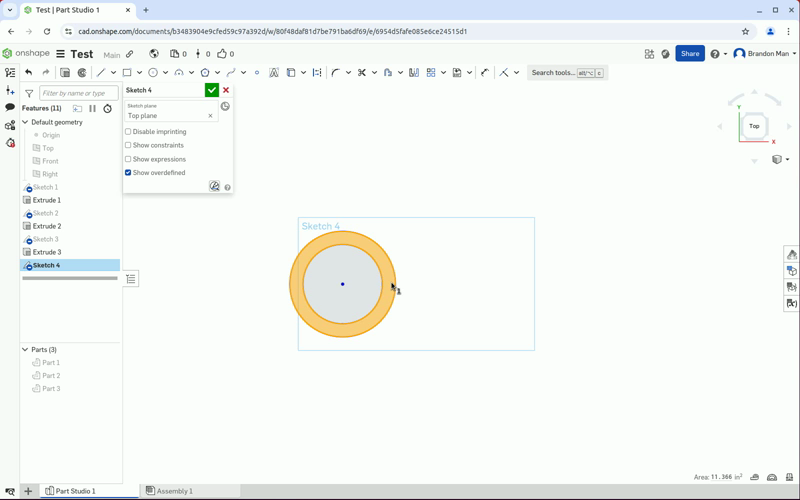
scroll(-6)
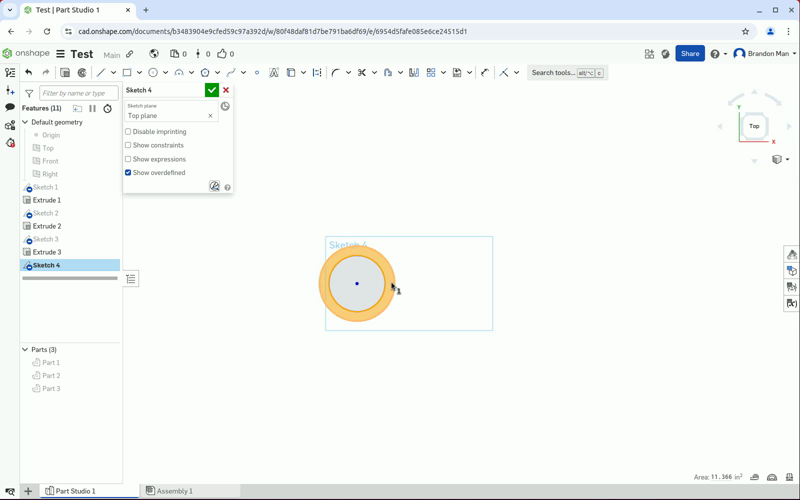
scroll(-6)
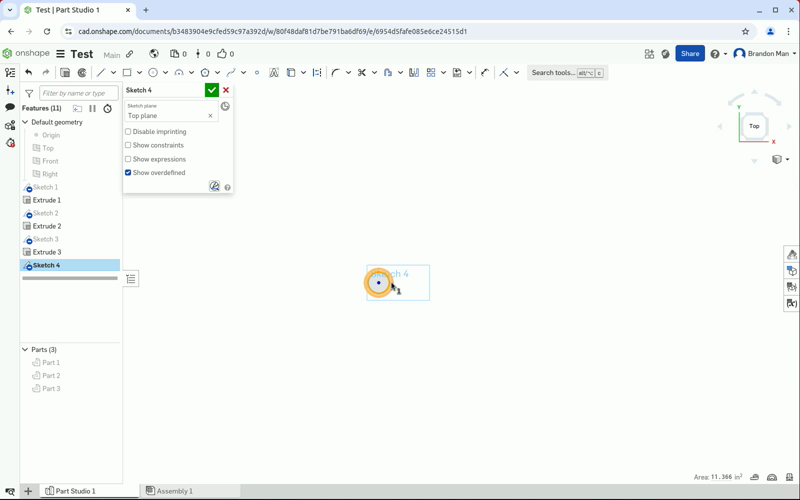
mouse_move(73, 352)
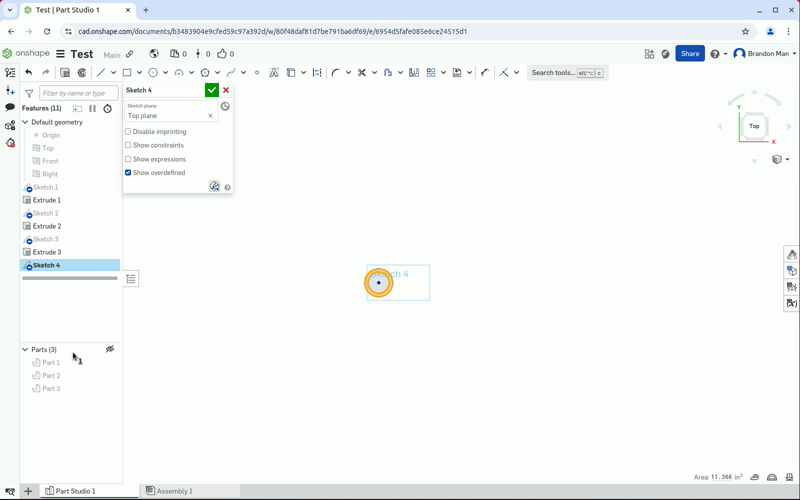
key(shift+y)
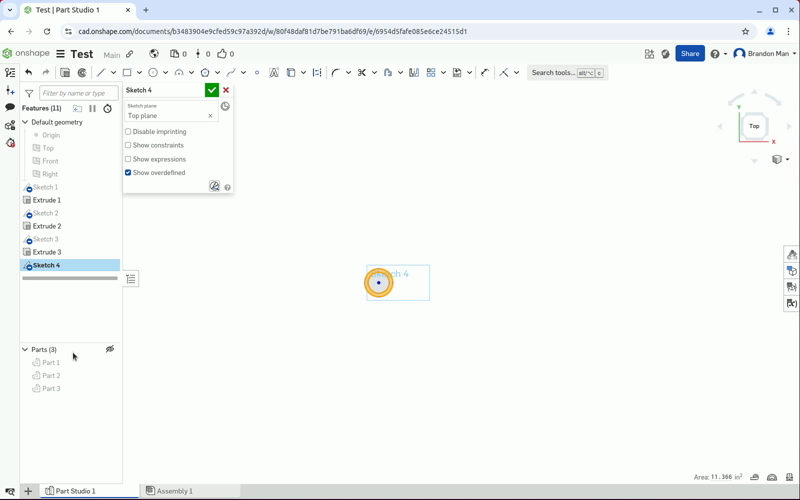
key(shift+e)
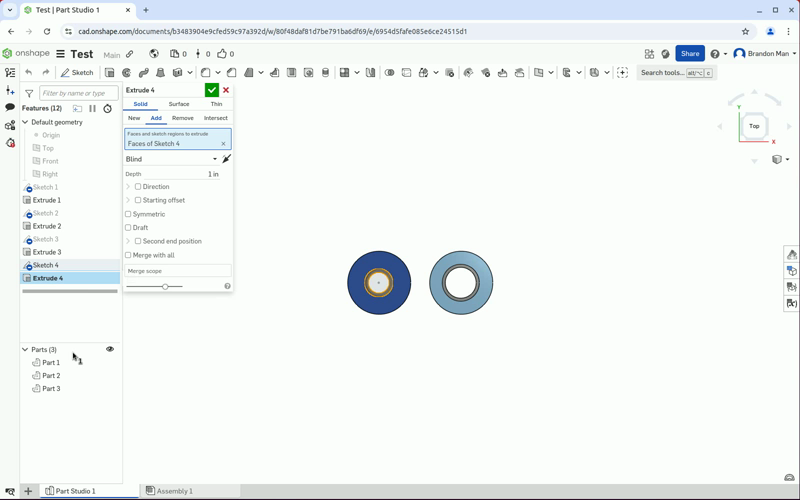
mouse_move(143, 106)
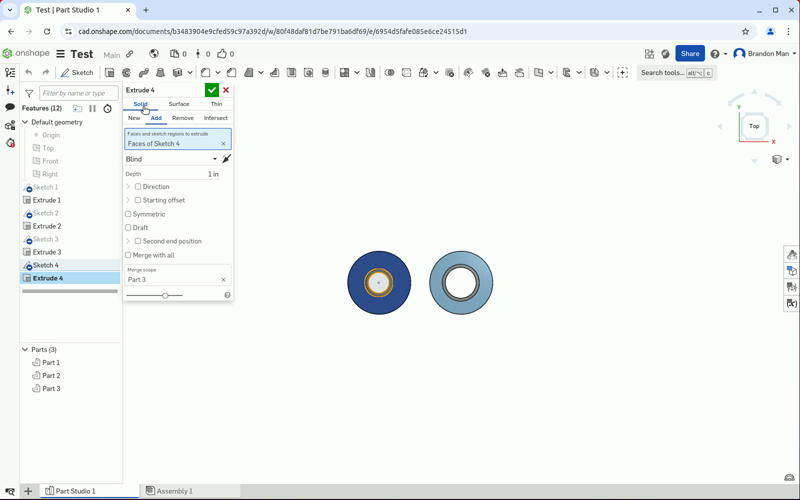
click(143, 106)
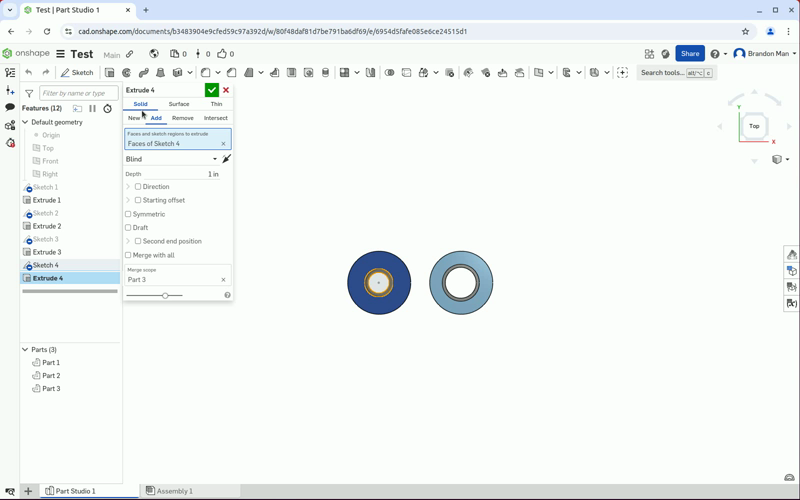
mouse_move(137, 120)
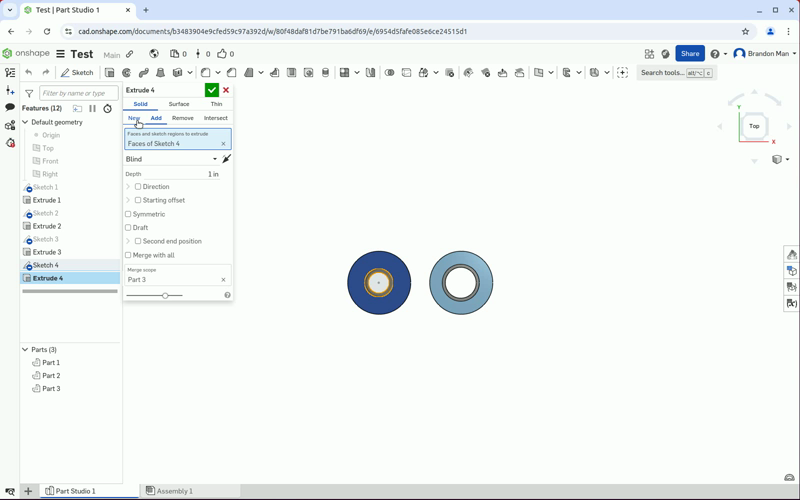
click(137, 120)
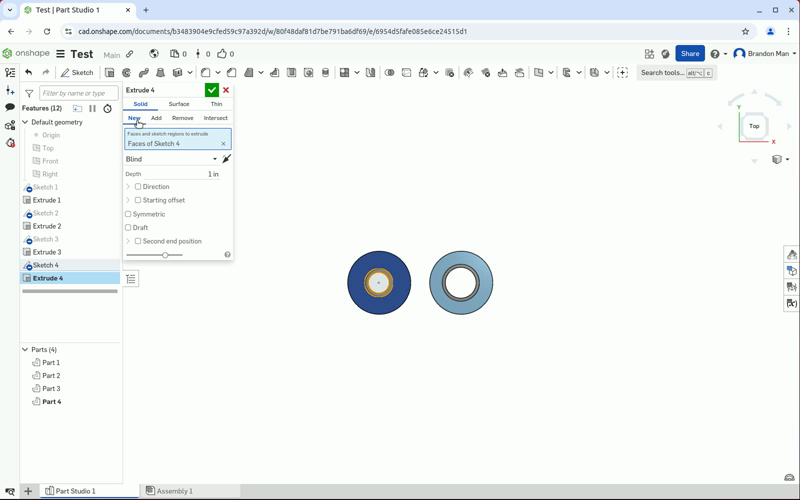
key(tab, 4)
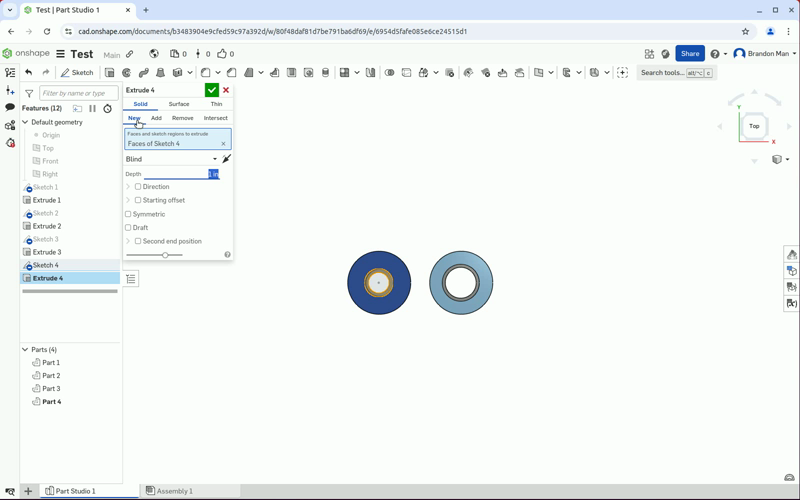
text(6.258)
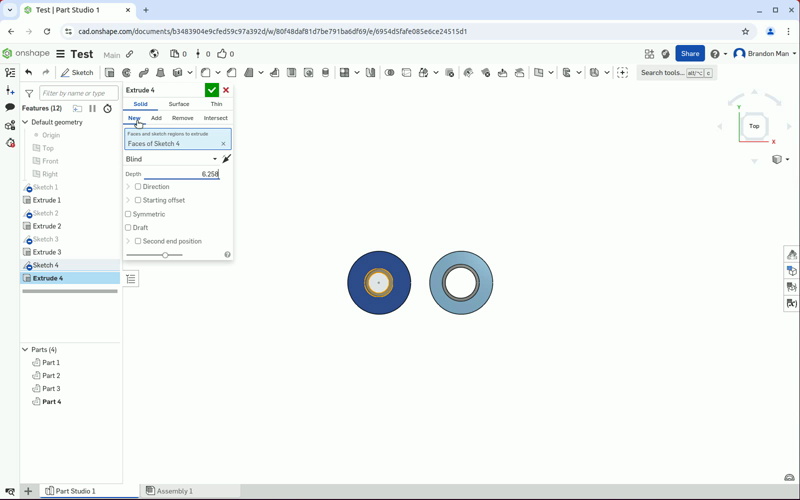
key(enter)
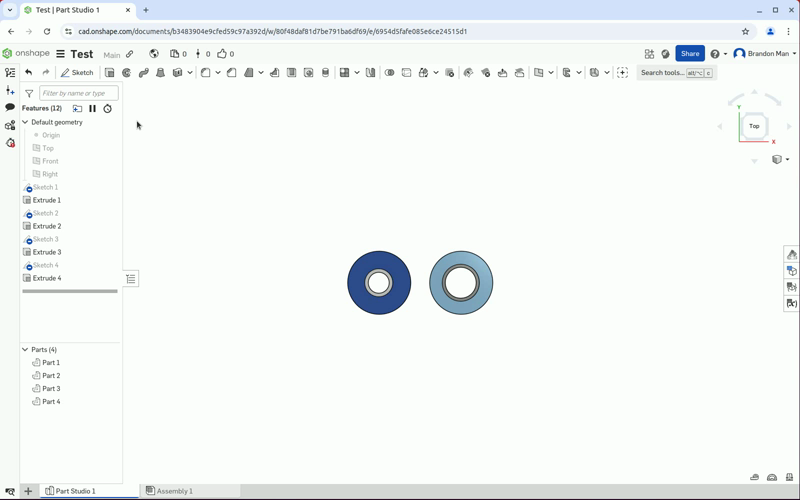
key(shift+h)
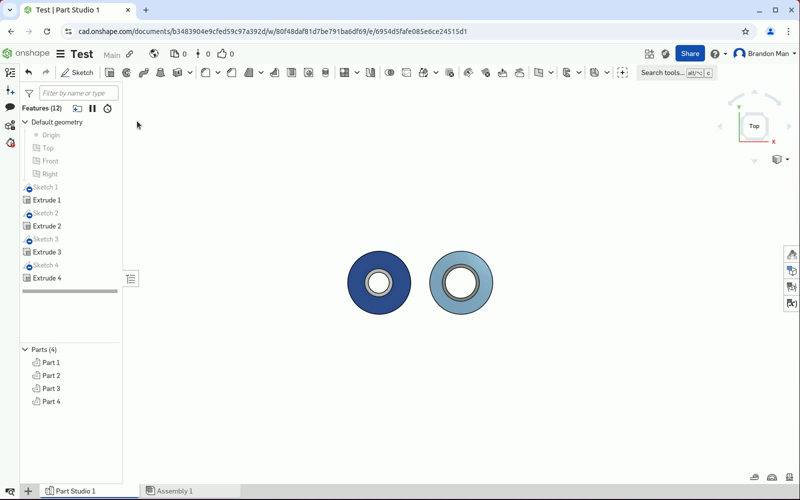
key(shift+h)
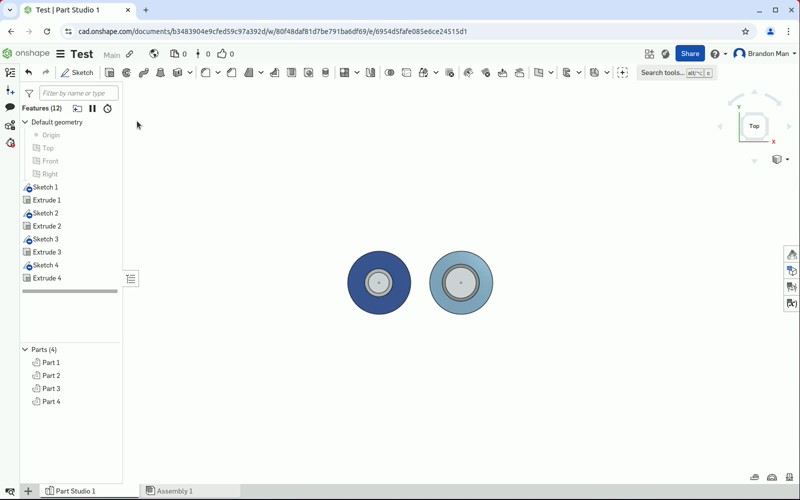
key(shift+7)
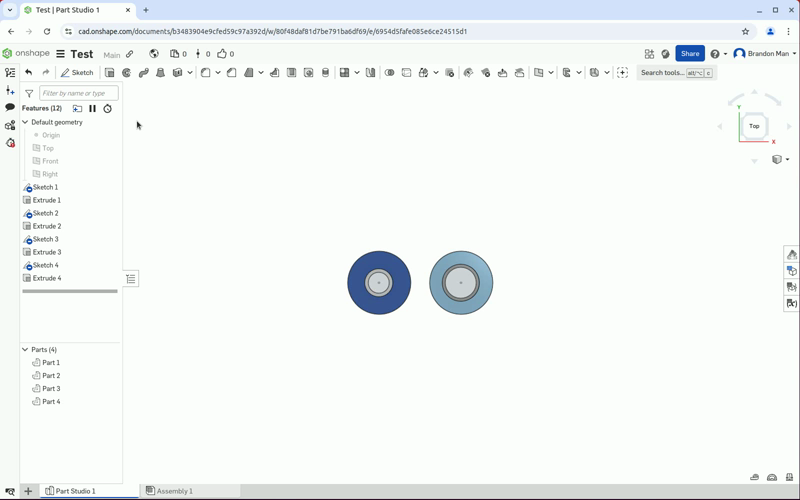
key(up, 3)
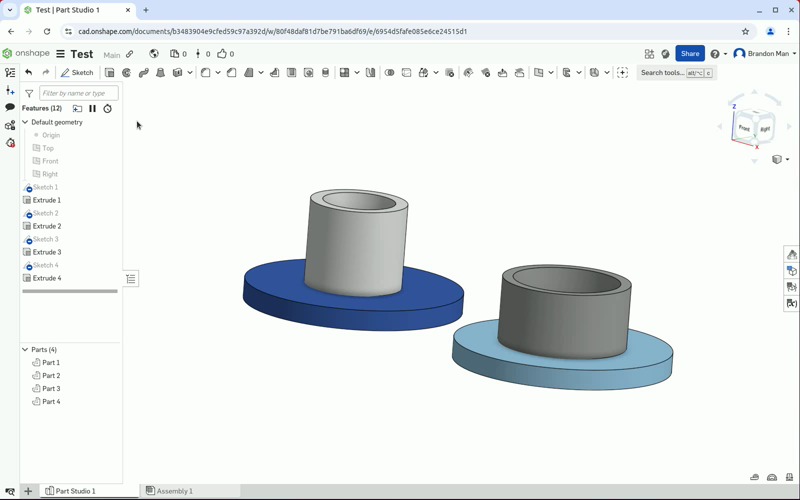
key(left, 3)
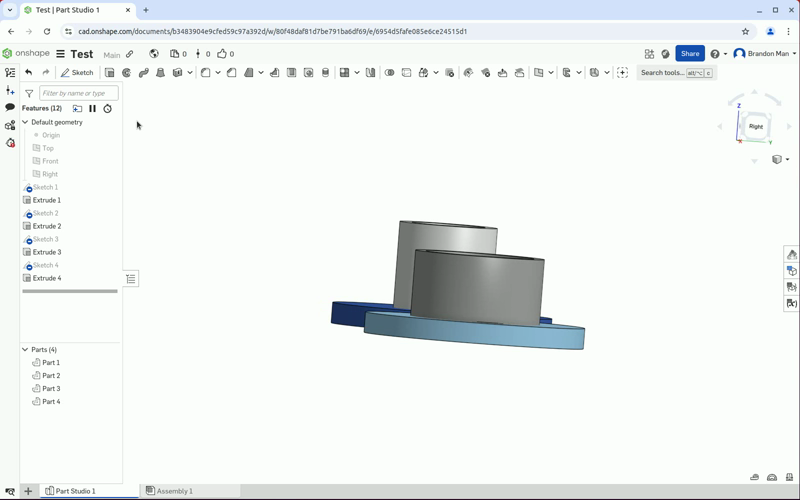
key(right, 3)
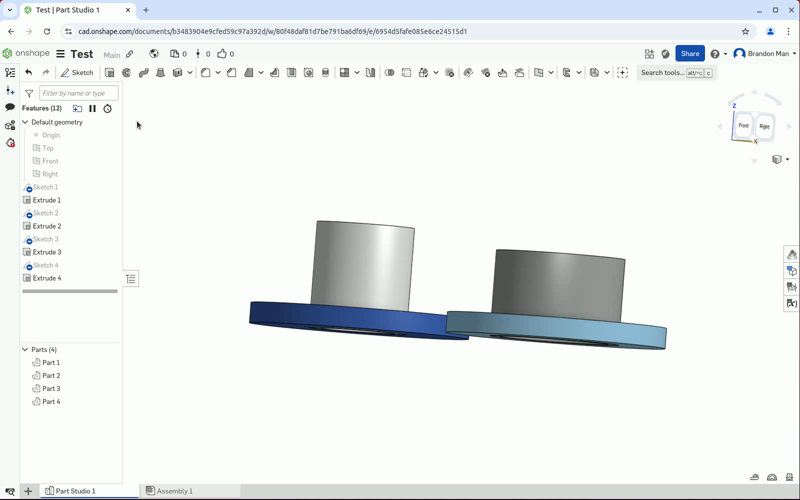
key(down, 3)
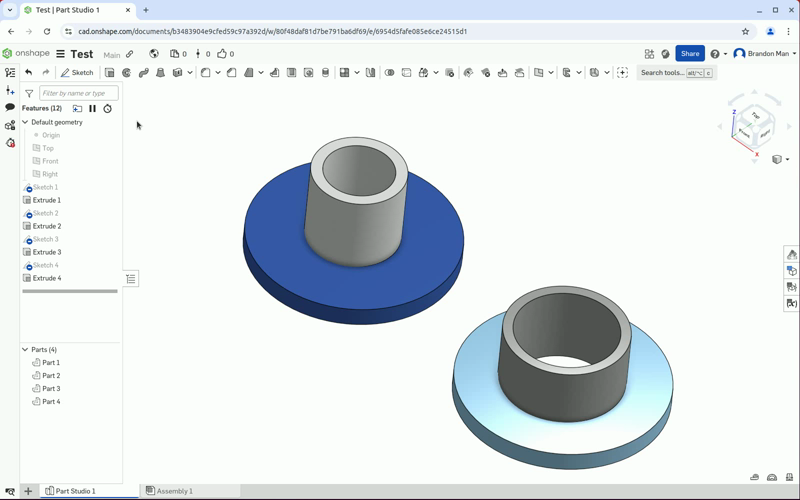
mouse_move(73, 189)
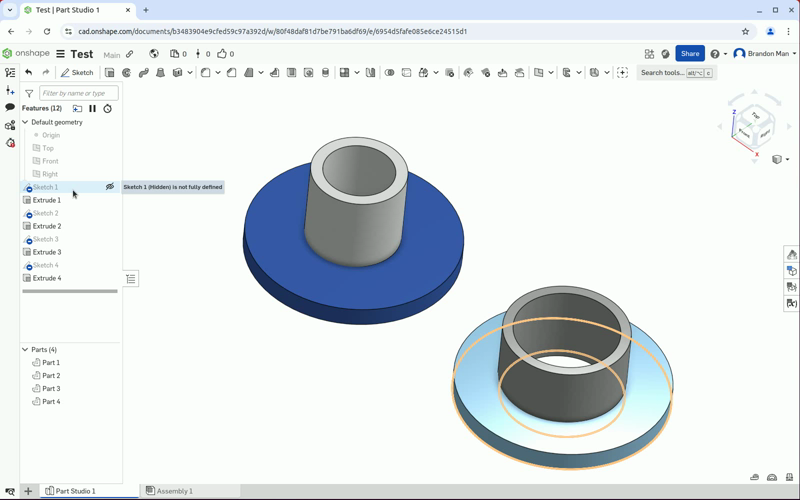
click(73, 189)